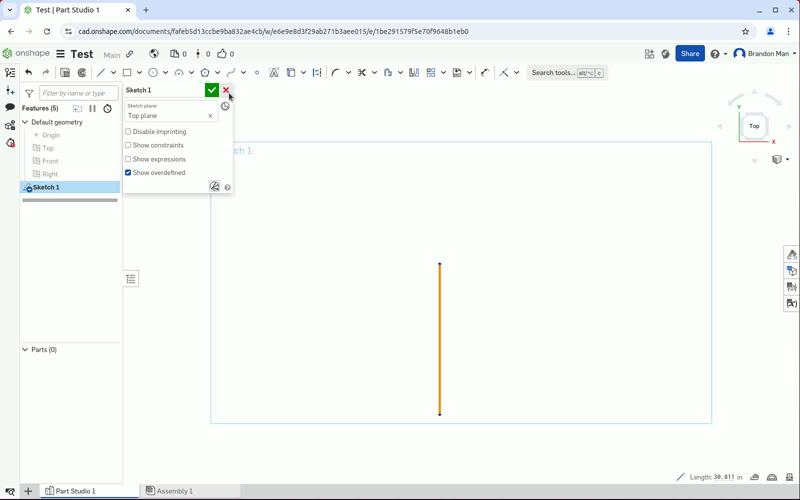
key(shift+h)
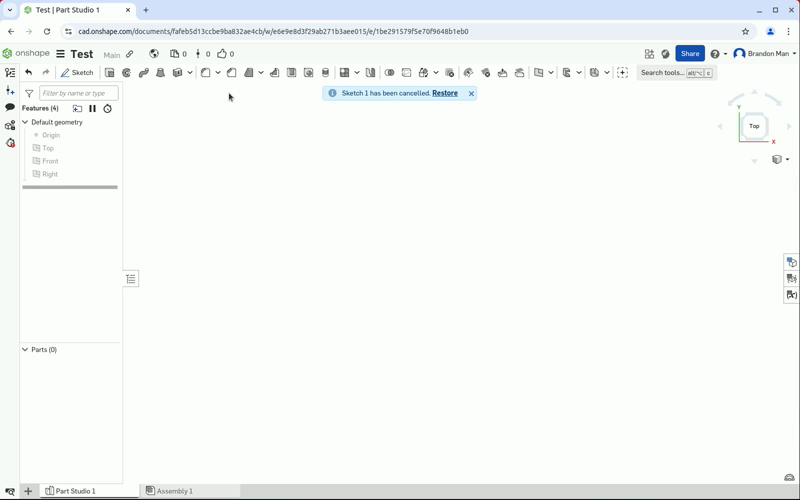
mouse_move(73, 352)
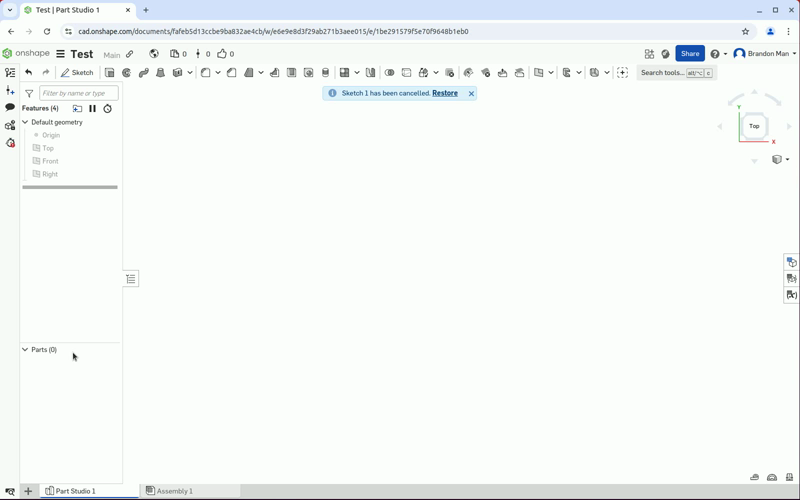
key(y)
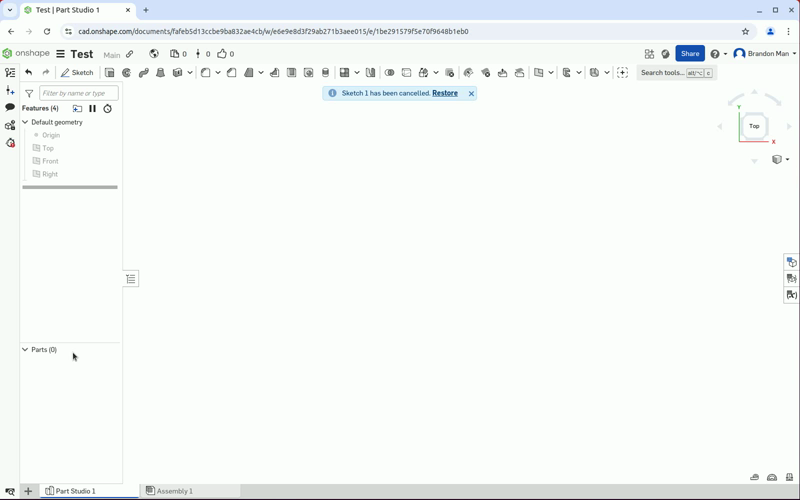
key(shift+p)
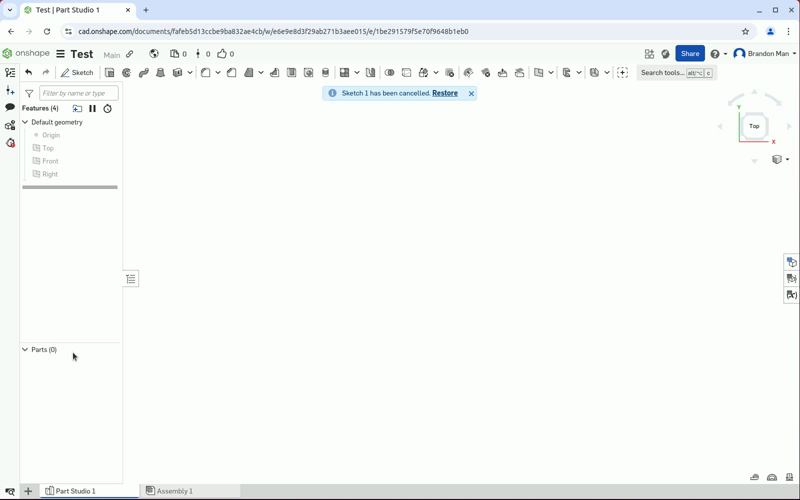
key(space)
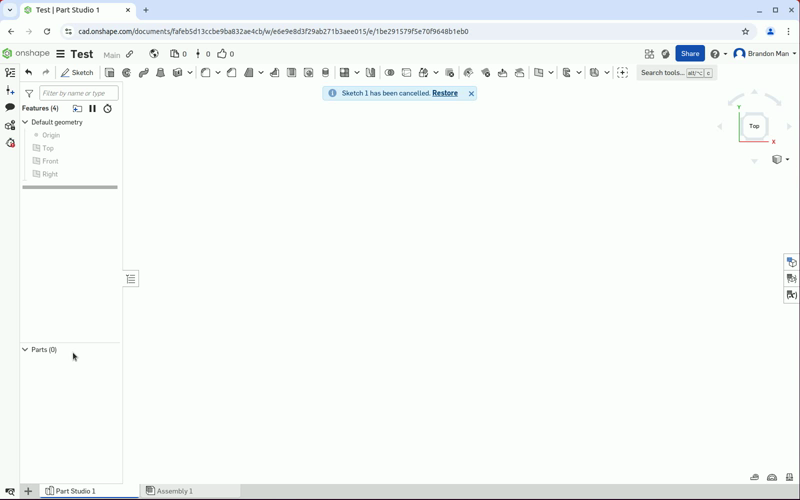
key_down(shift)
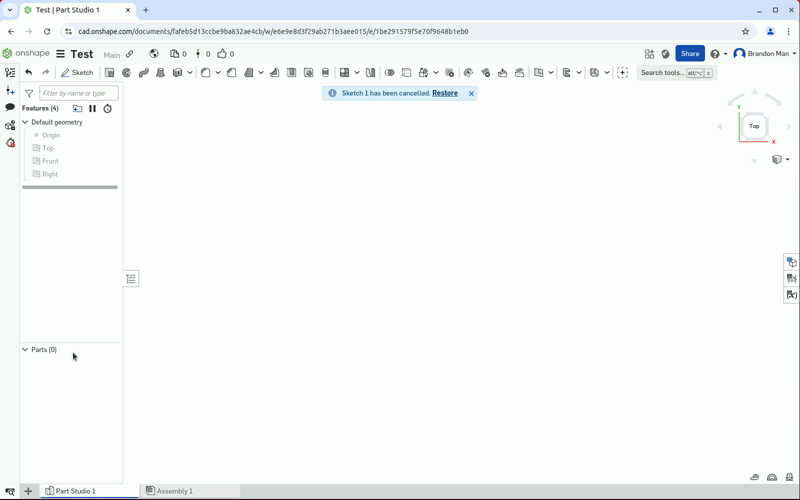
key(up)
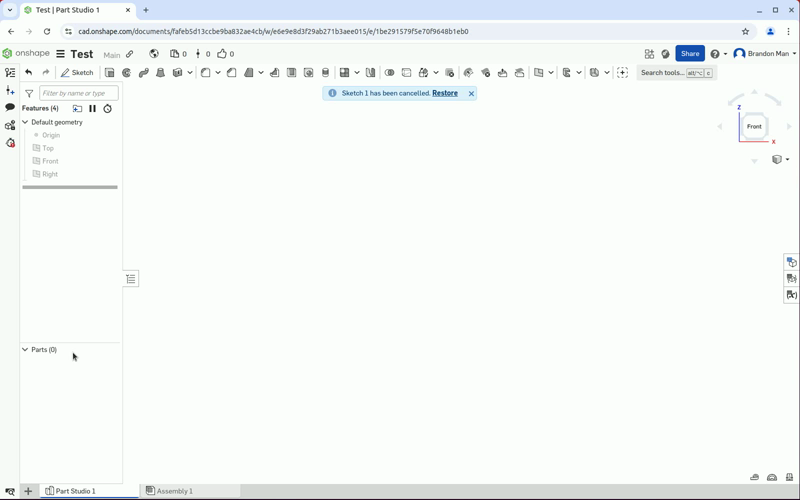
key_up(shift)
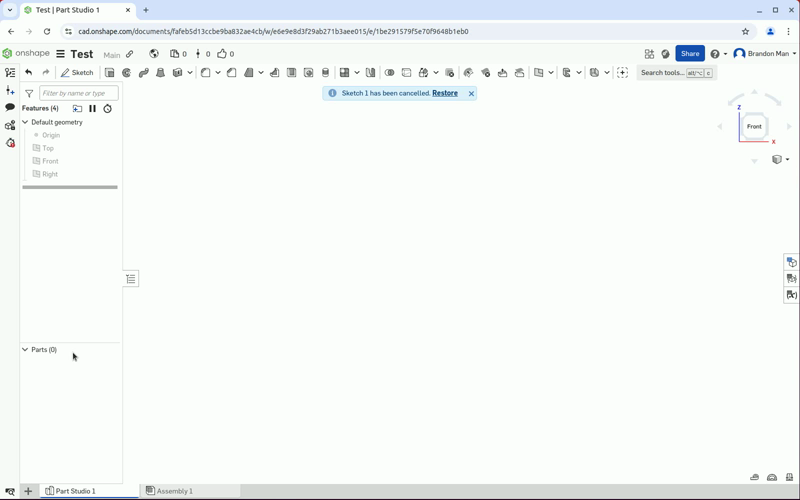
mouse_move(73, 352)
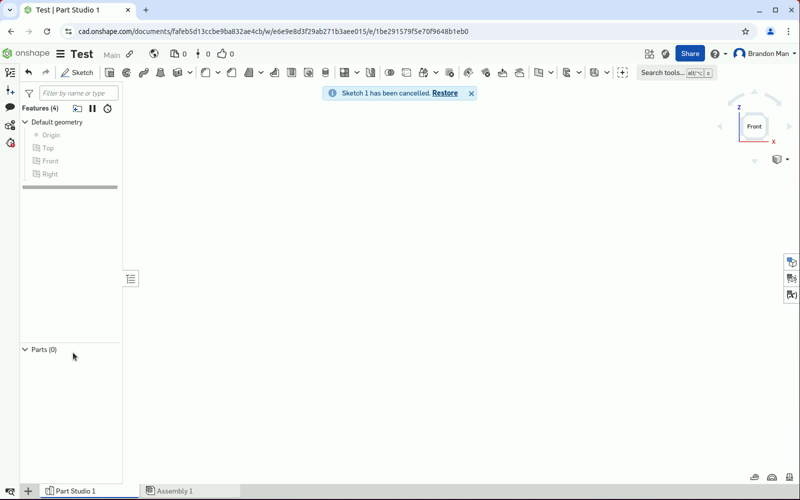
key(shift+y)
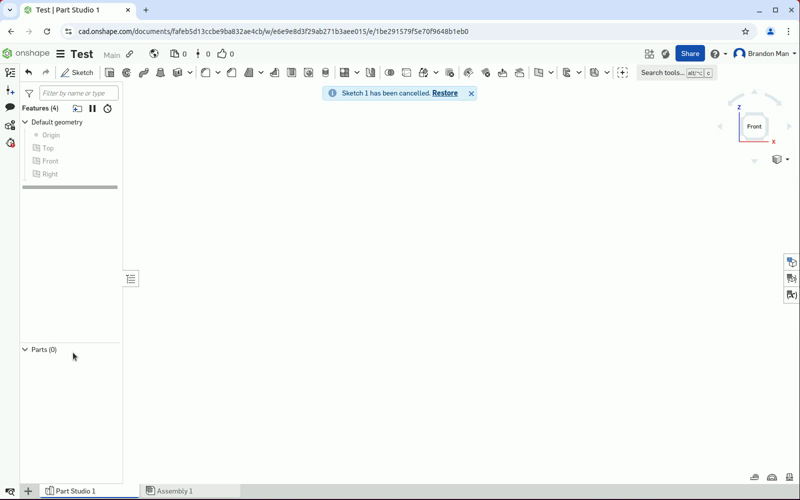
key(shift+s)
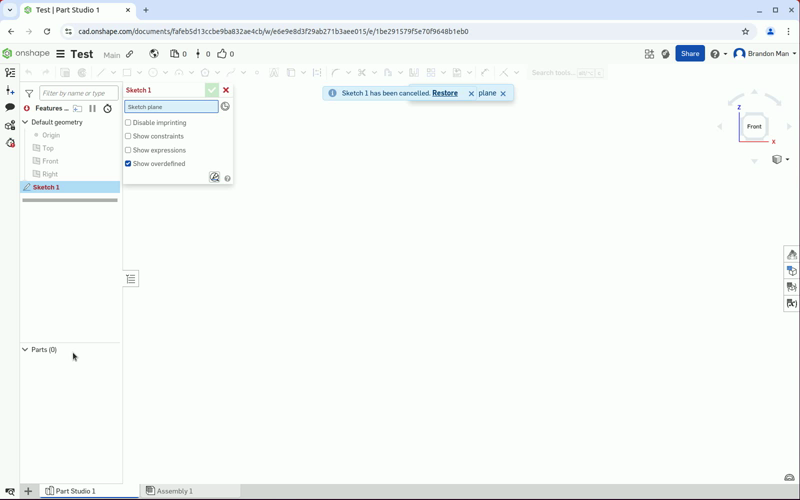
mouse_move(73, 163)
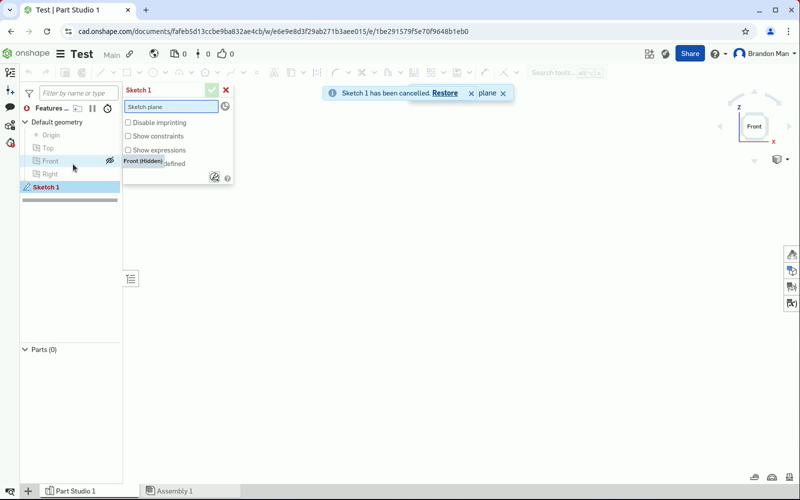
click(73, 163)
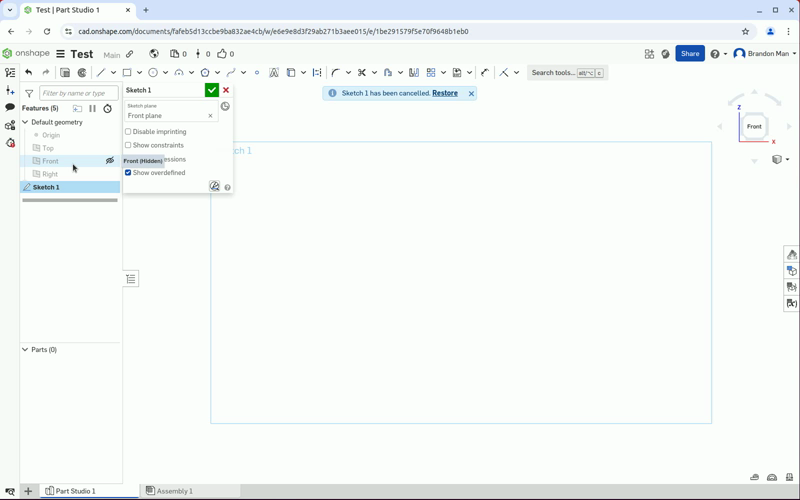
mouse_move(73, 352)
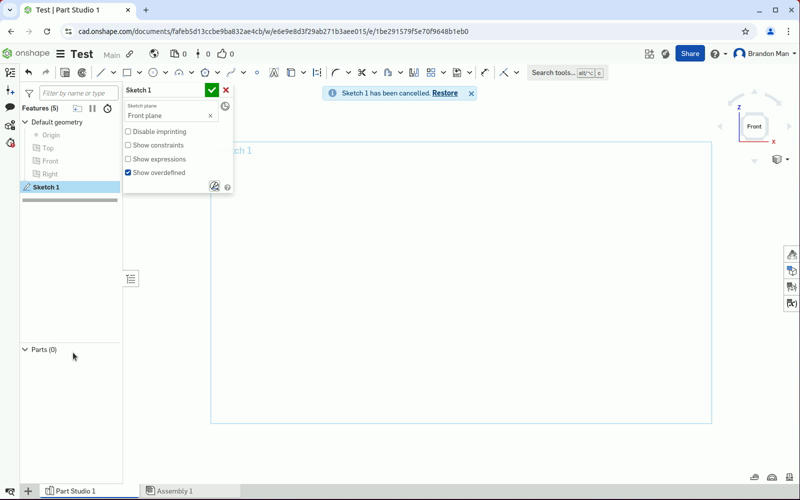
key(y)
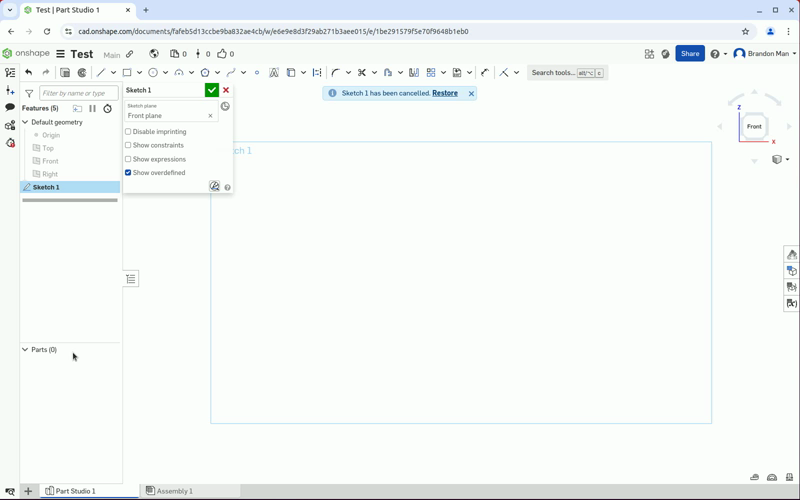
key(l)
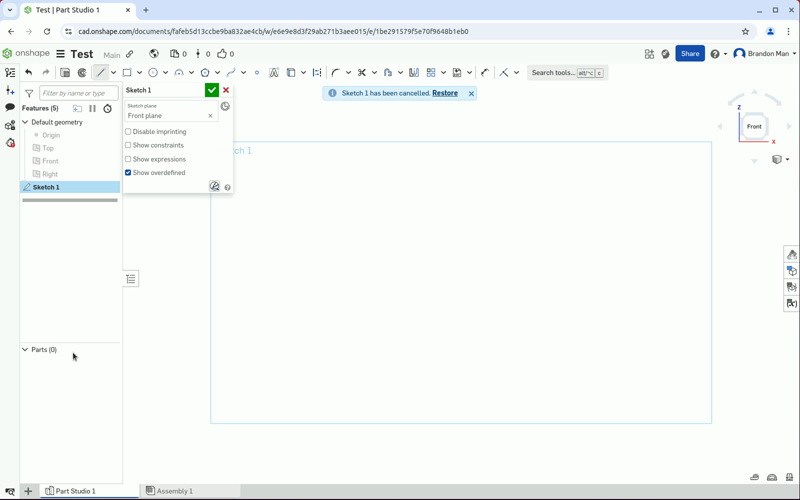
key_down(shift)
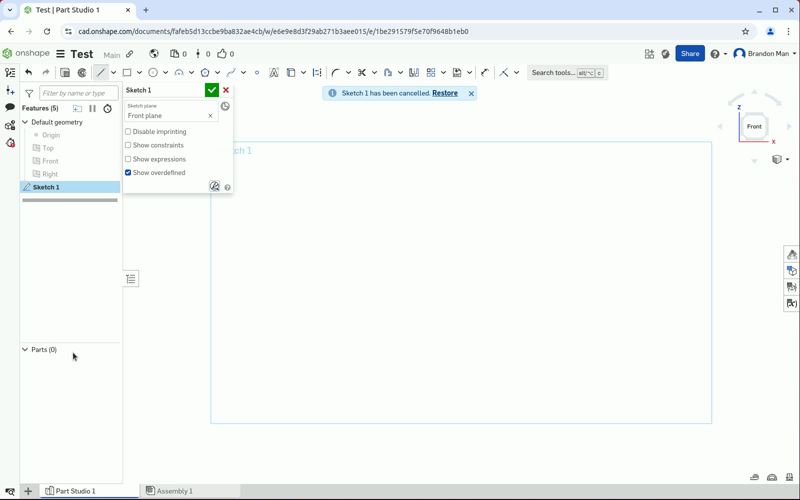
mouse_move(460, 394)
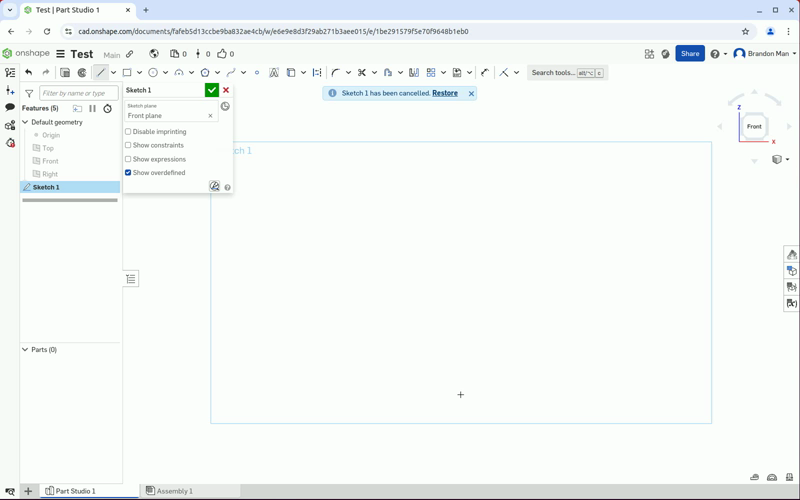
click(460, 394)
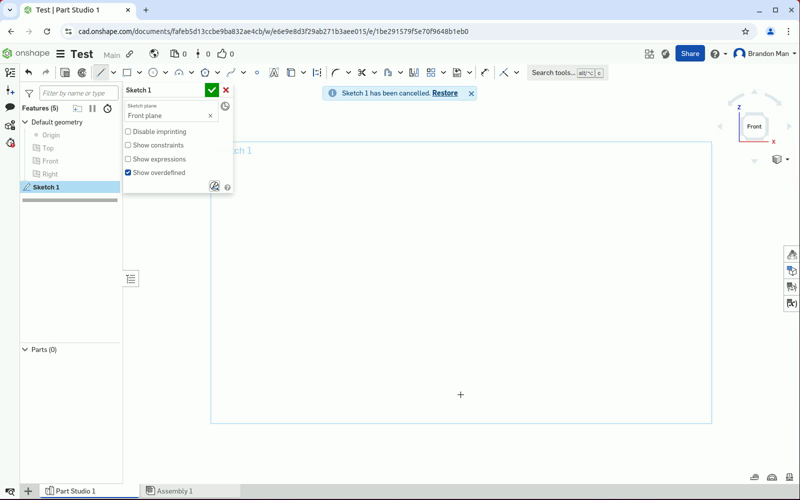
key_up(shift)
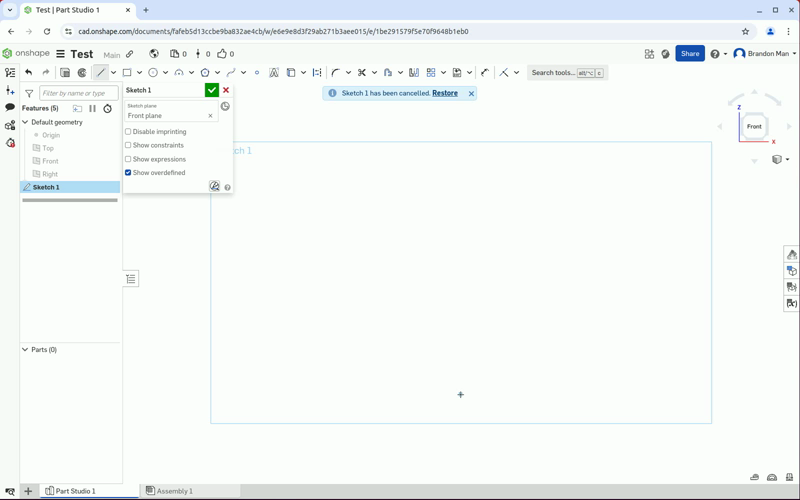
key_down(shift)
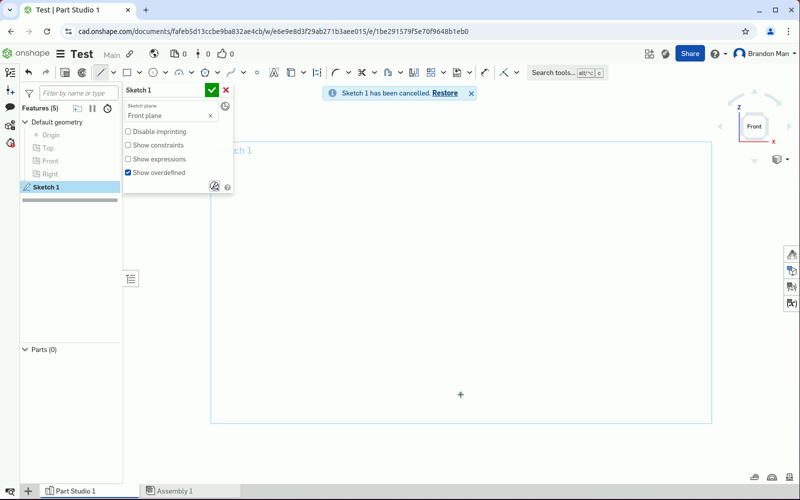
mouse_move(573, 394)
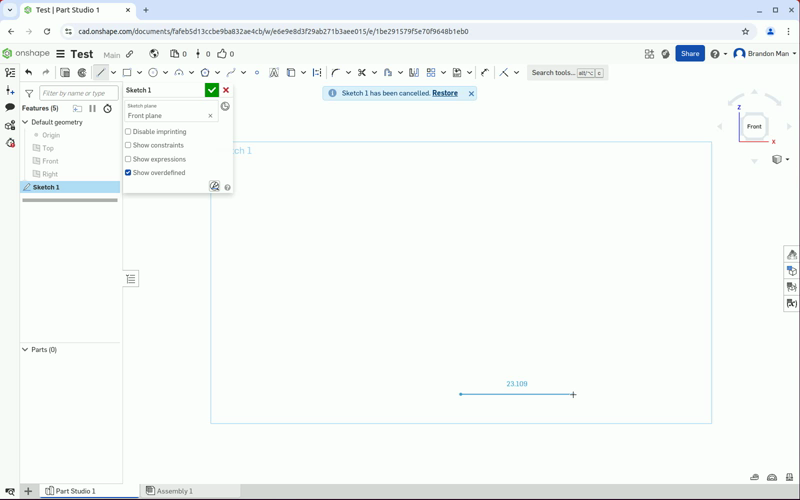
click(573, 394)
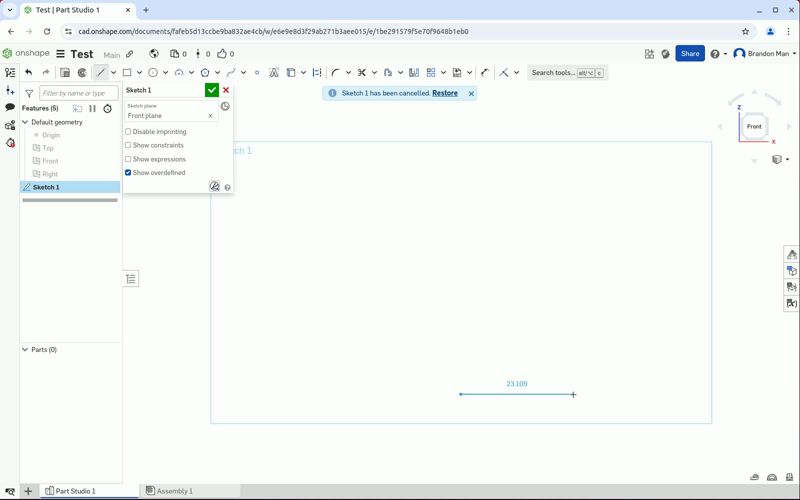
key_up(shift)
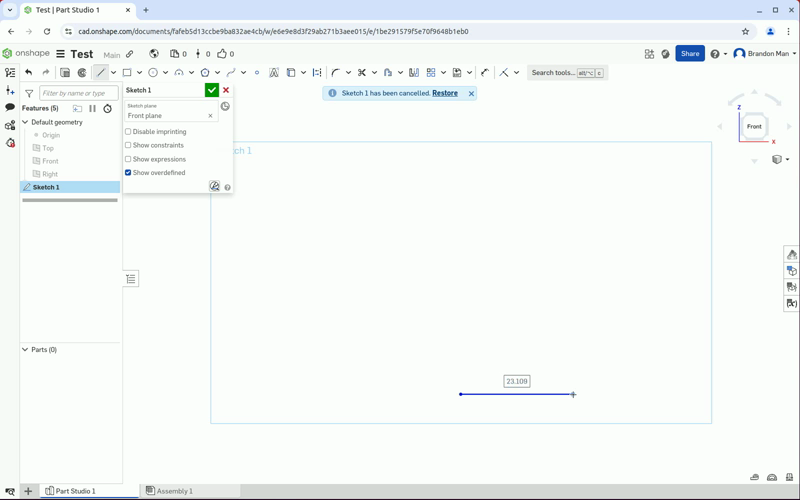
key_down(shift)
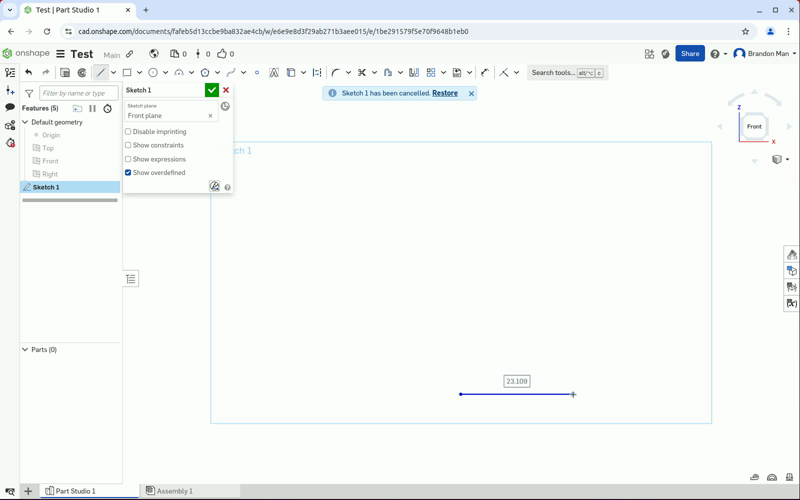
mouse_move(573, 282)
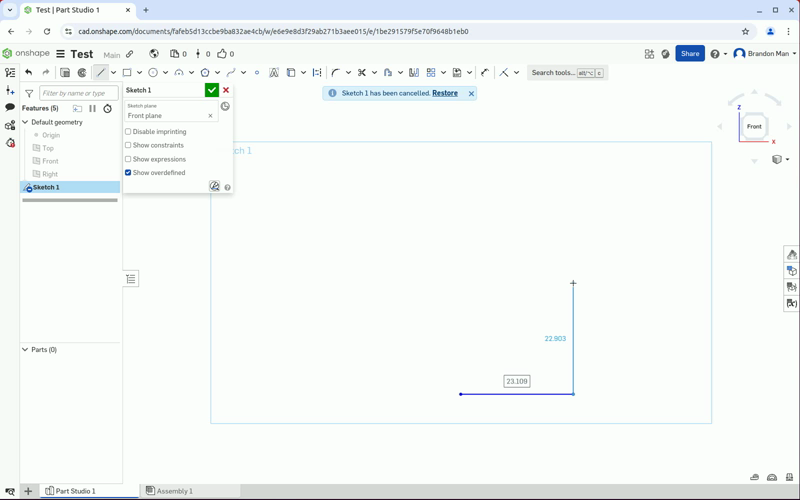
click(573, 282)
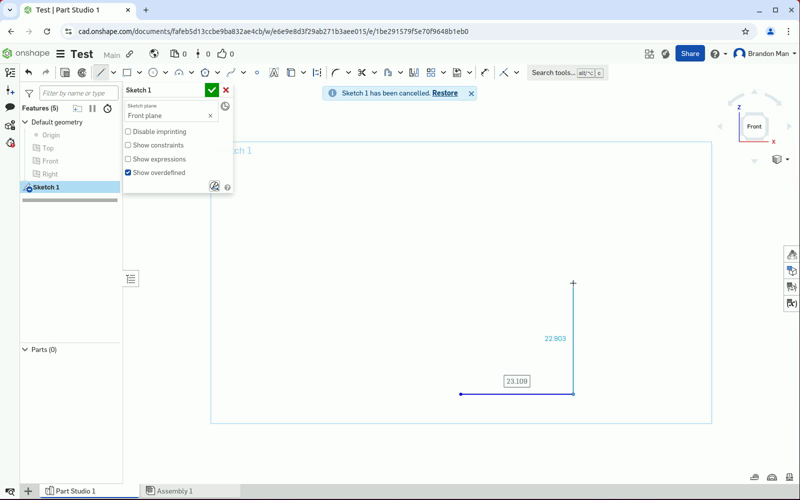
key_up(shift)
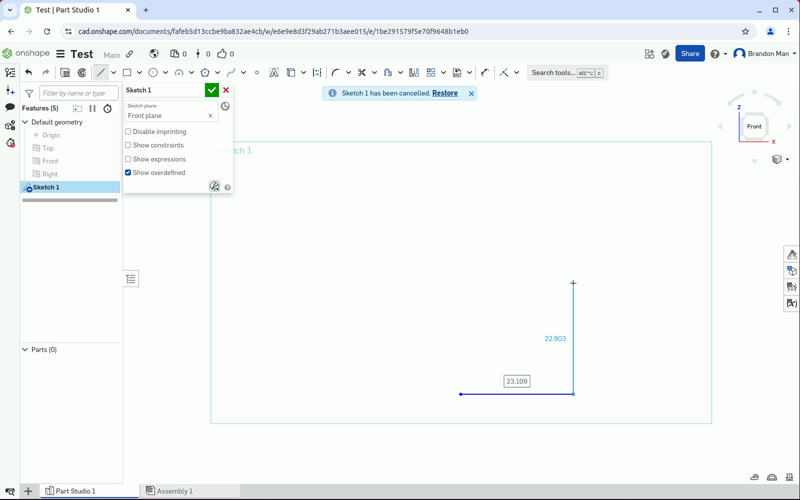
key_down(shift)
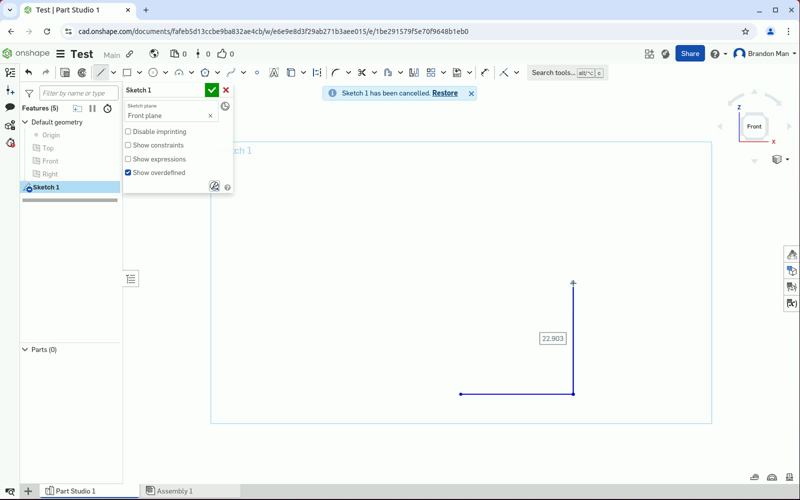
mouse_move(460, 281)
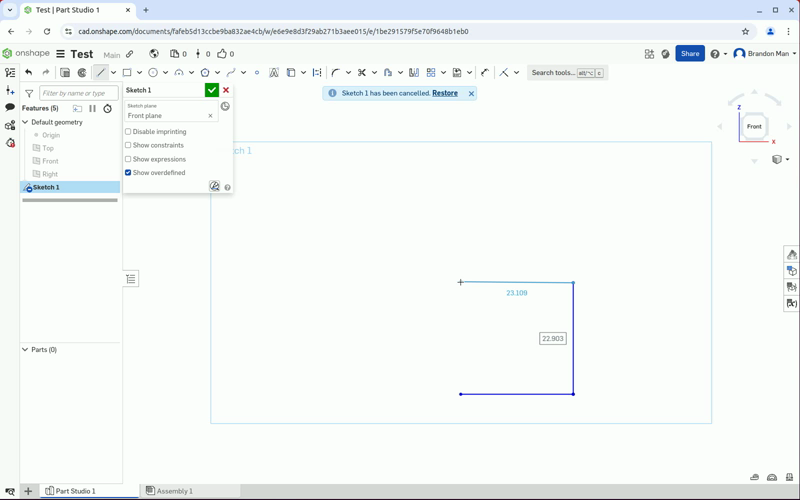
click(460, 281)
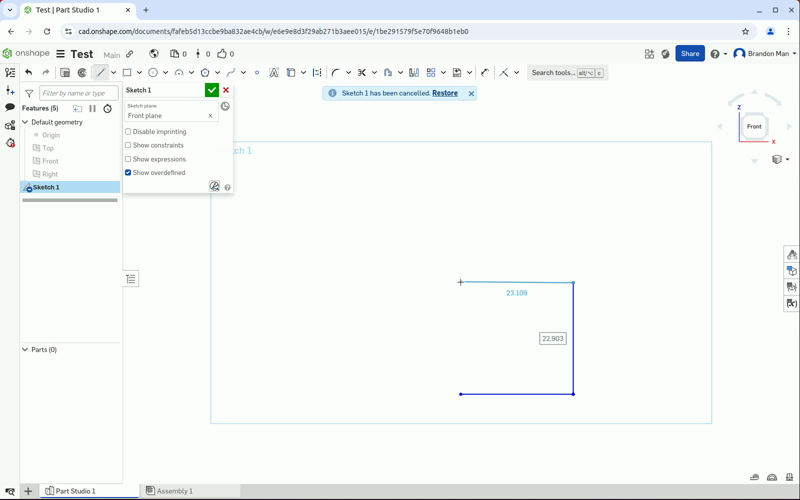
key_up(shift)
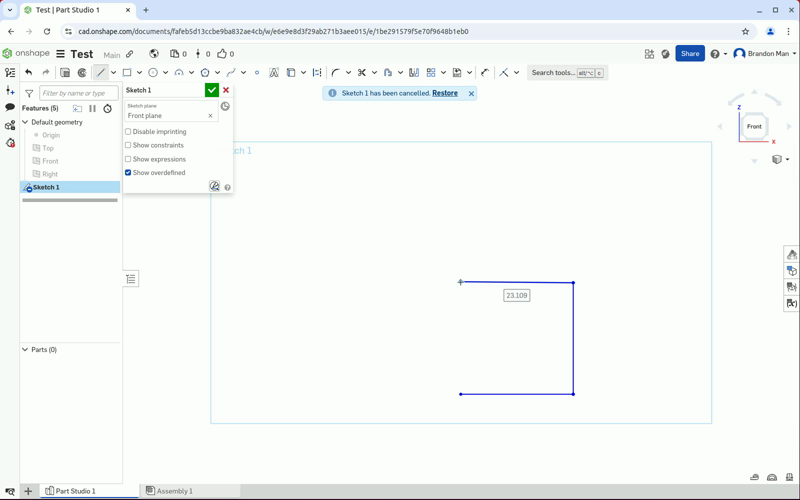
key_down(shift)
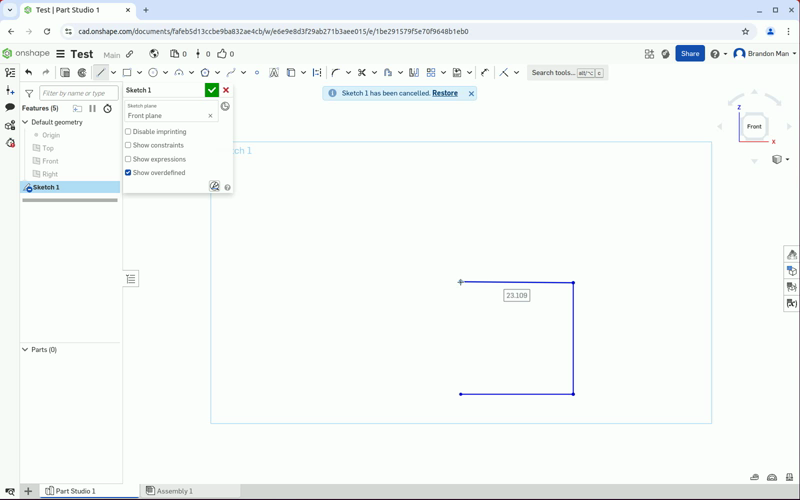
mouse_move(460, 394)
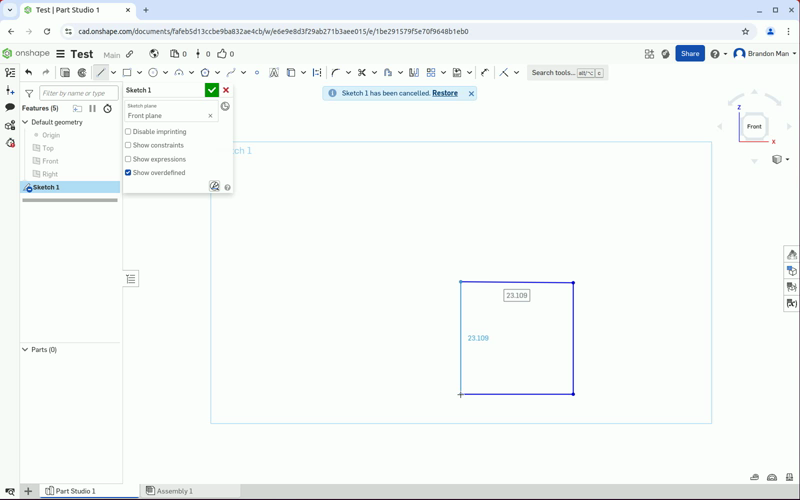
key_up(shift)
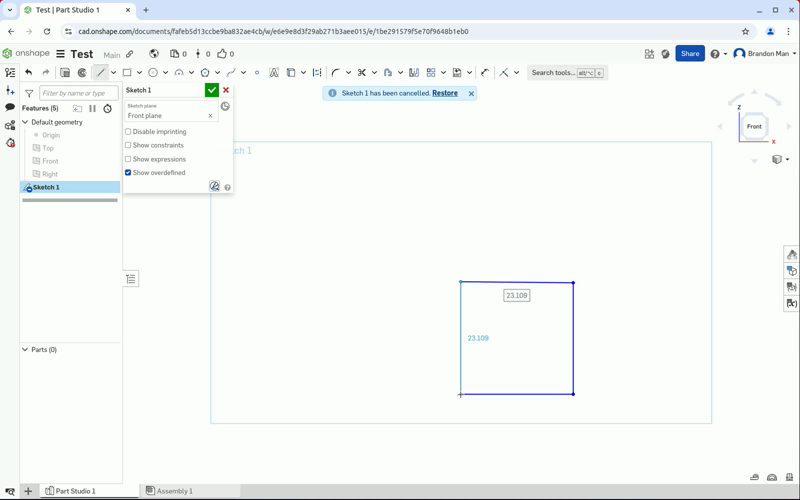
click(460, 394)
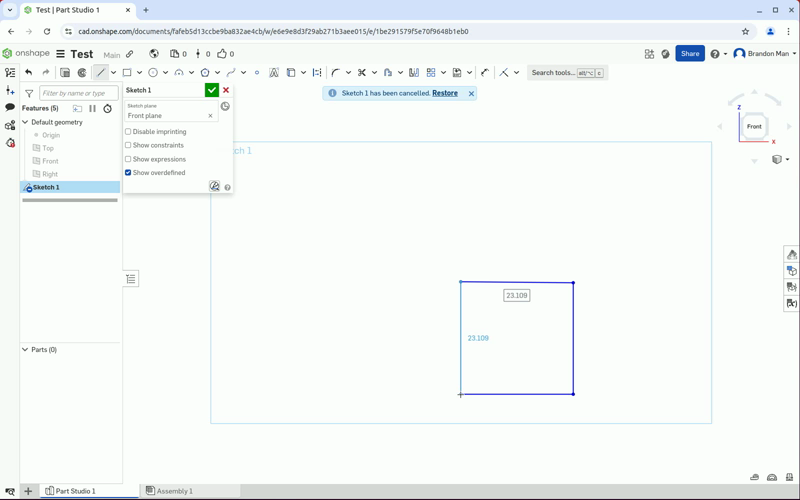
key(esc)
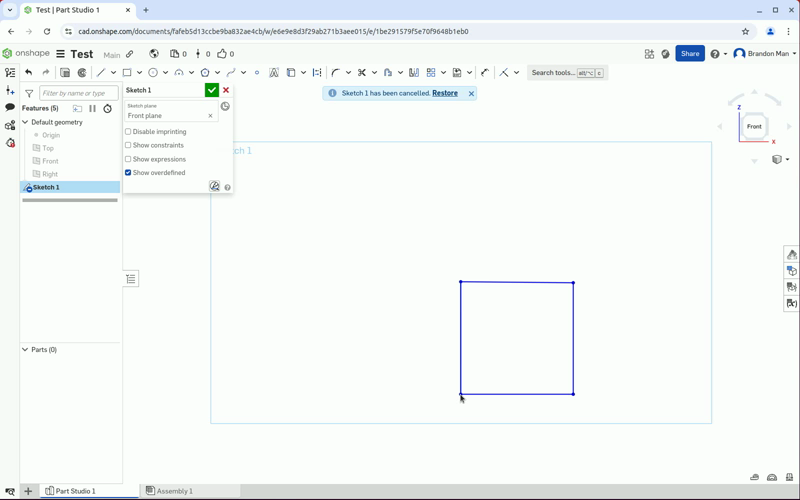
mouse_move(553, 332)
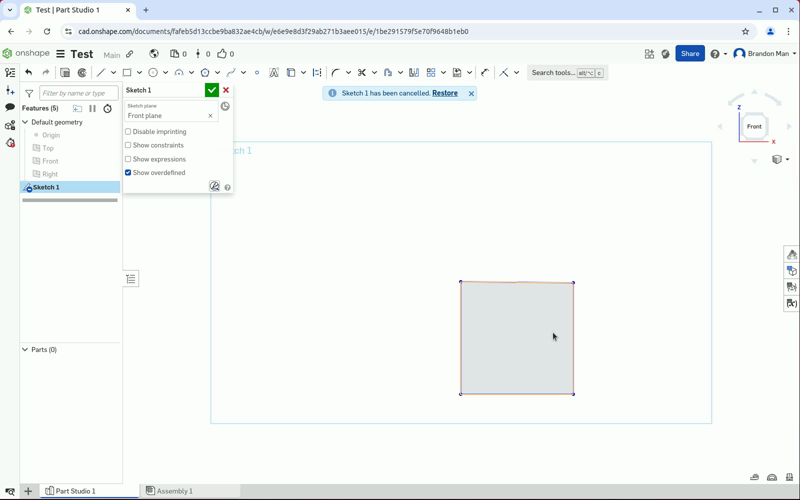
click(553, 332)
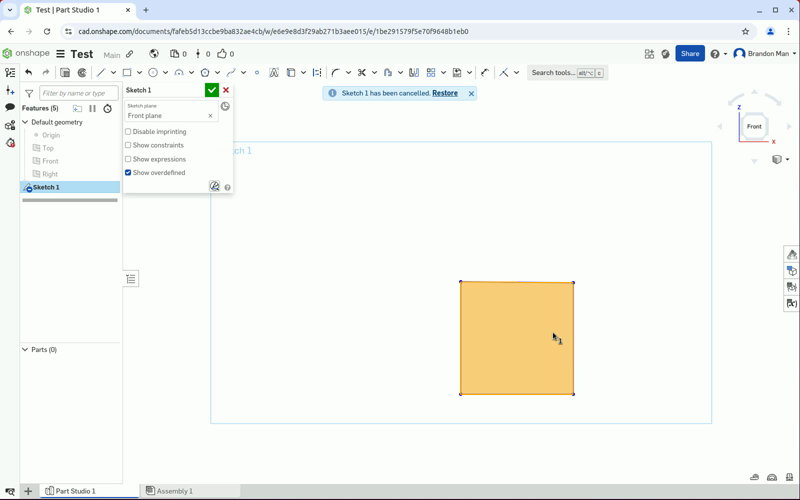
mouse_move(73, 352)
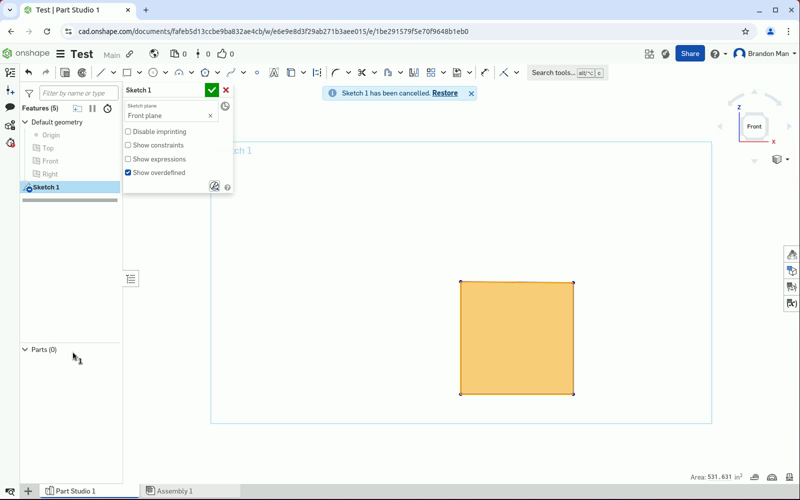
key(shift+y)
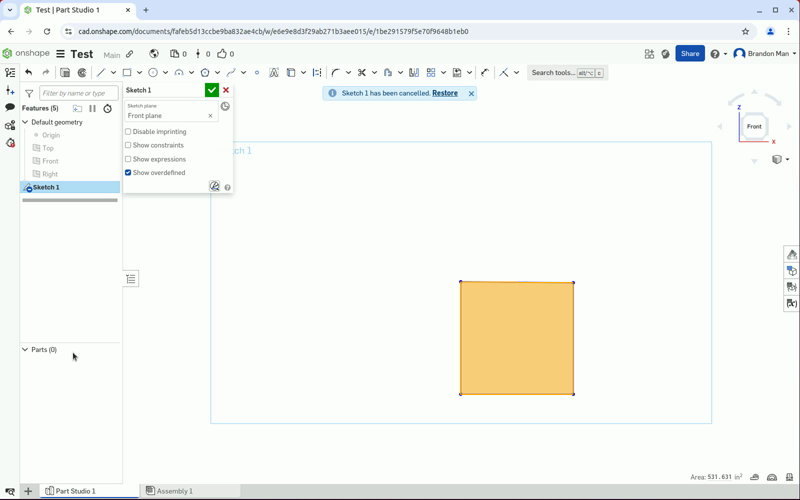
key(shift+e)
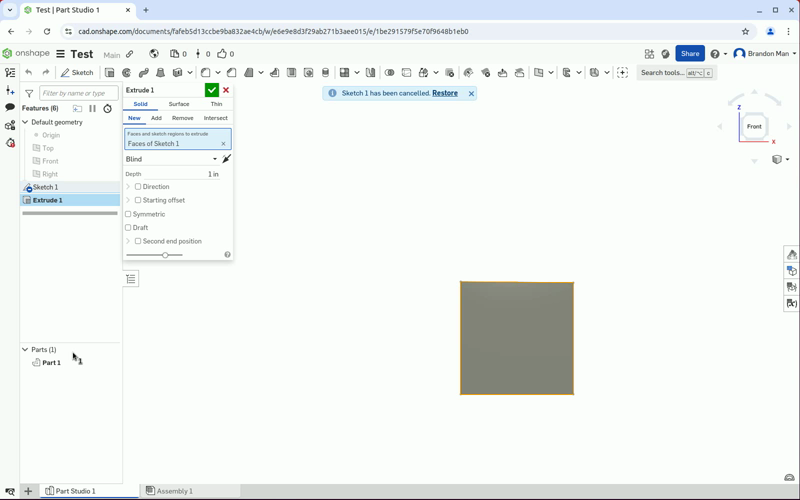
mouse_move(143, 106)
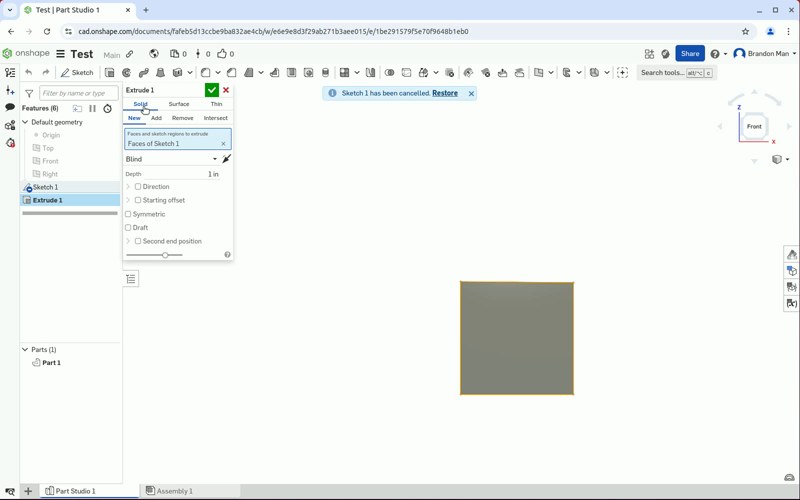
click(143, 106)
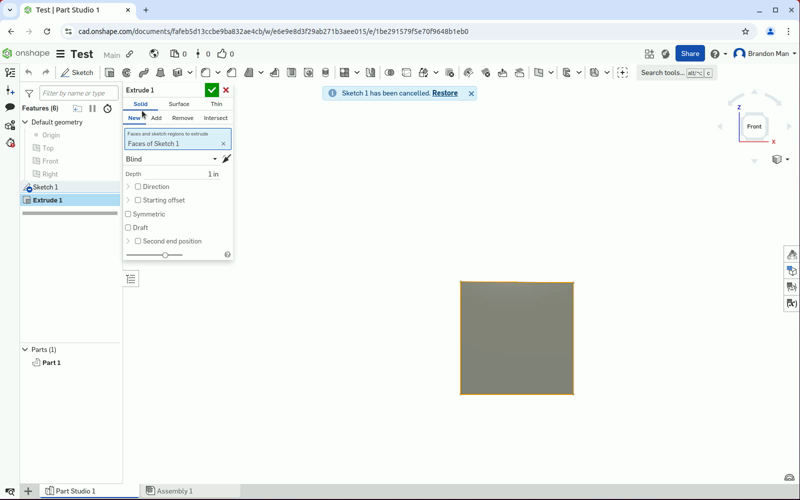
mouse_move(137, 120)
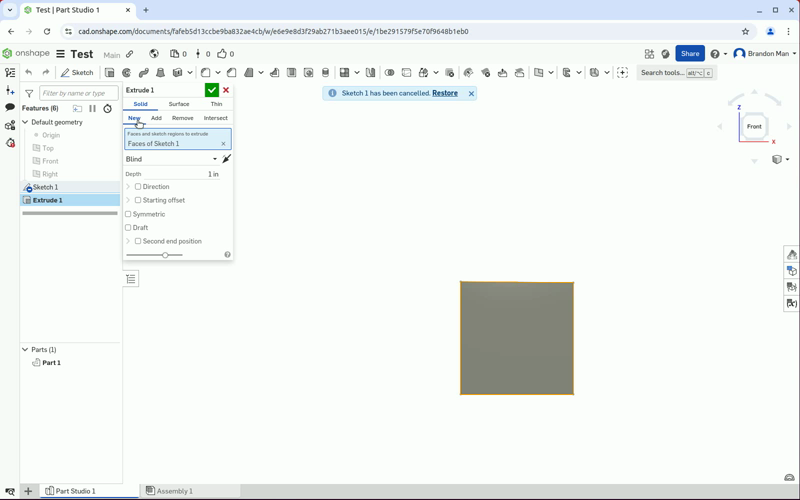
click(137, 120)
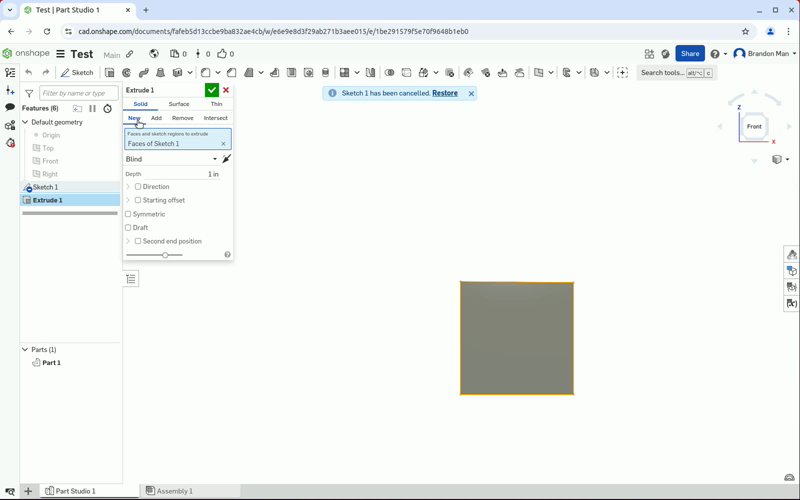
key(tab, 4)
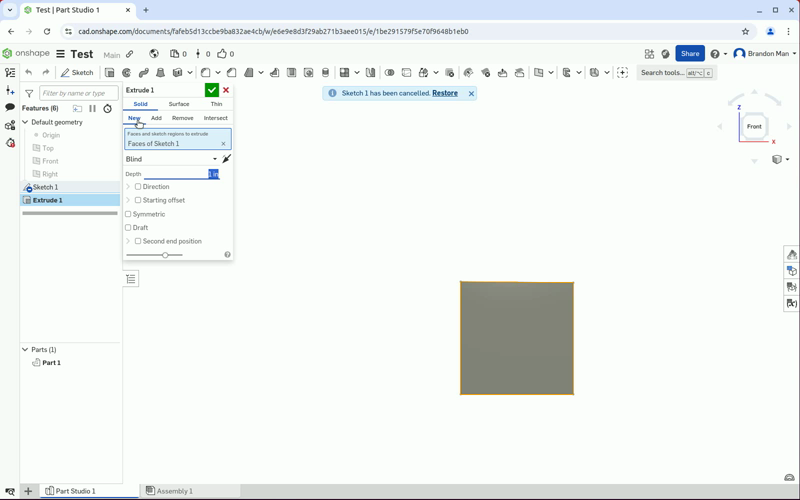
text(1.204)
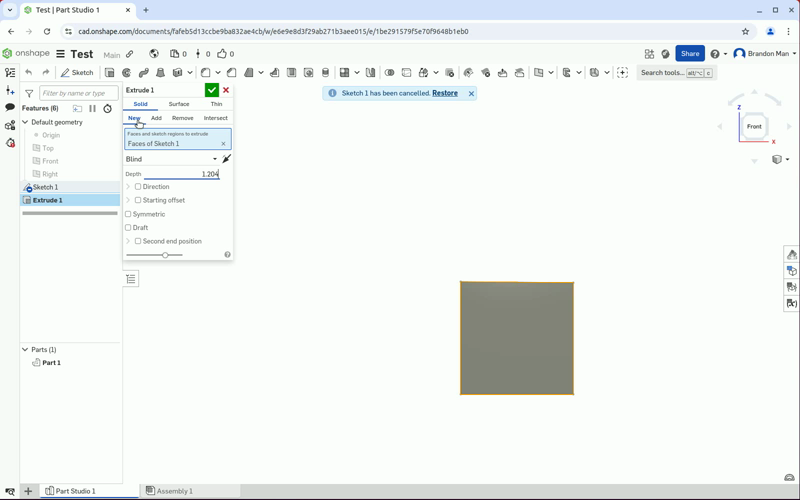
key(enter)
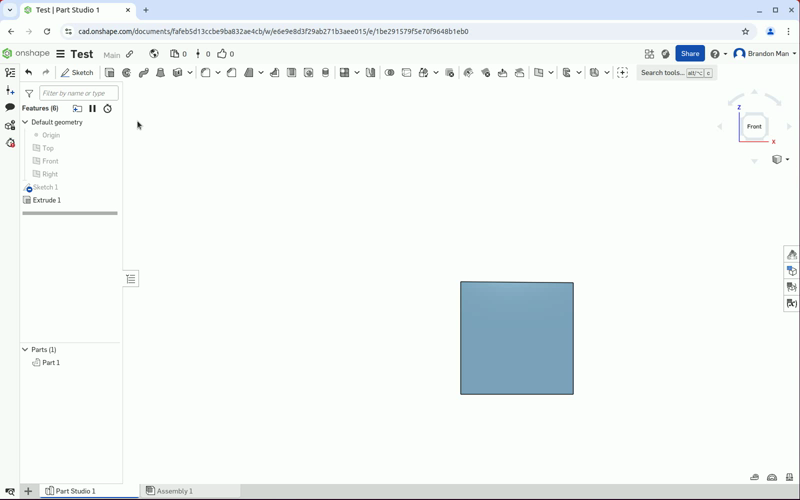
key(shift+h)
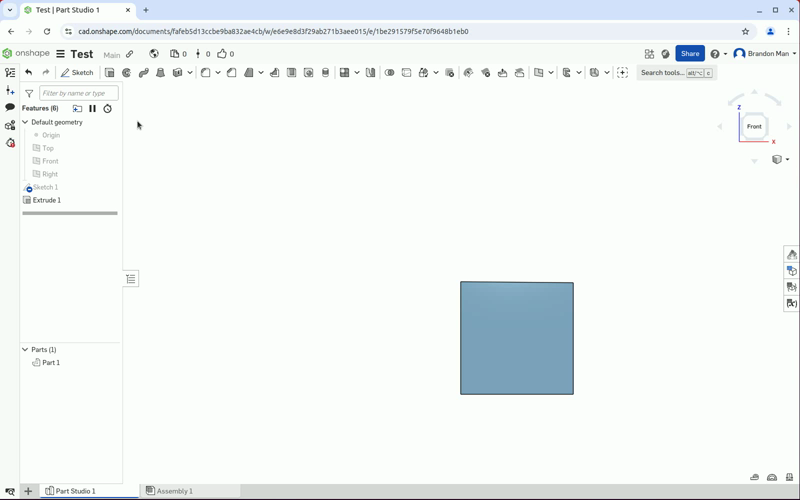
key(shift+h)
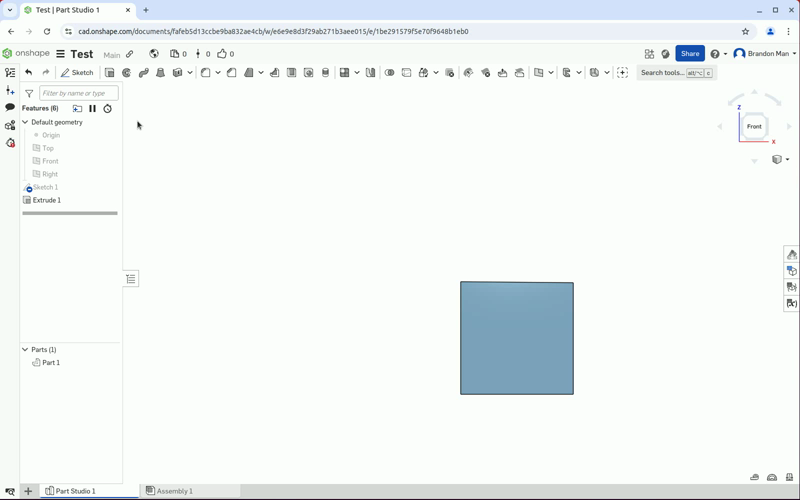
mouse_move(73, 189)
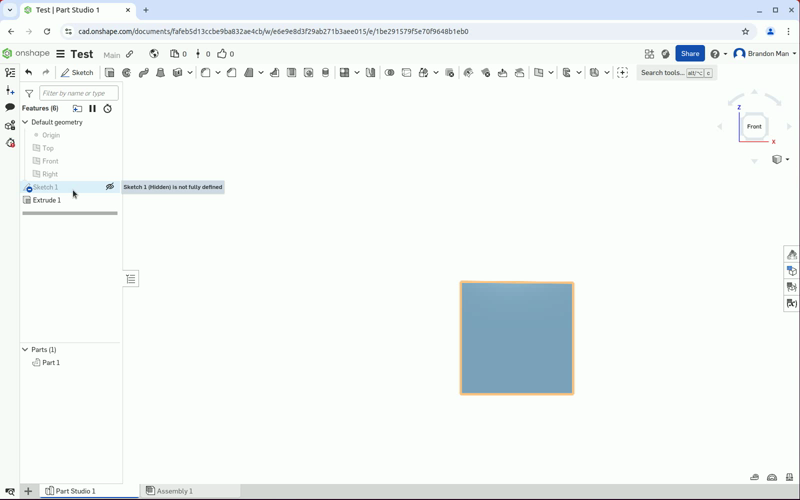
click(73, 189)
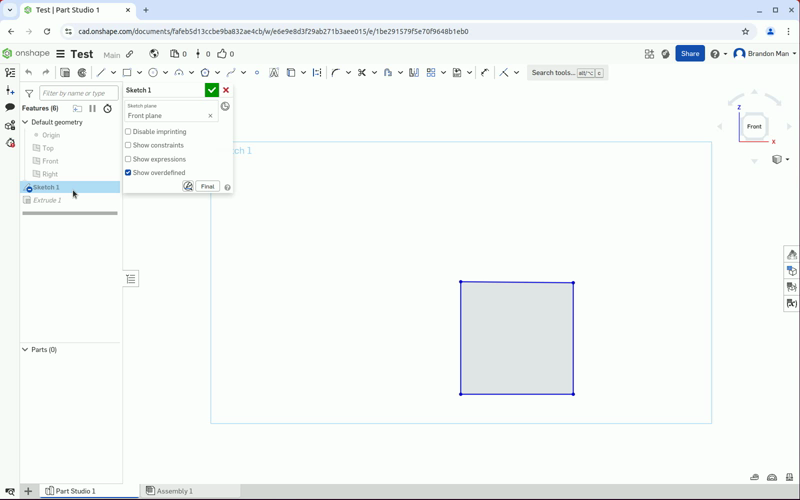
mouse_move(229, 92)
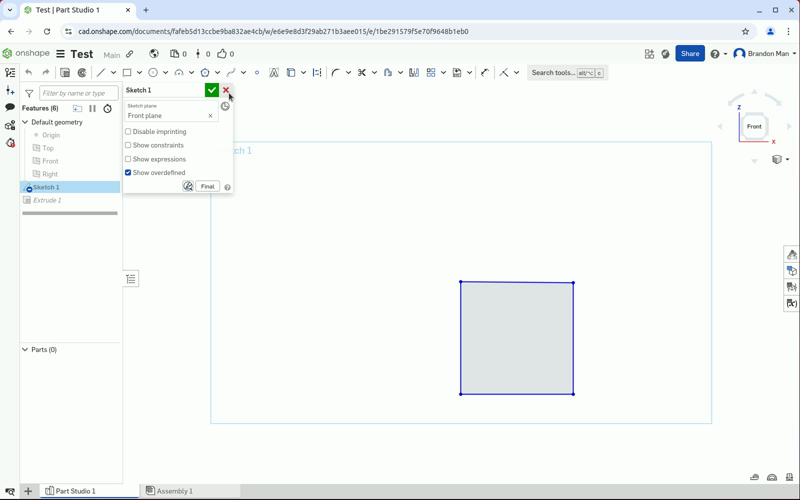
click(229, 92)
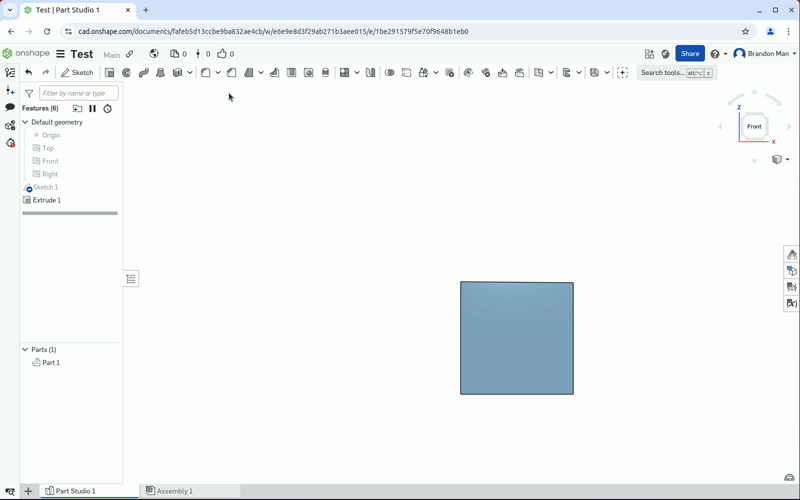
mouse_move(541, 75)
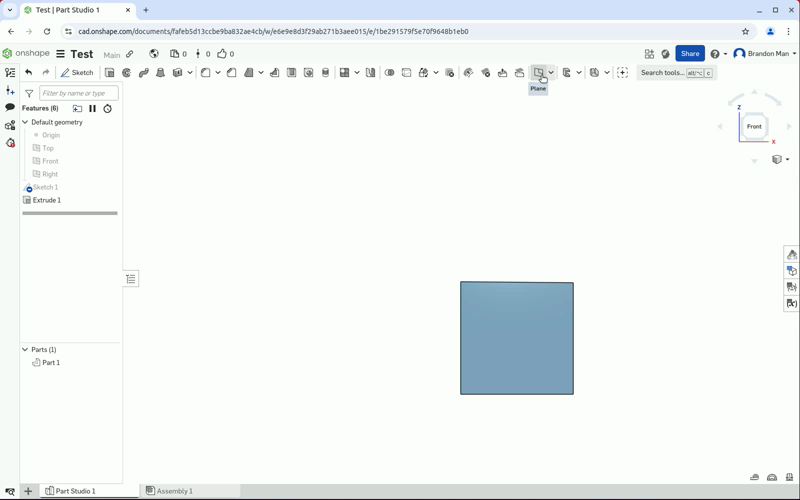
click(541, 75)
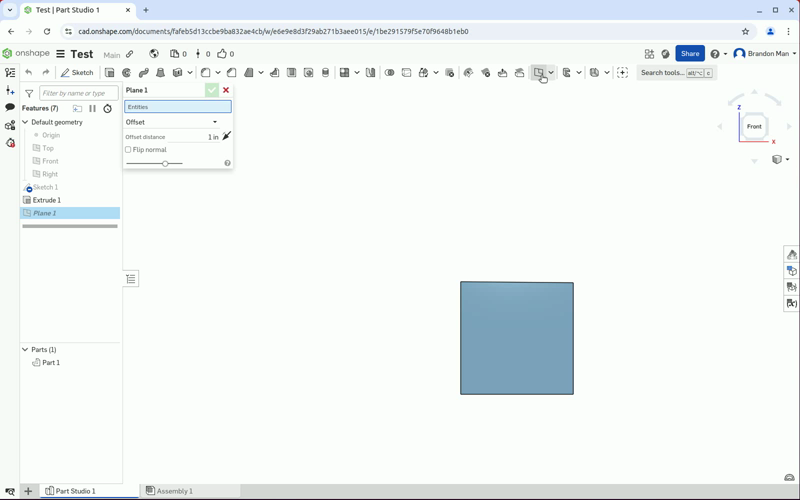
mouse_move(73, 163)
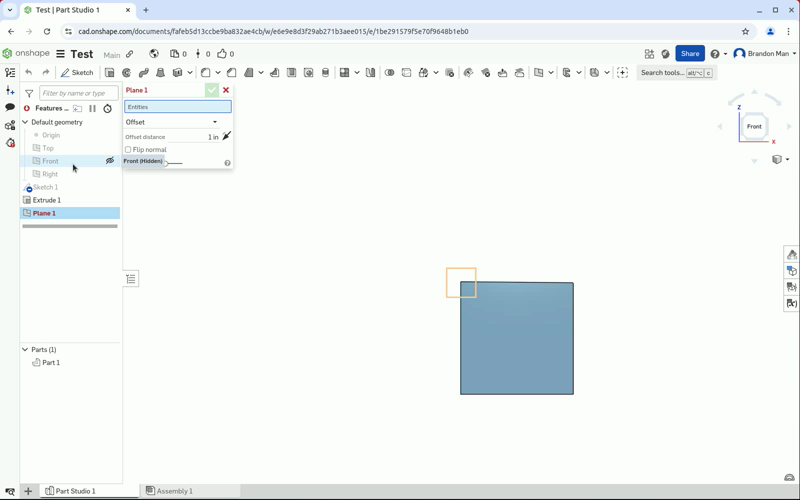
click(73, 163)
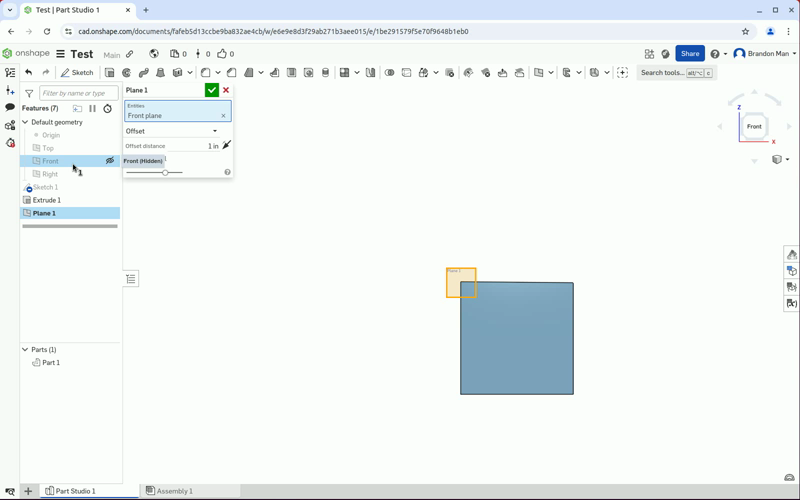
key(tab, 2)
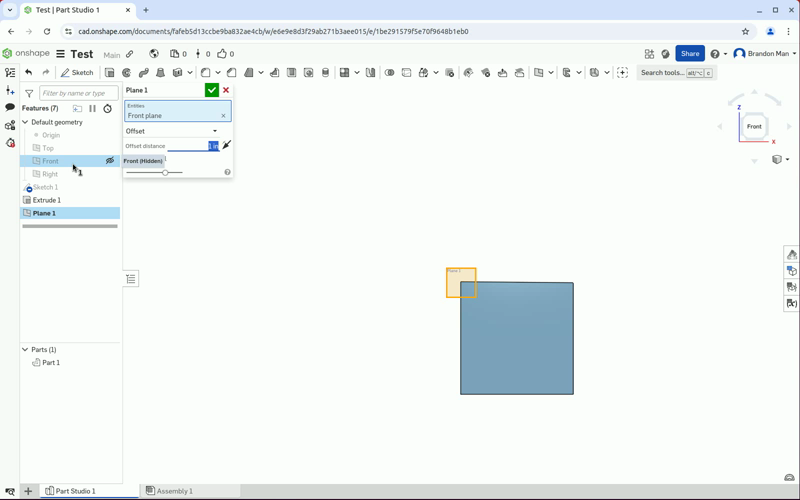
text(1.202)
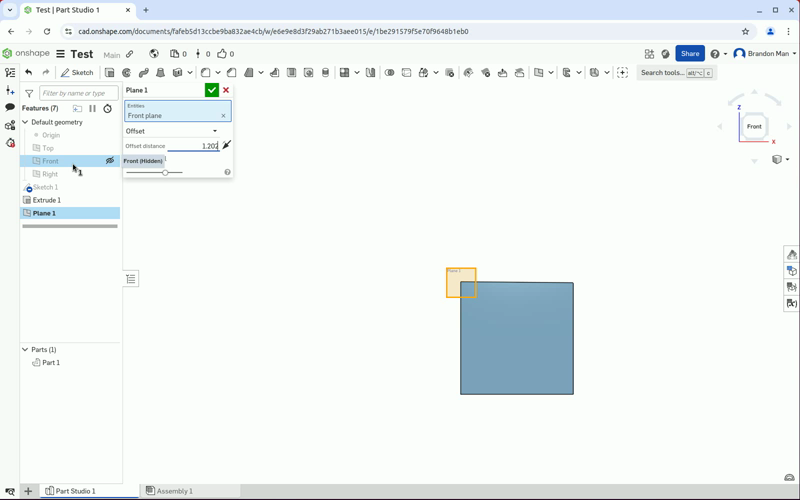
key(enter, 2)
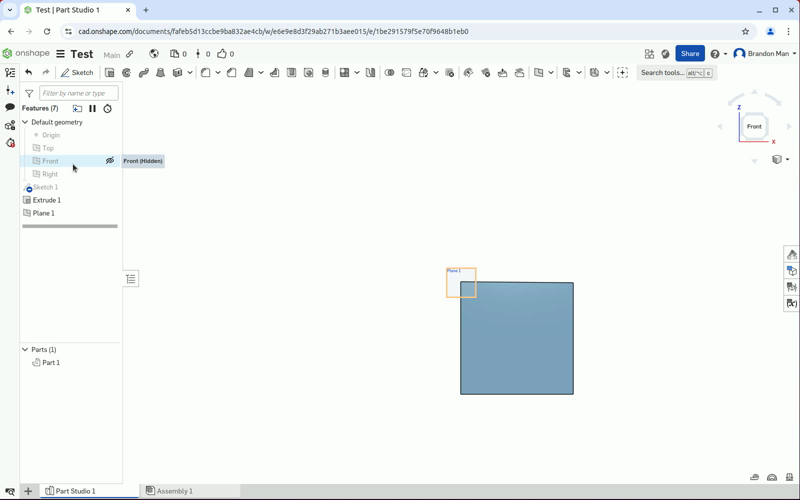
key(shift+s)
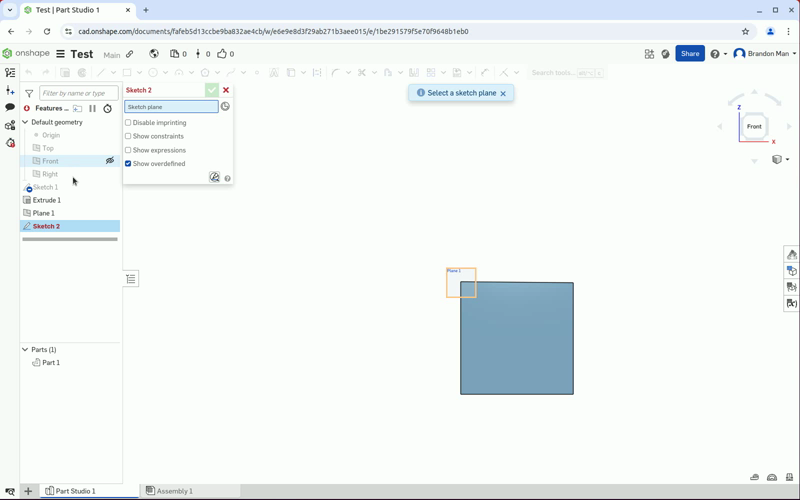
mouse_move(73, 215)
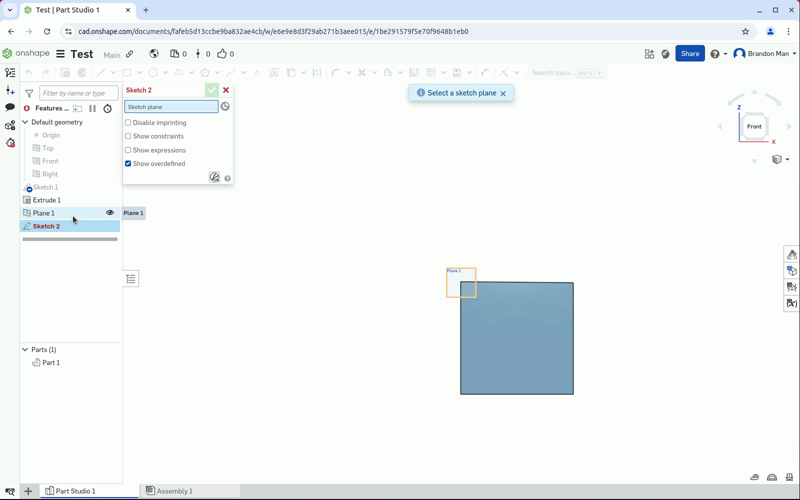
click(73, 215)
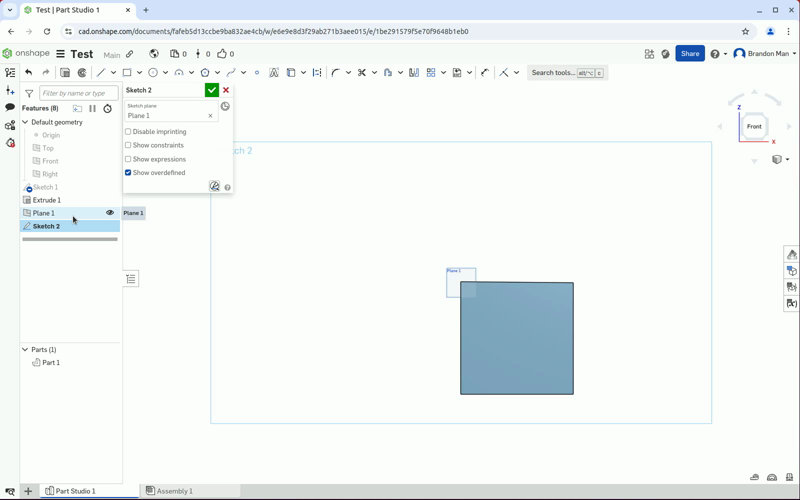
mouse_move(73, 352)
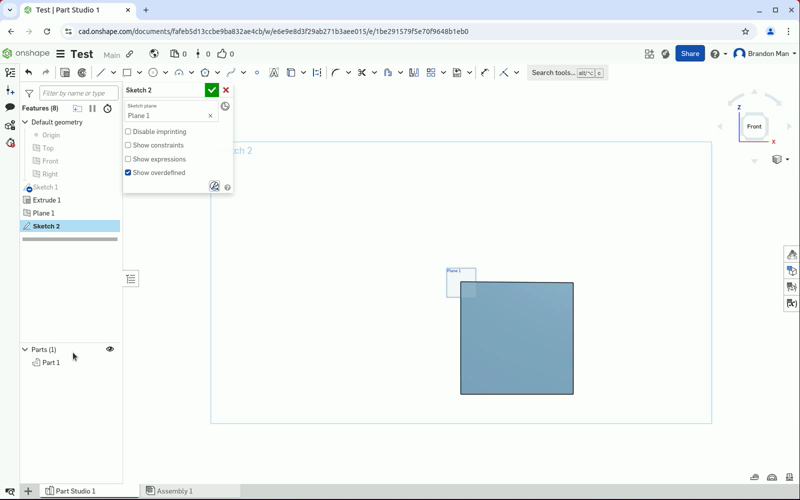
key(y)
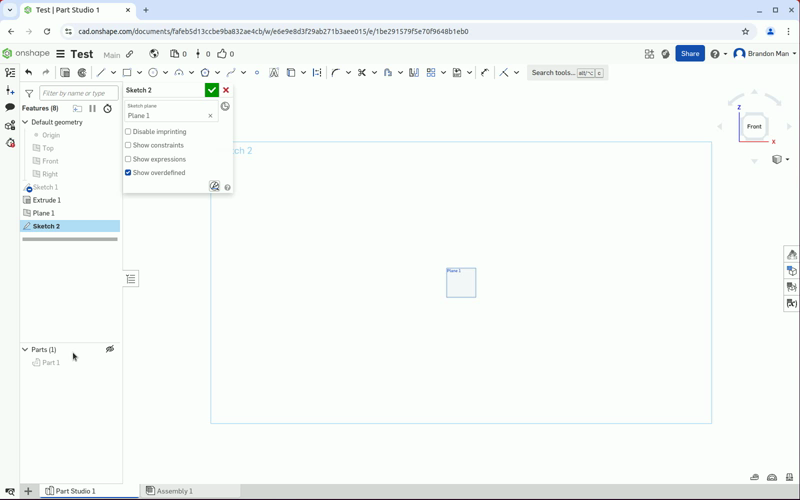
key(c)
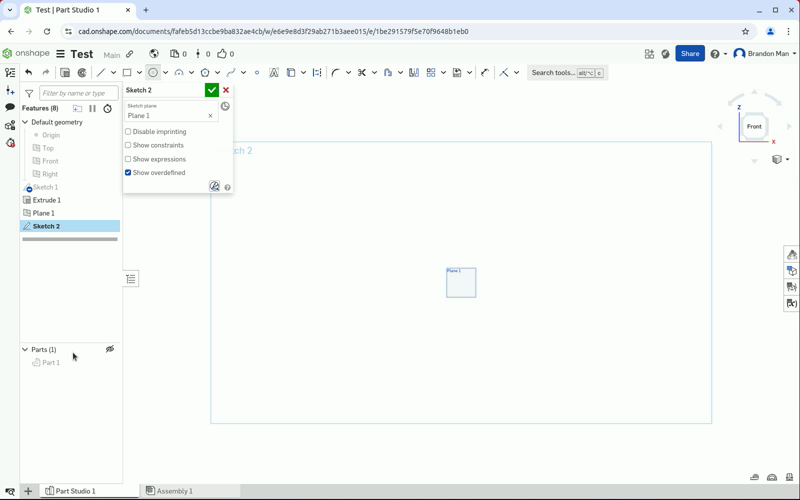
key_down(shift)
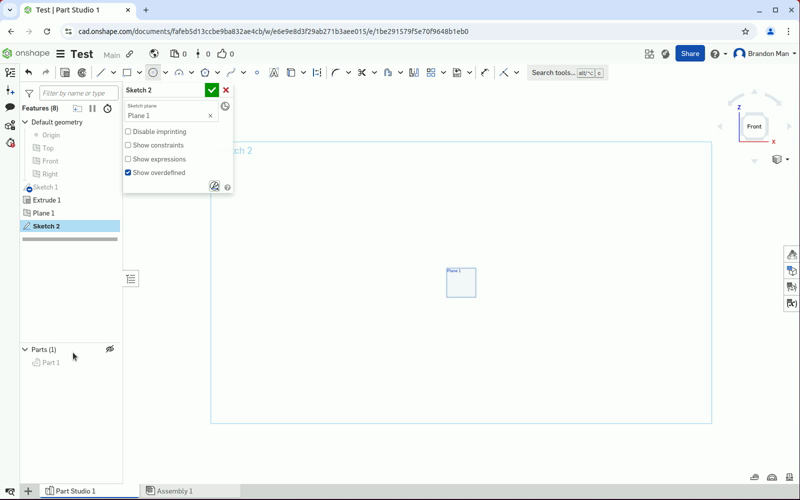
mouse_move(517, 339)
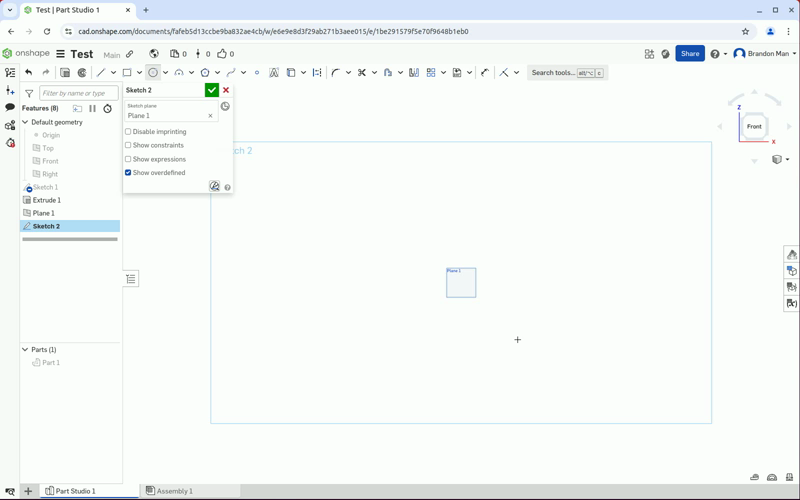
click(517, 339)
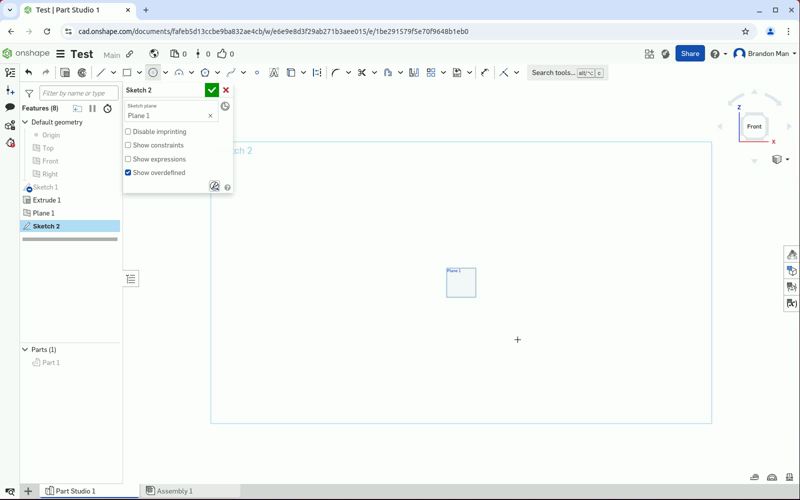
key_up(shift)
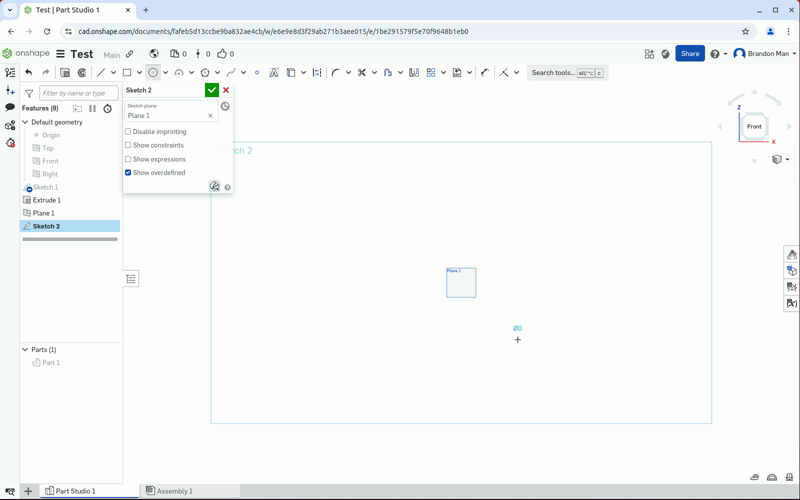
mouse_move(560, 339)
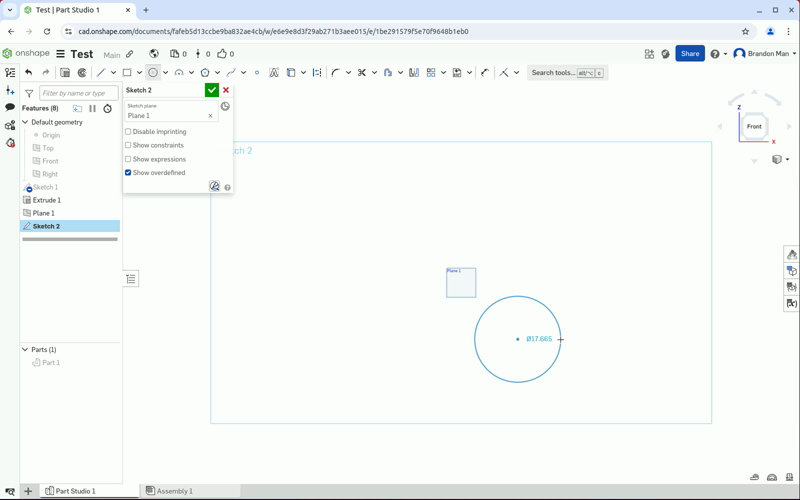
click(560, 339)
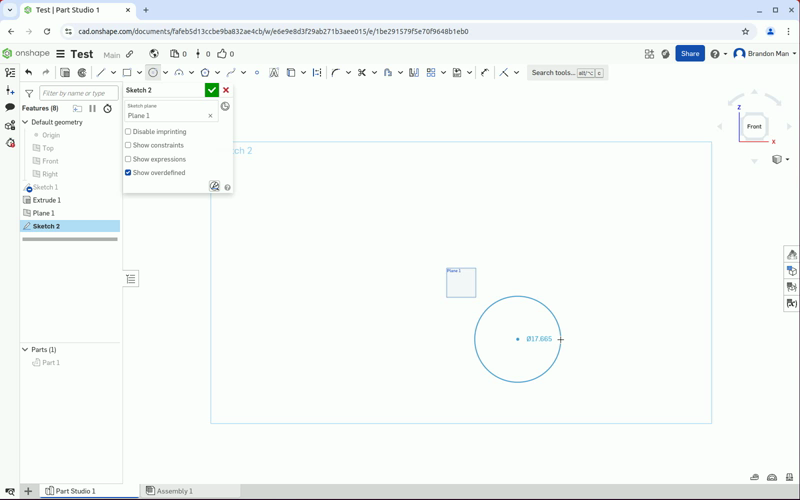
key(esc)
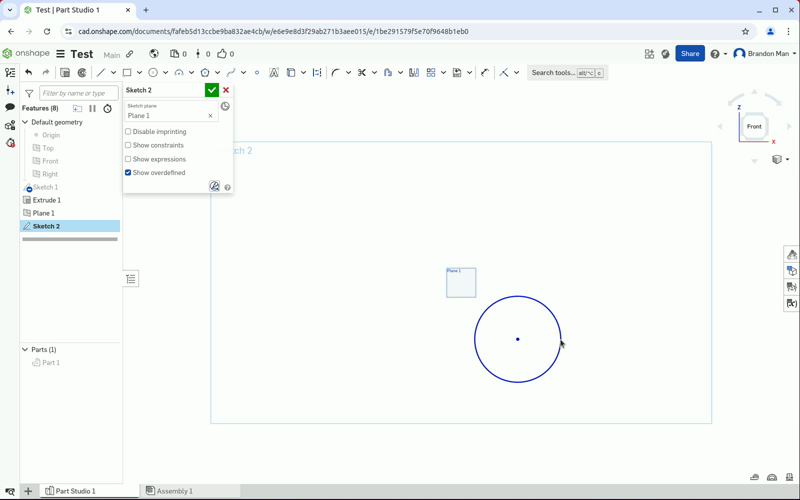
key(l)
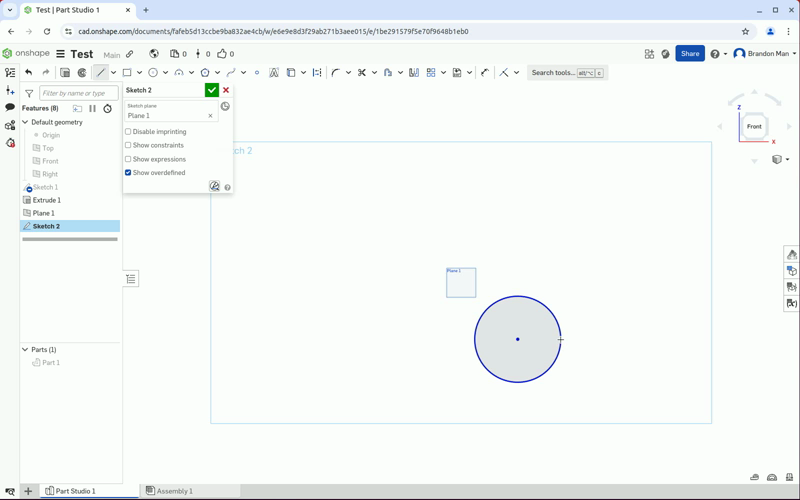
key_down(shift)
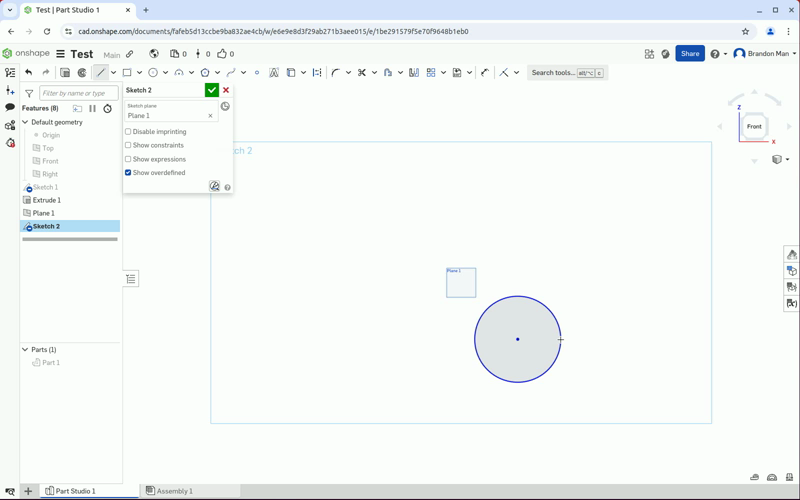
mouse_move(492, 352)
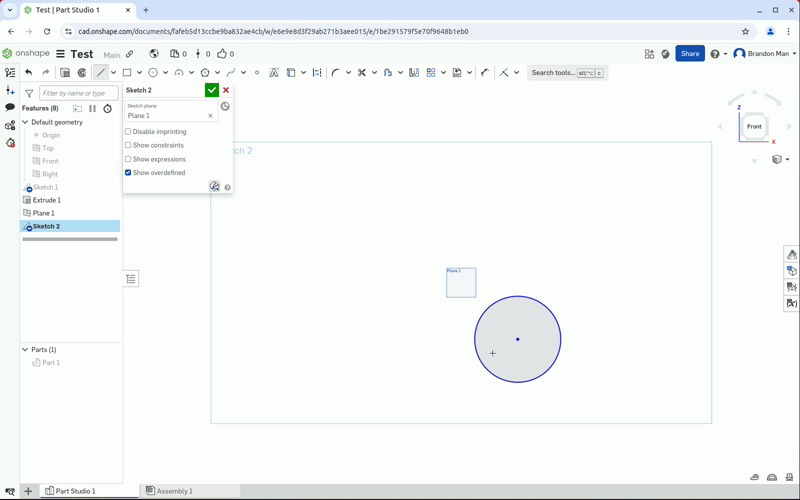
click(492, 352)
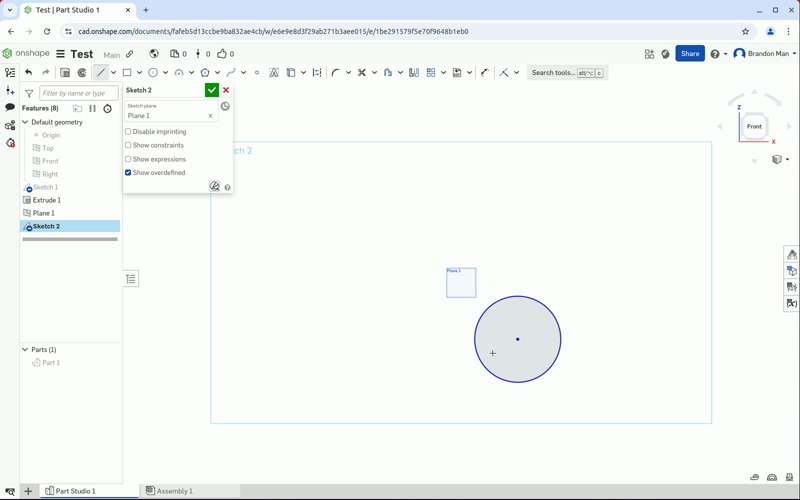
key_up(shift)
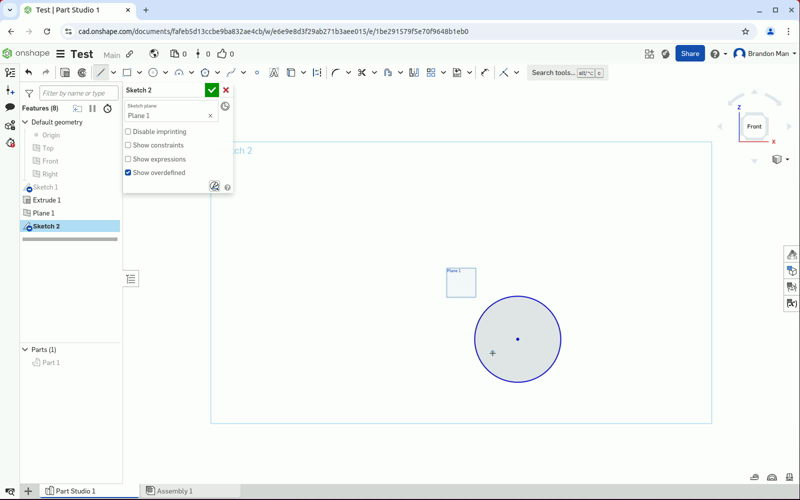
key_down(shift)
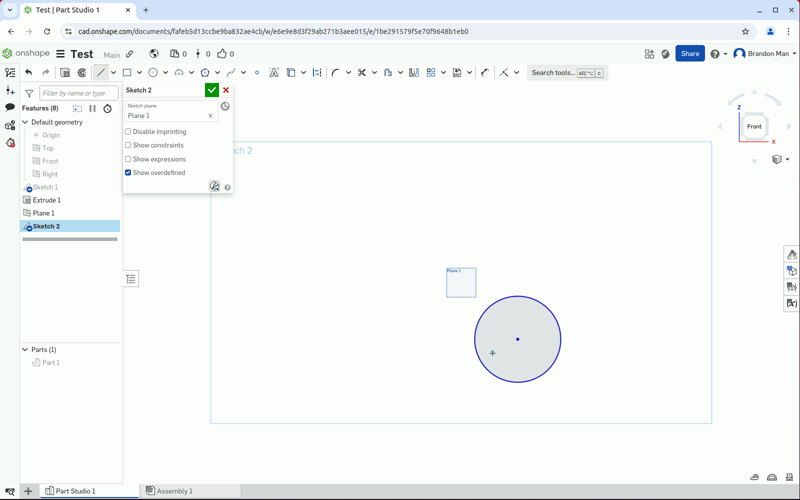
mouse_move(522, 352)
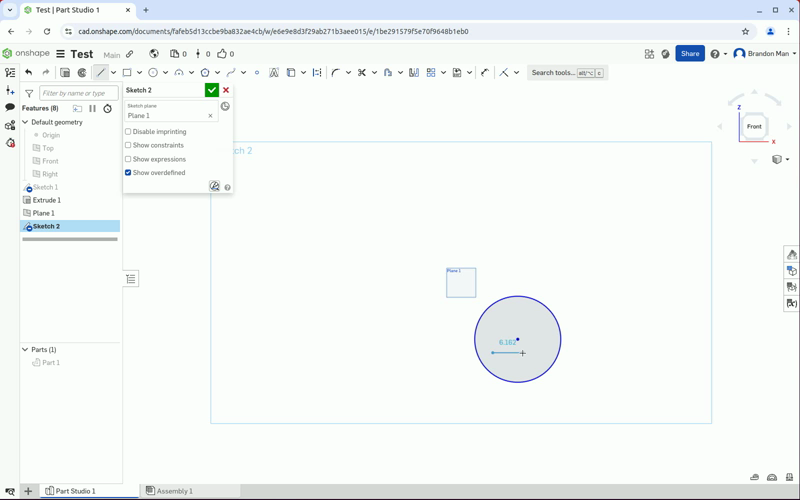
mouse_move(543, 352)
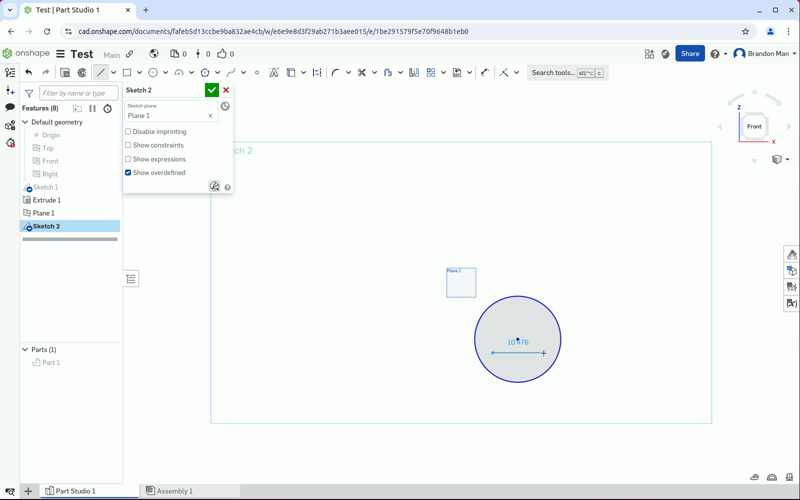
click(543, 352)
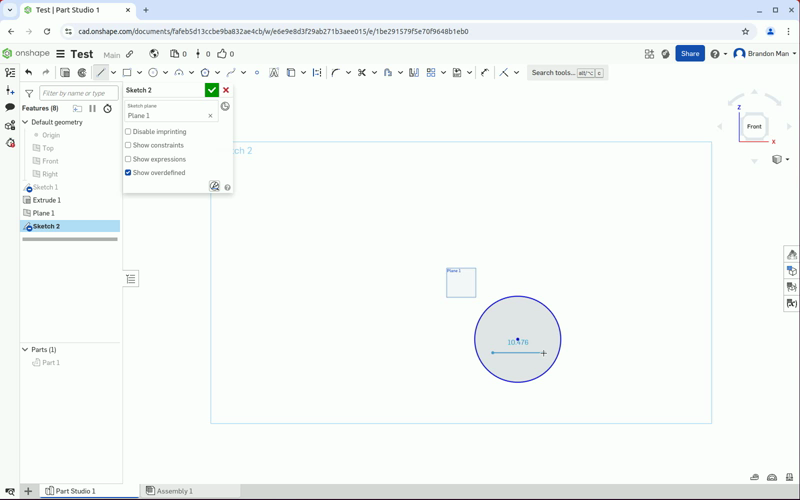
key_up(shift)
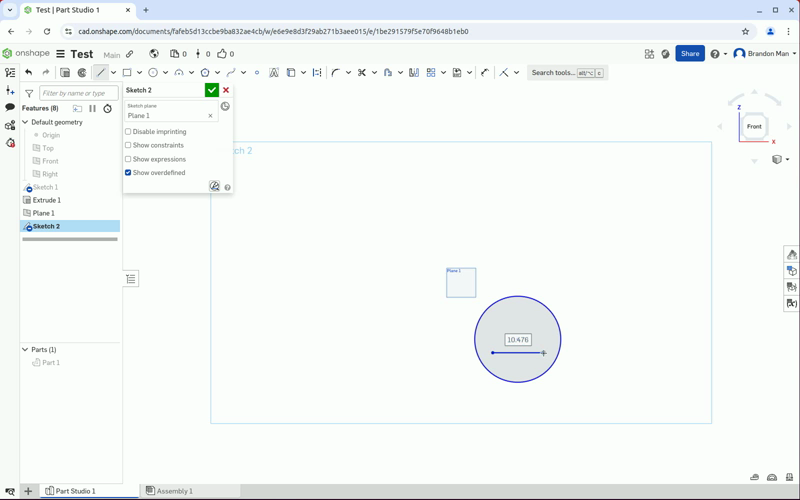
key_down(shift)
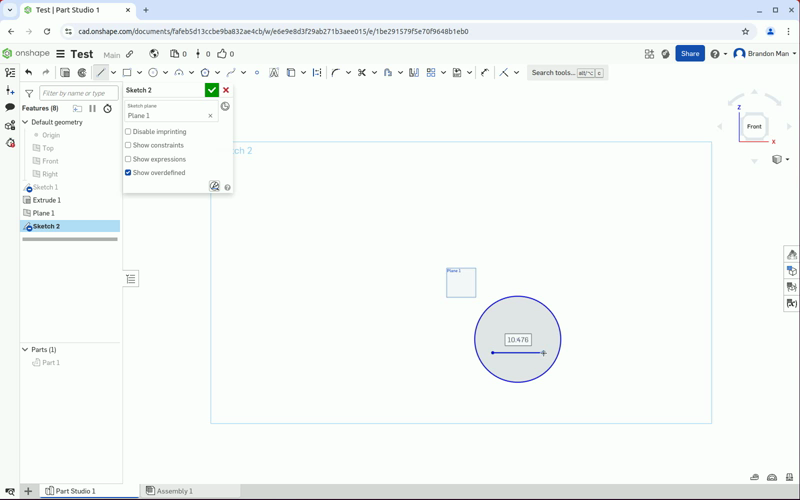
mouse_move(573, 352)
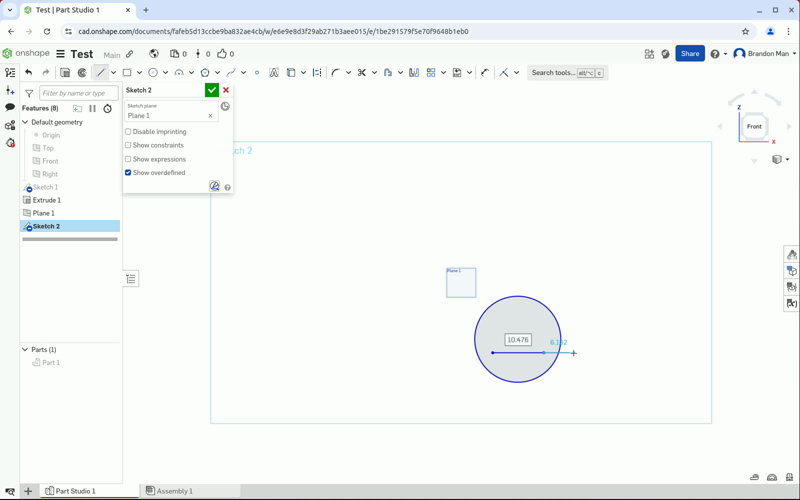
mouse_move(543, 339)
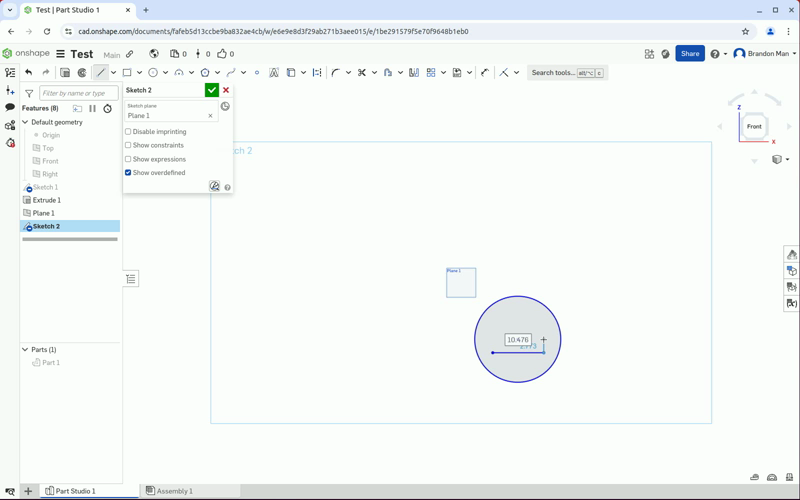
click(543, 339)
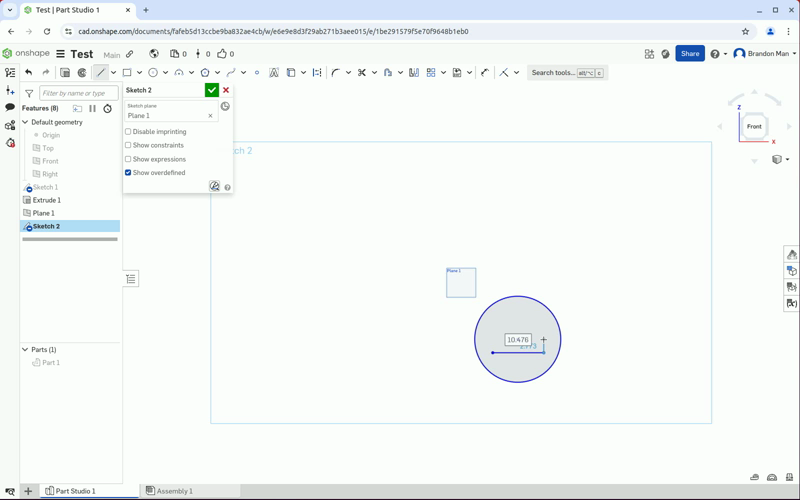
key_up(shift)
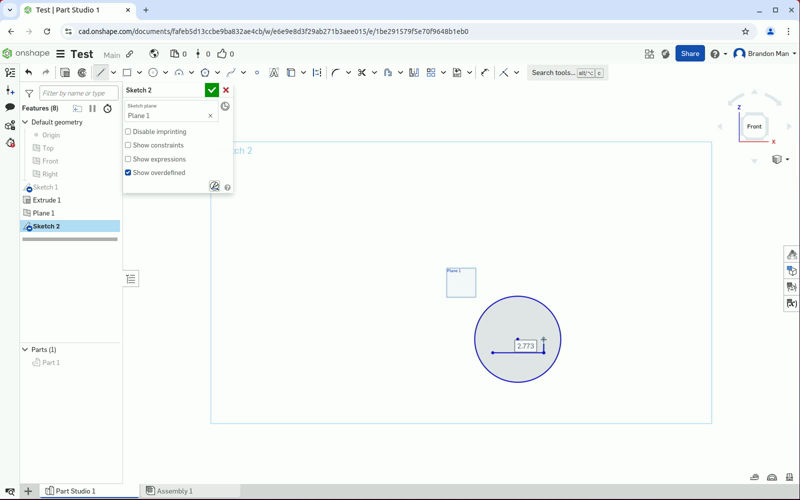
key_down(shift)
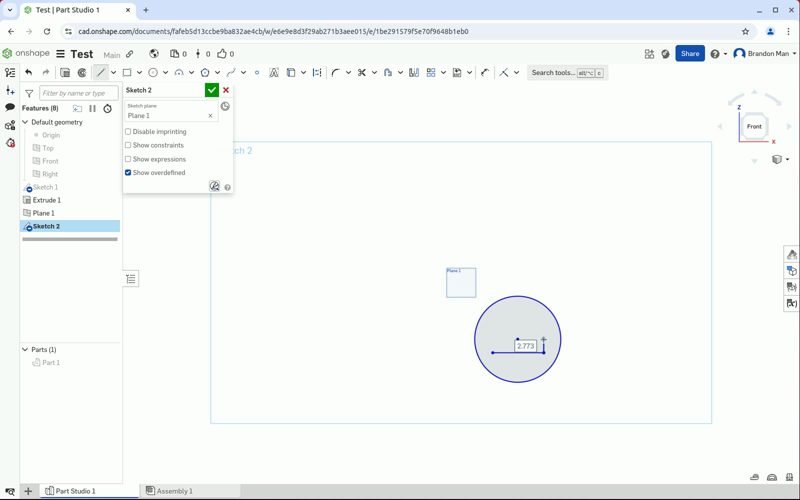
mouse_move(573, 339)
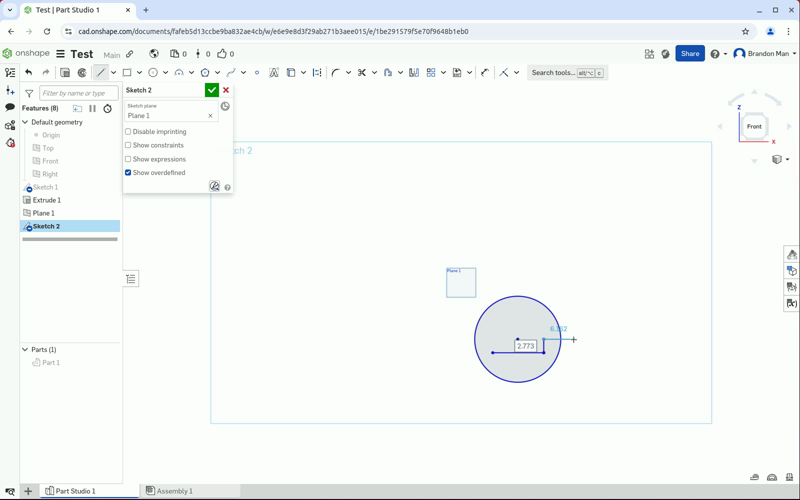
mouse_move(531, 339)
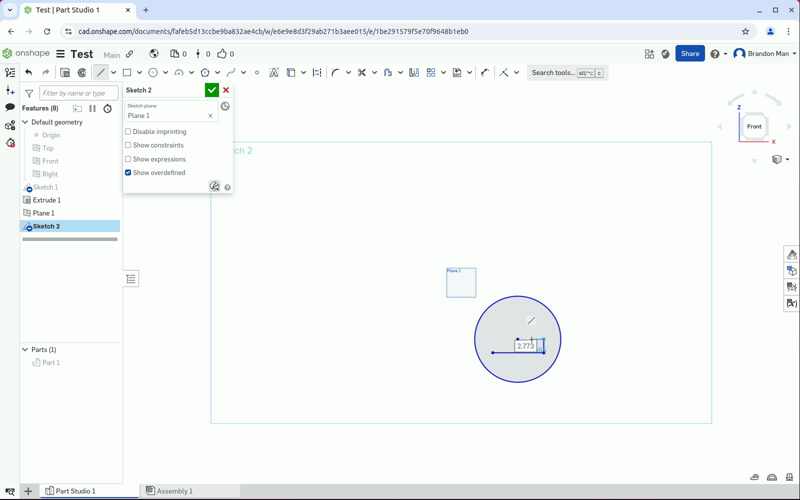
click(531, 339)
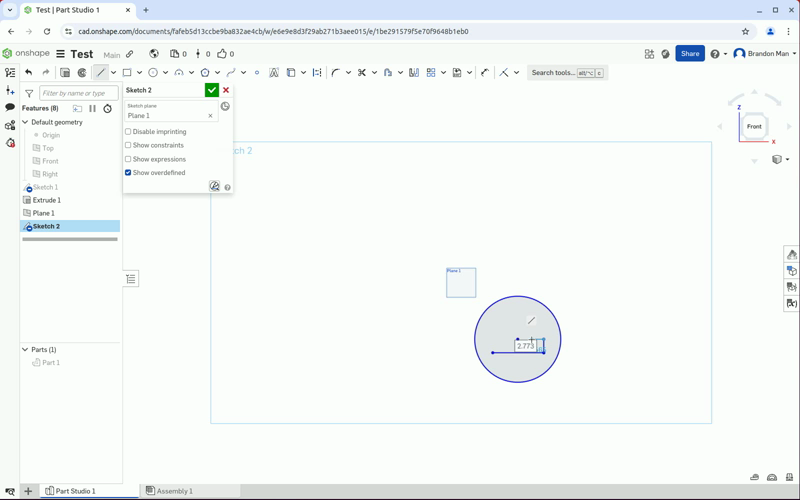
key_up(shift)
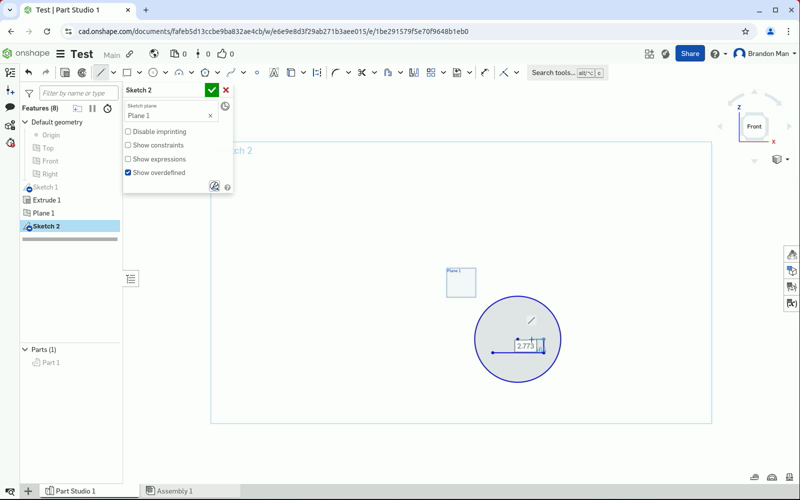
key_down(shift)
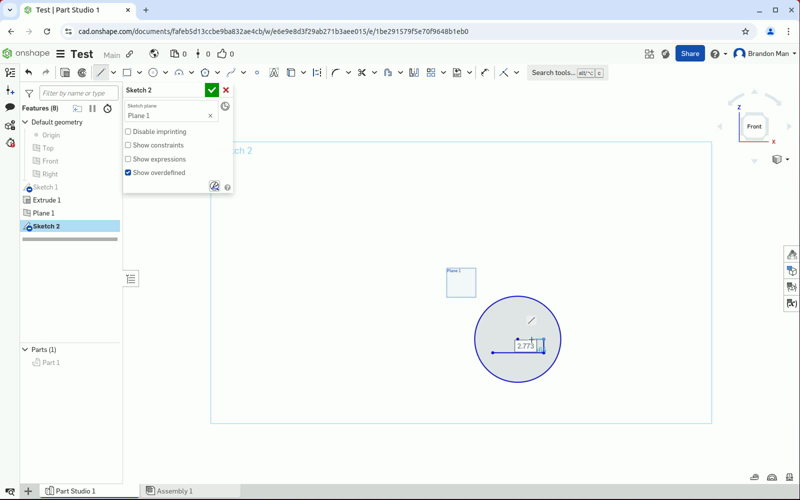
mouse_move(561, 339)
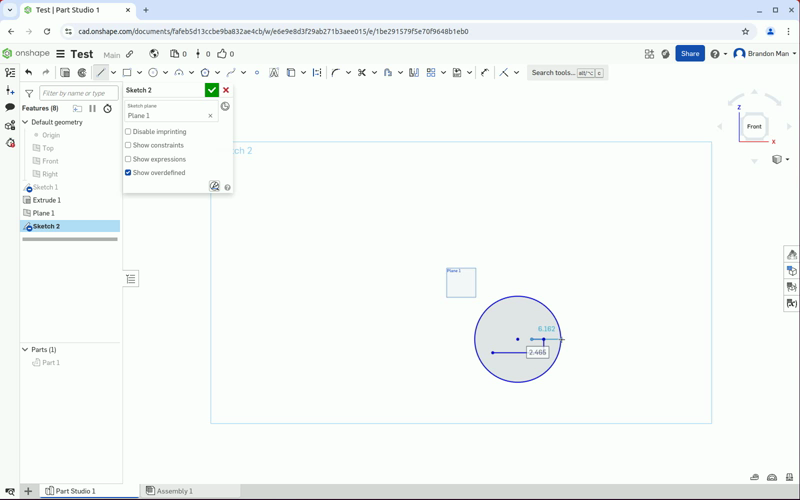
mouse_move(517, 339)
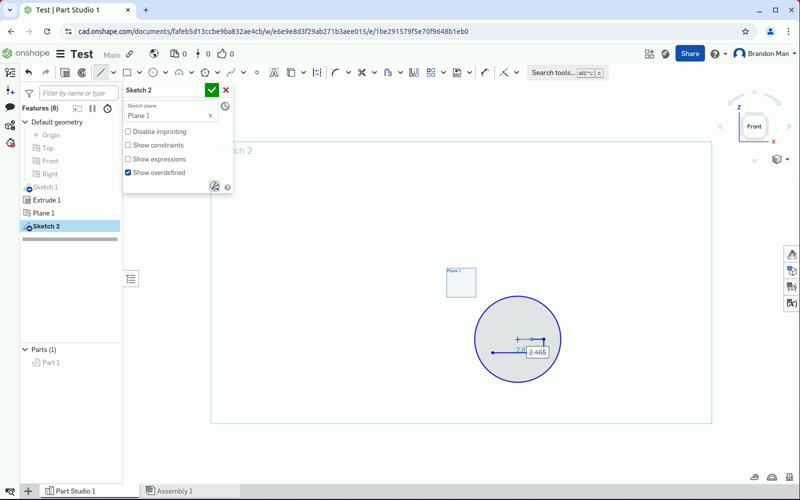
click(517, 339)
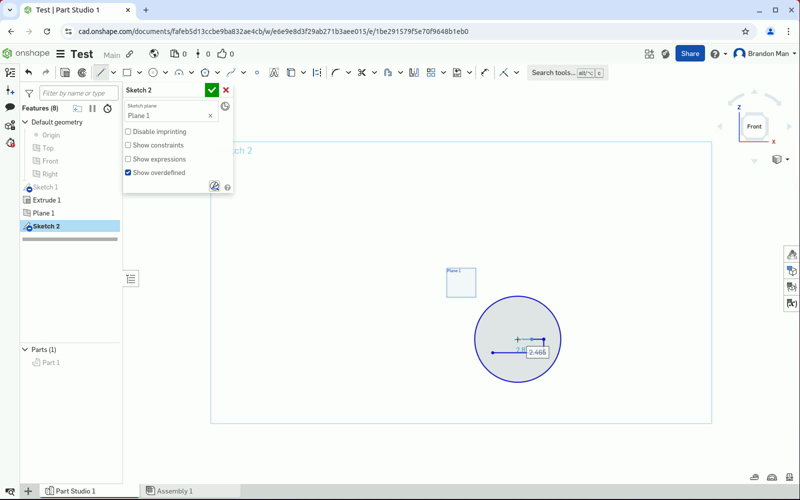
key_up(shift)
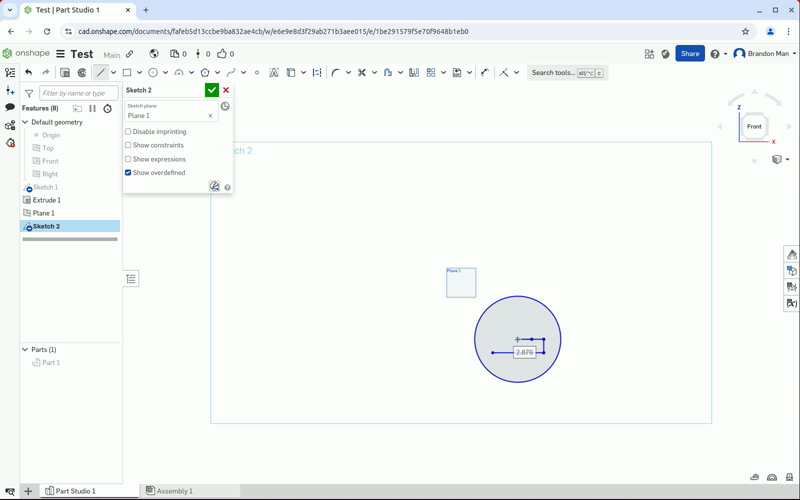
key_down(shift)
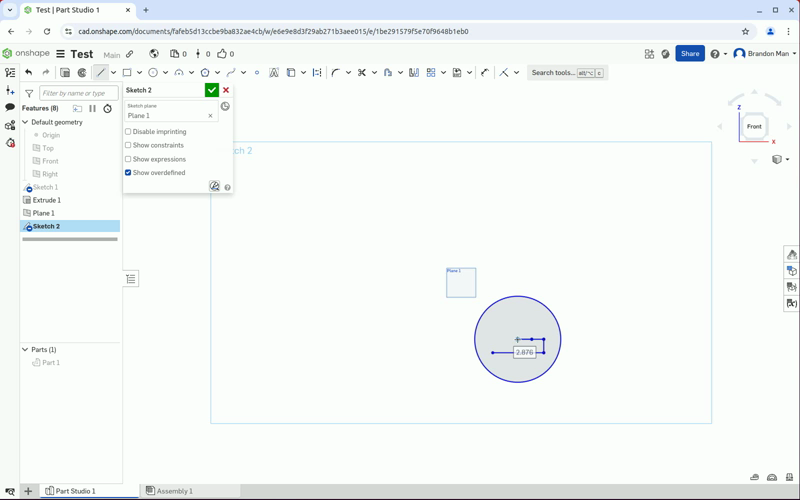
mouse_move(547, 339)
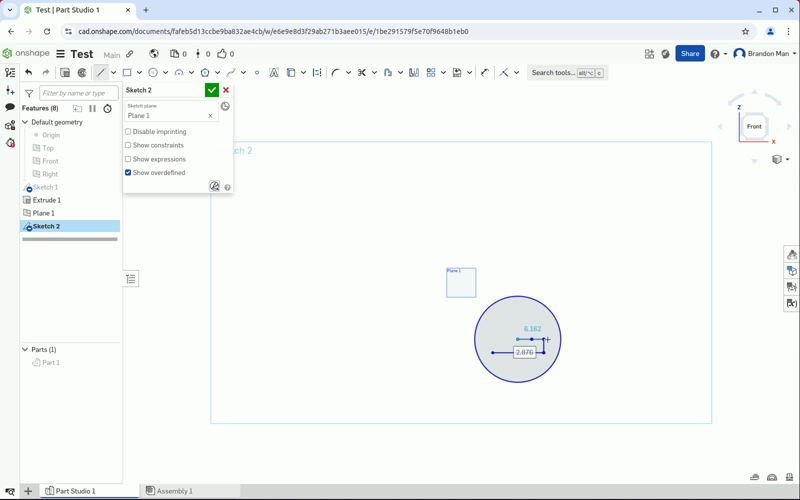
mouse_move(504, 339)
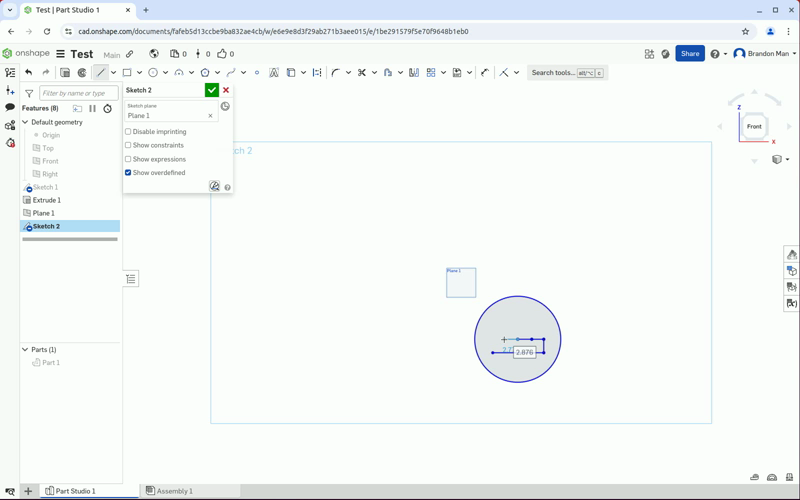
click(504, 339)
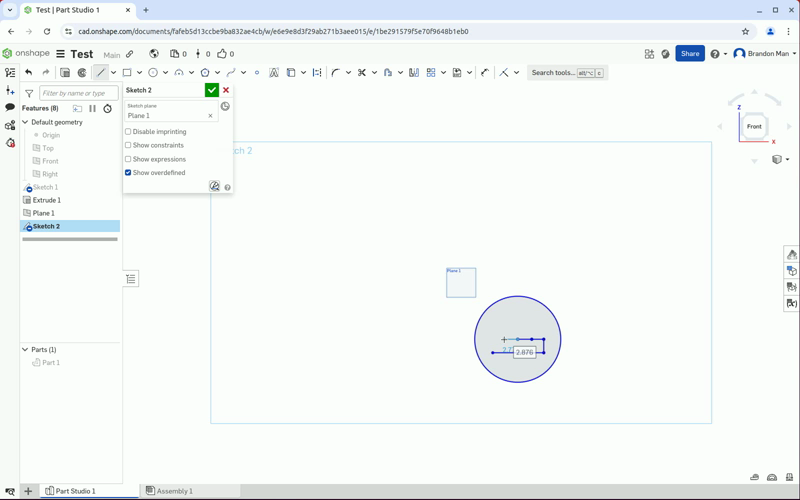
key_up(shift)
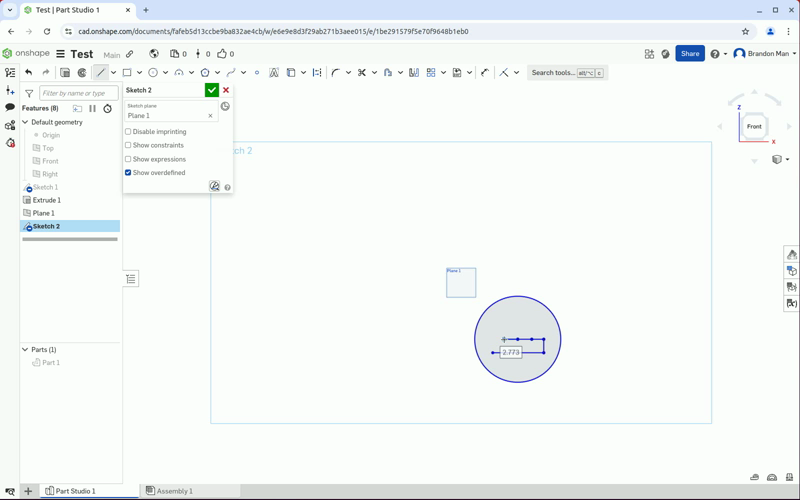
key_down(shift)
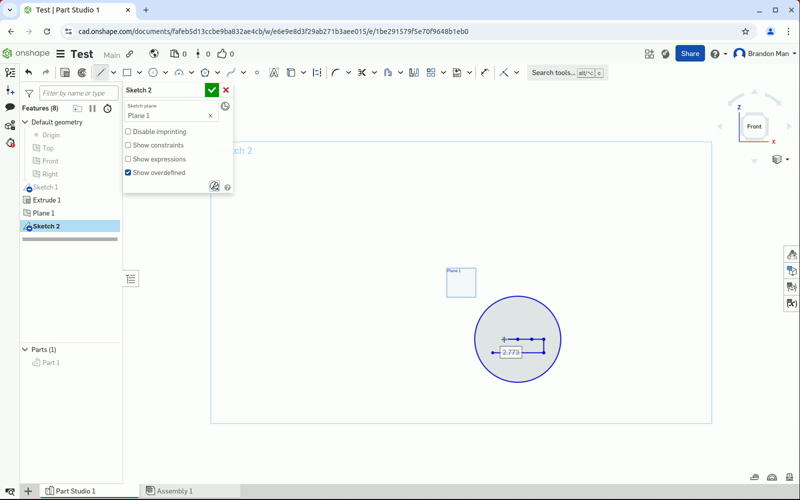
mouse_move(534, 339)
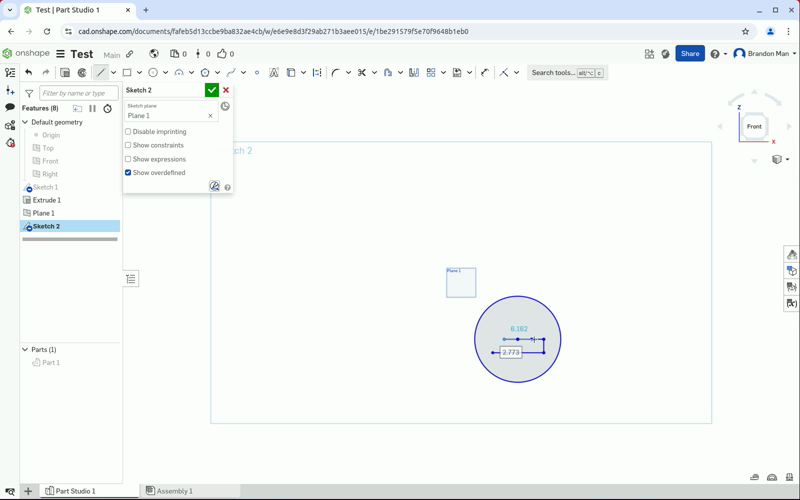
mouse_move(492, 339)
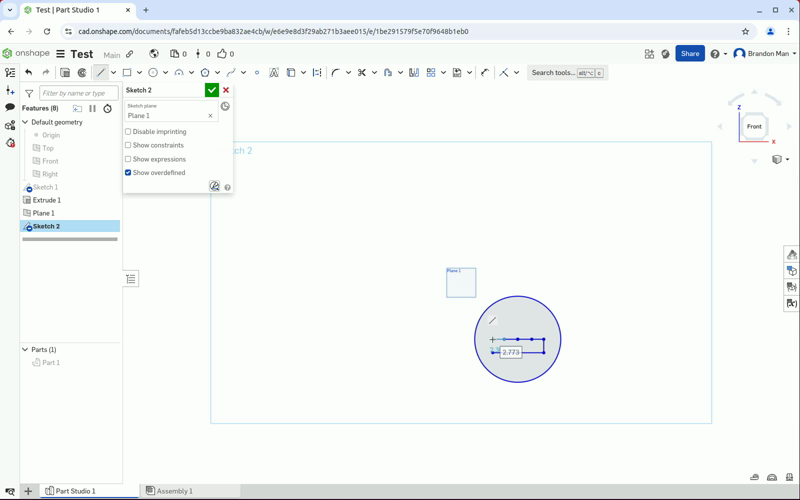
click(492, 339)
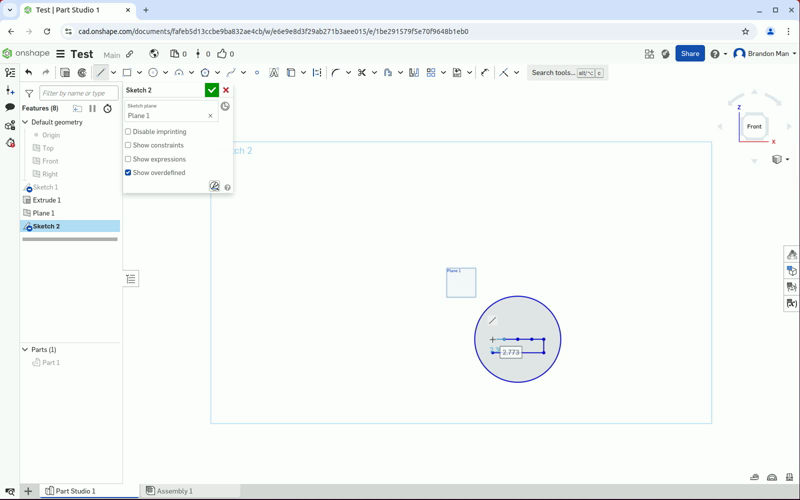
key_up(shift)
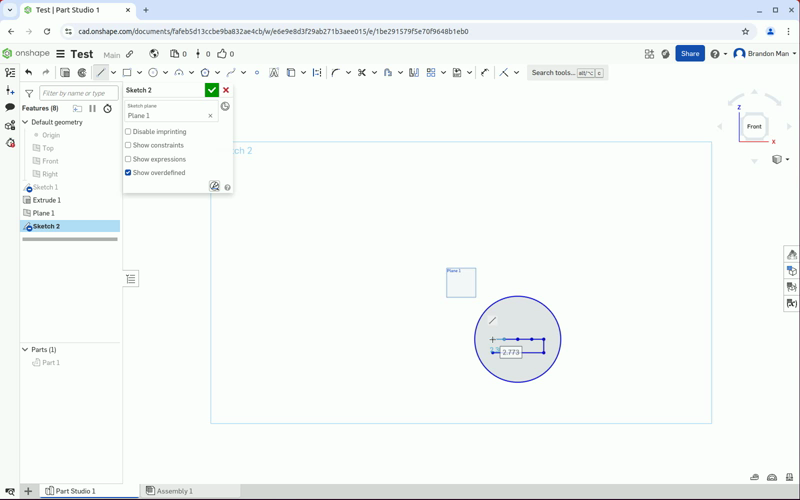
mouse_move(522, 339)
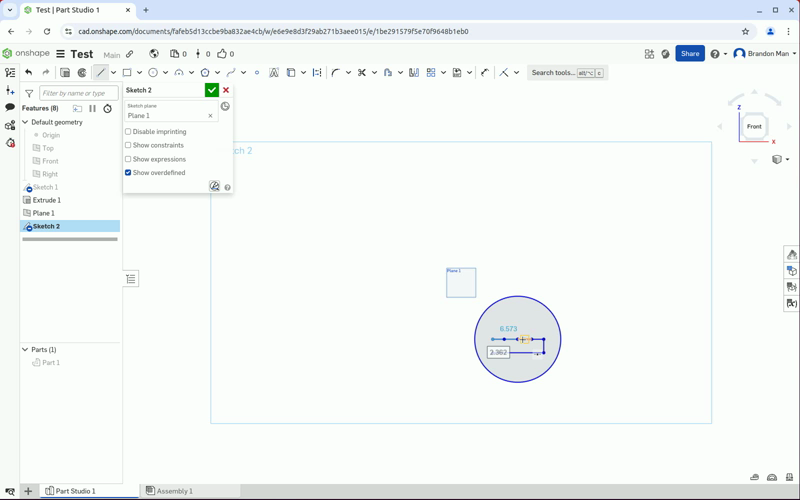
key_down(shift)
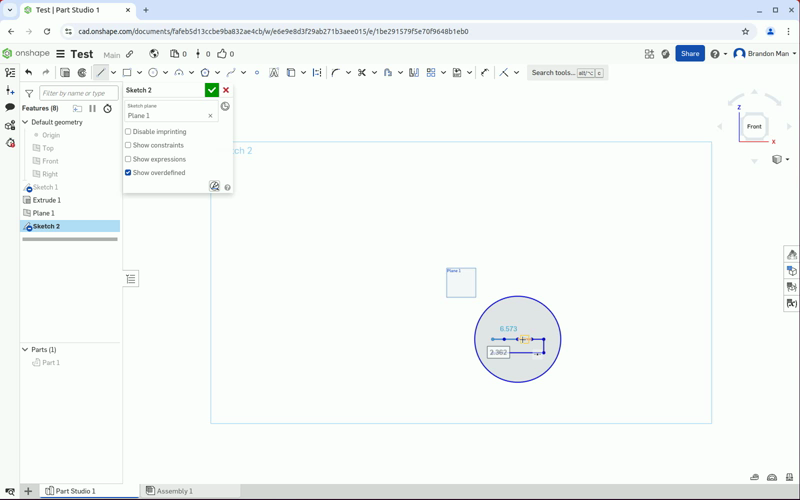
mouse_move(492, 352)
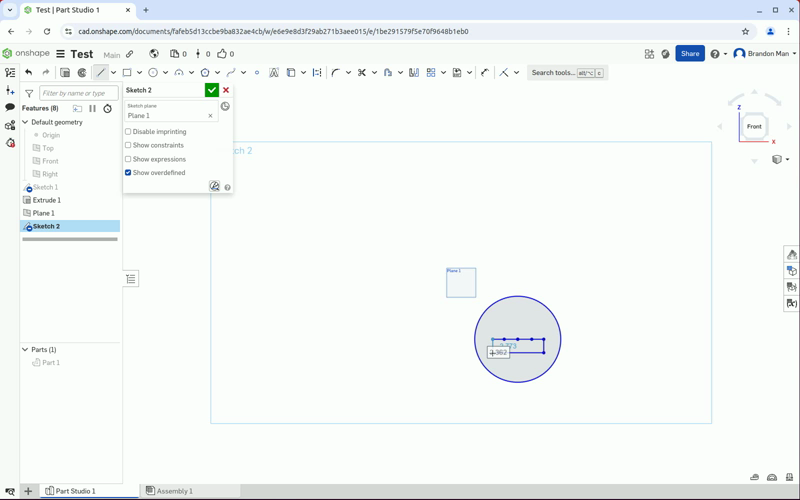
key_up(shift)
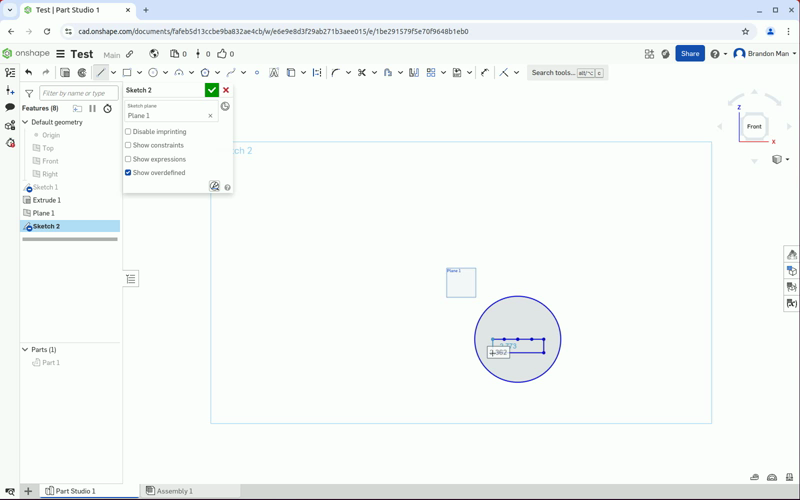
click(492, 352)
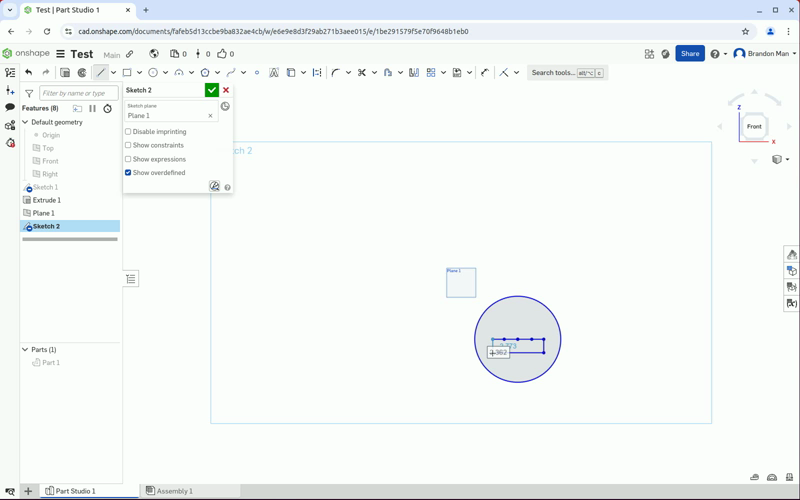
key(esc)
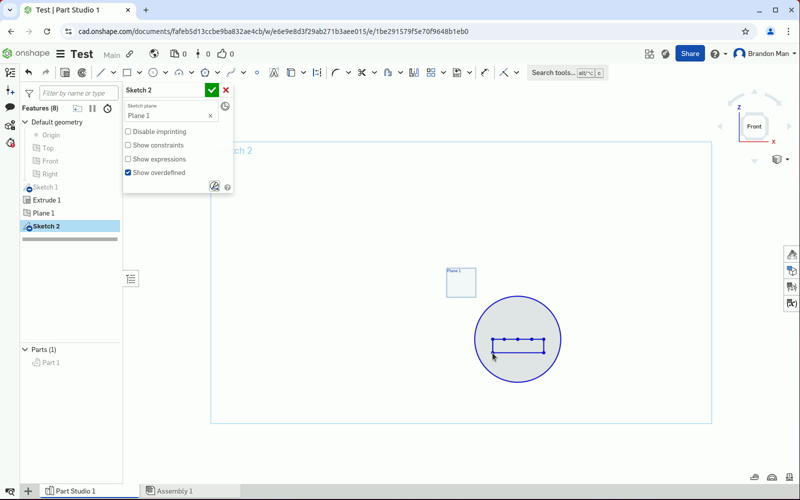
mouse_move(552, 355)
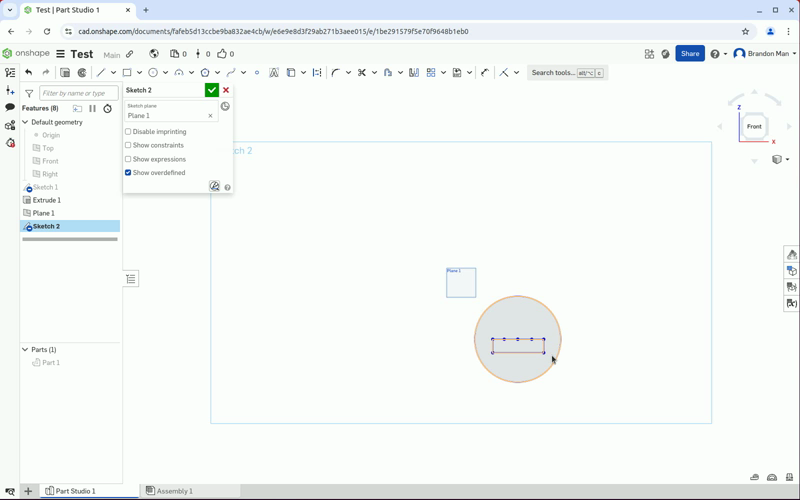
click(552, 355)
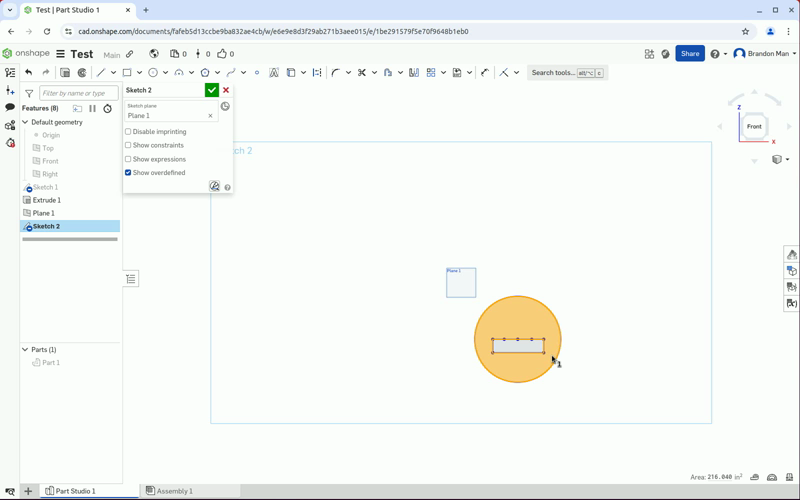
mouse_move(73, 352)
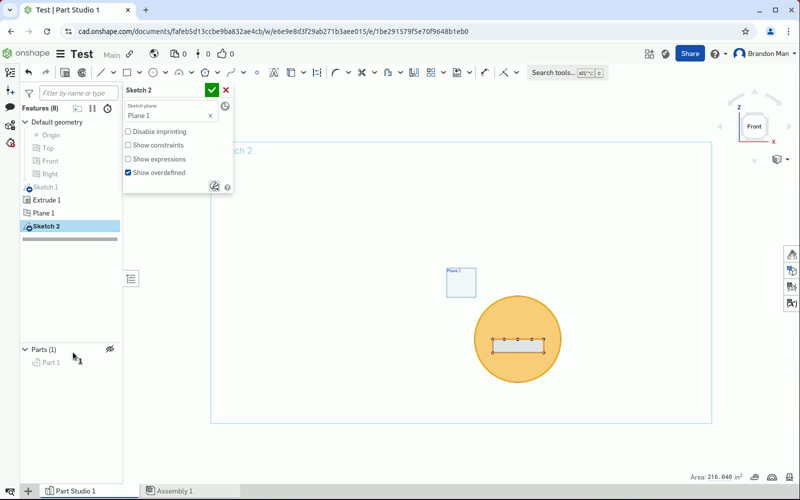
key(shift+y)
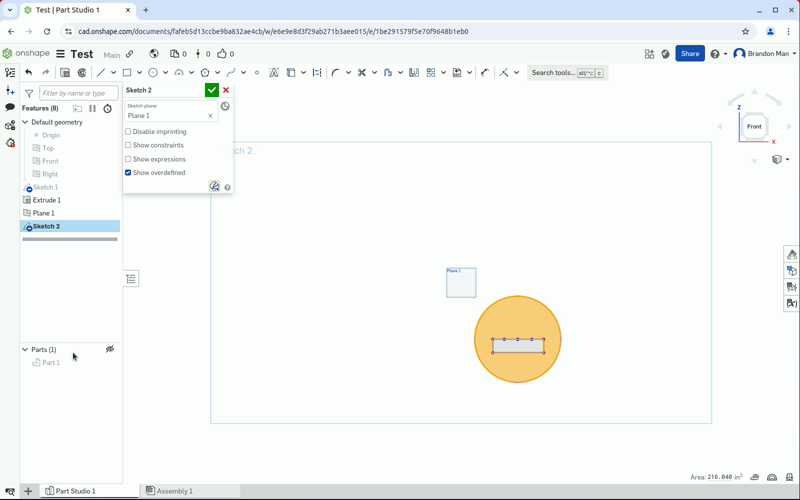
key(shift+e)
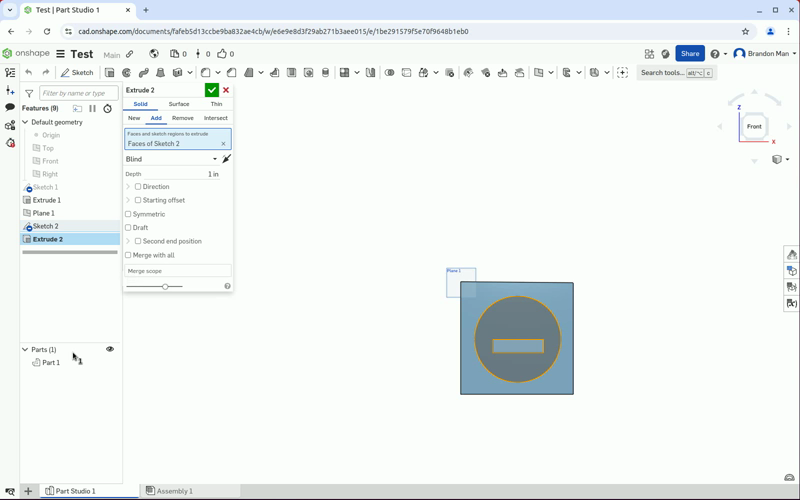
mouse_move(143, 106)
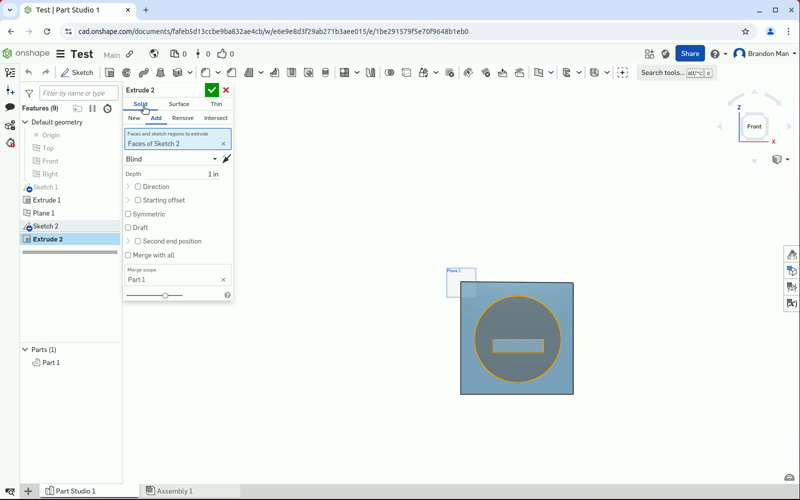
click(143, 106)
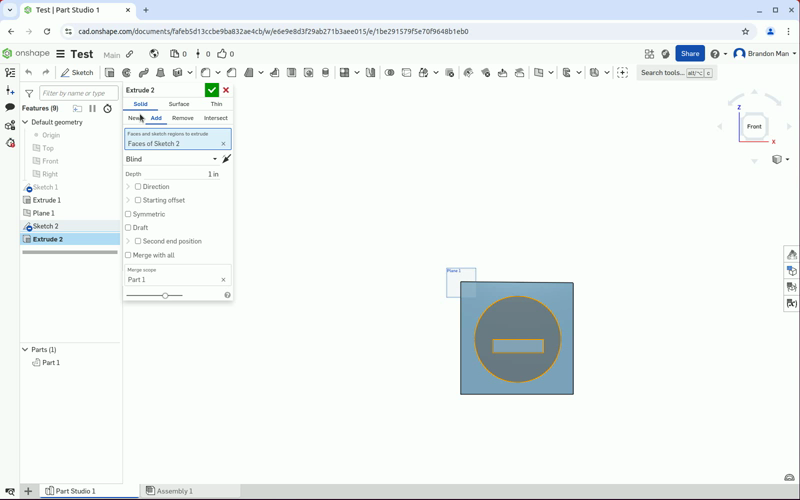
mouse_move(137, 120)
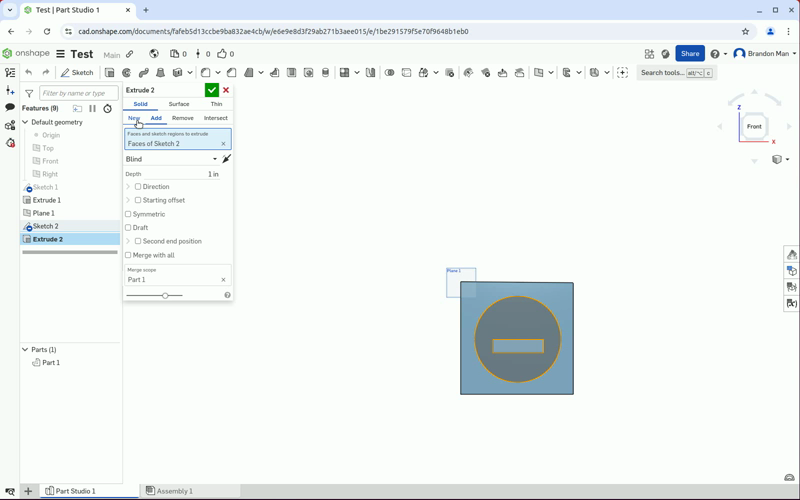
click(137, 120)
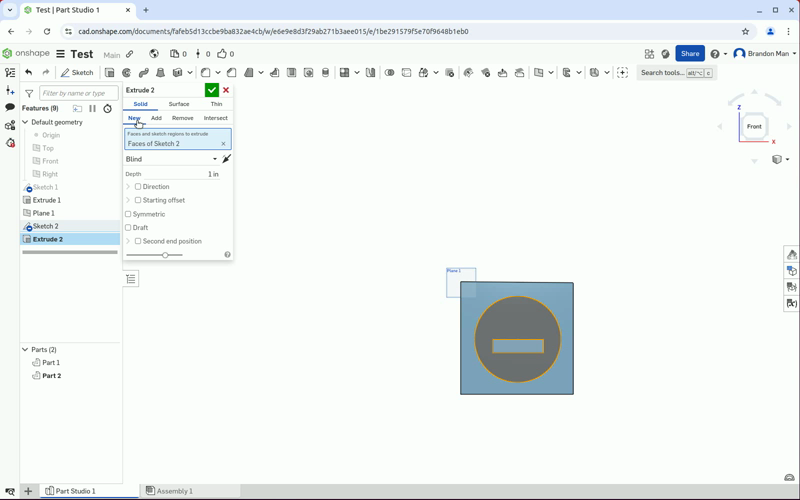
key(tab, 4)
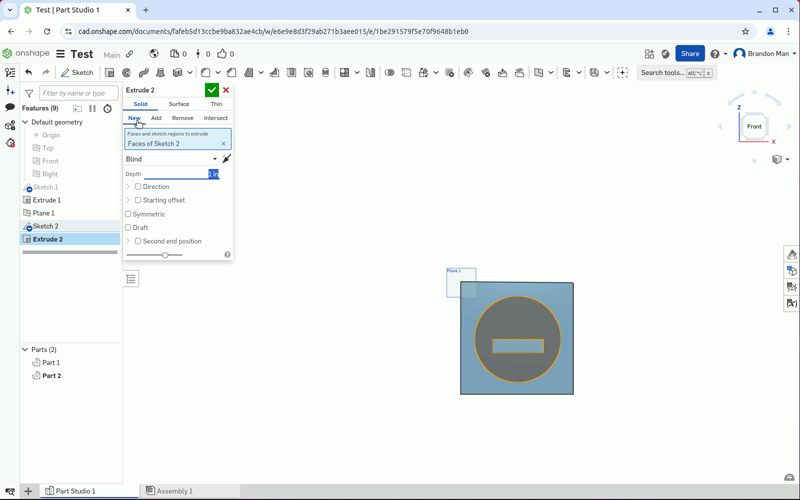
text(2.407)
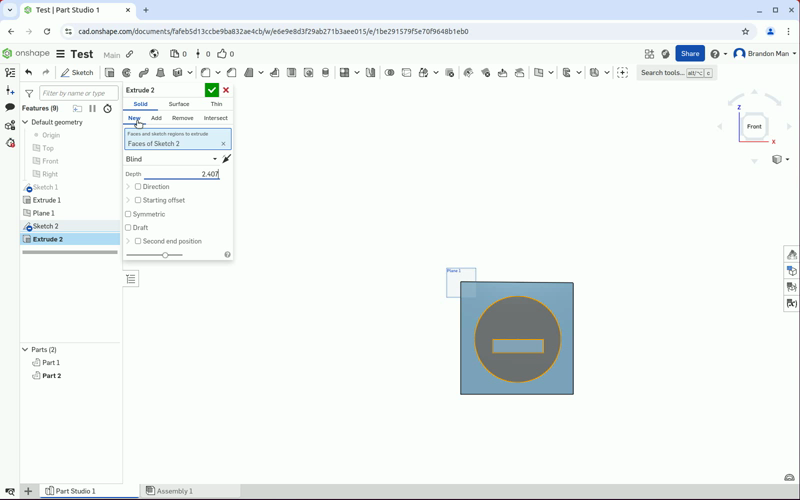
key(enter)
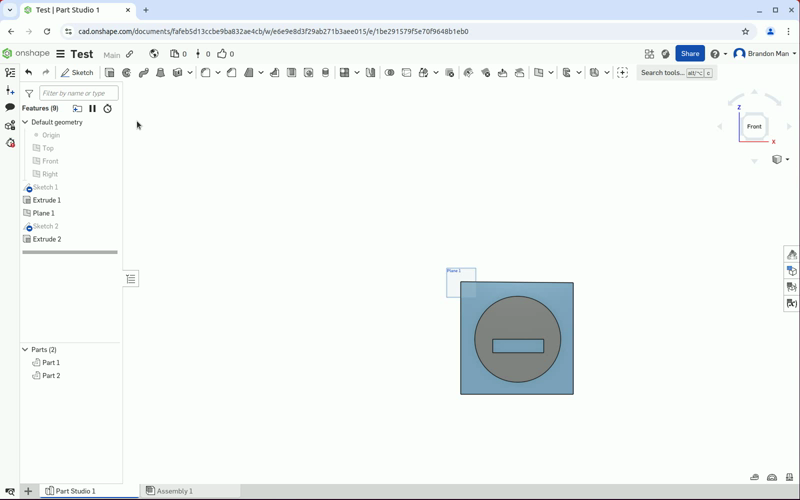
key(shift+h)
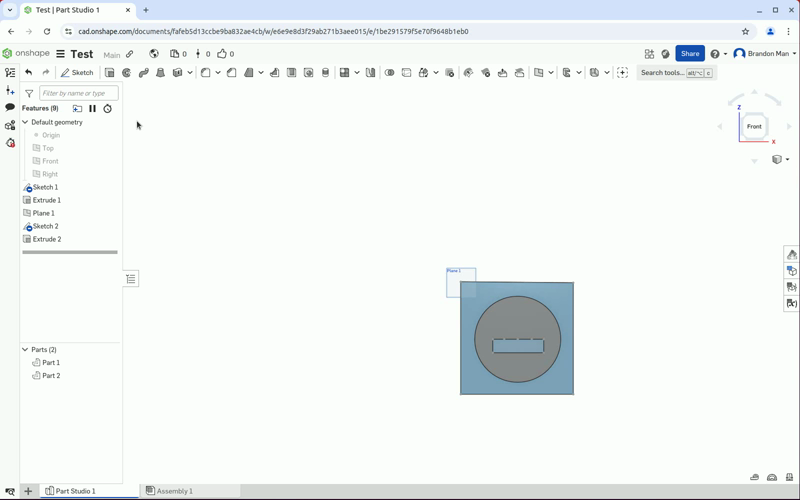
key(shift+h)
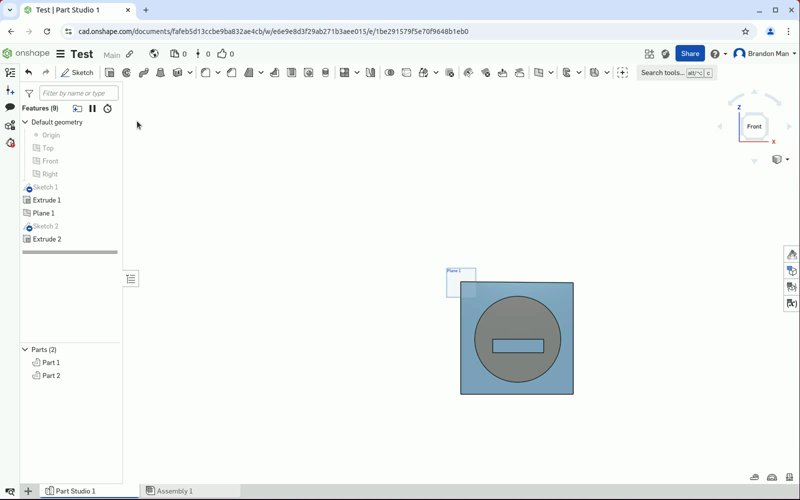
mouse_move(73, 189)
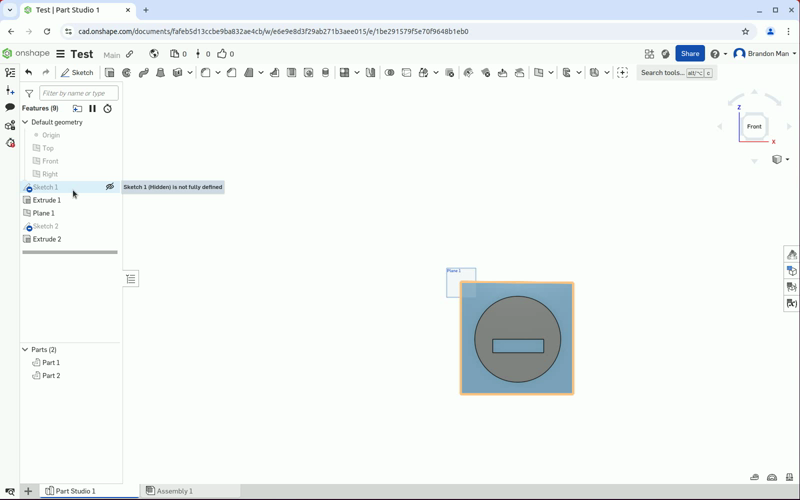
click(73, 189)
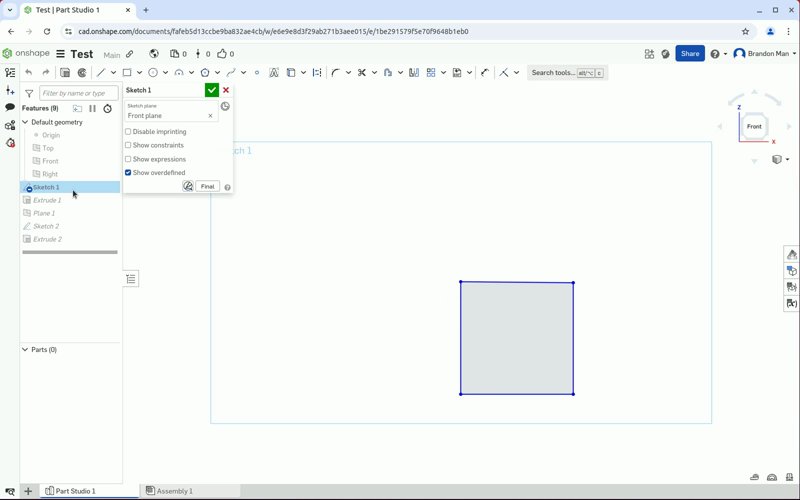
mouse_move(229, 92)
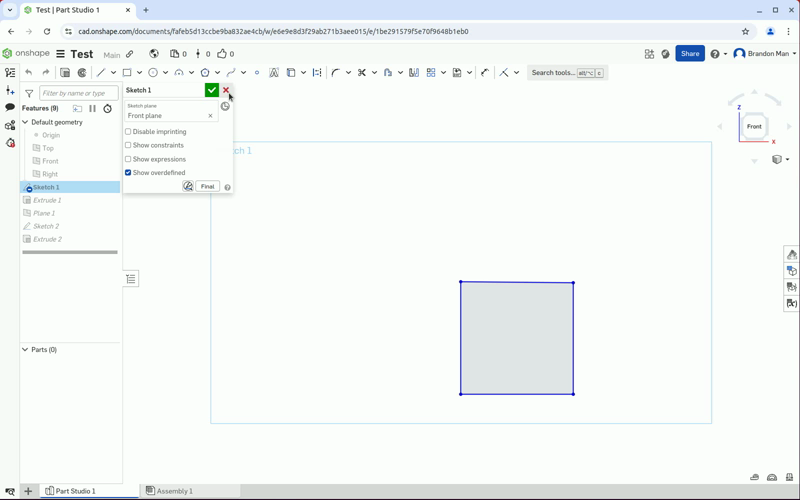
click(229, 92)
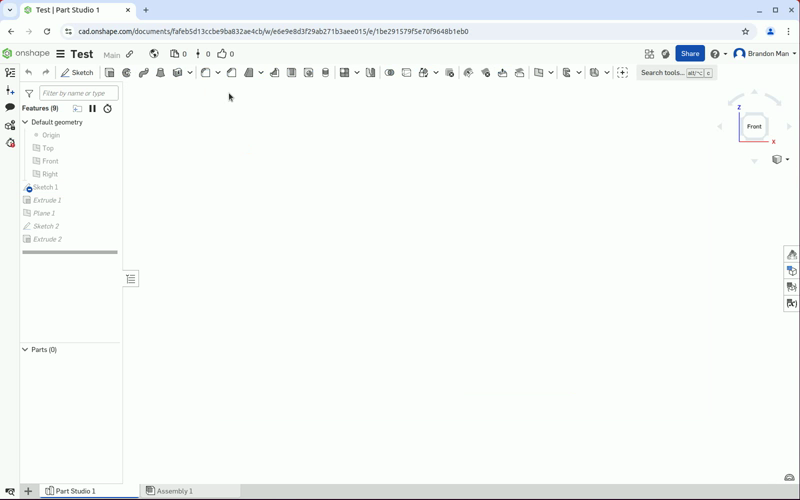
key(shift+s)
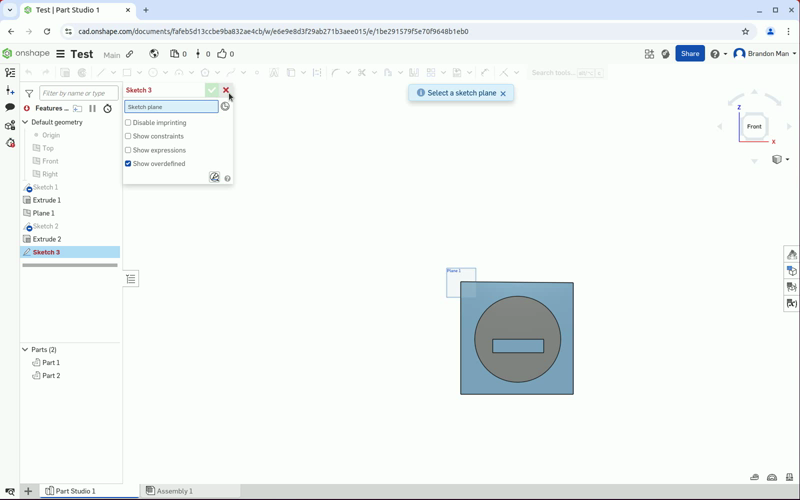
mouse_move(73, 215)
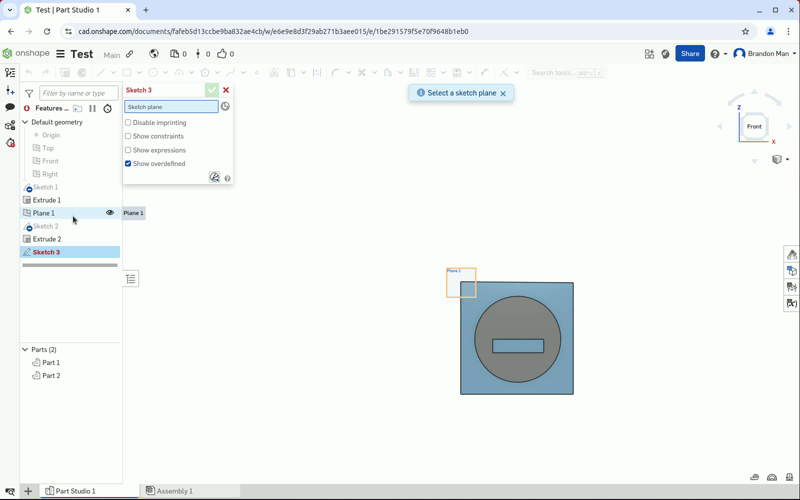
click(73, 215)
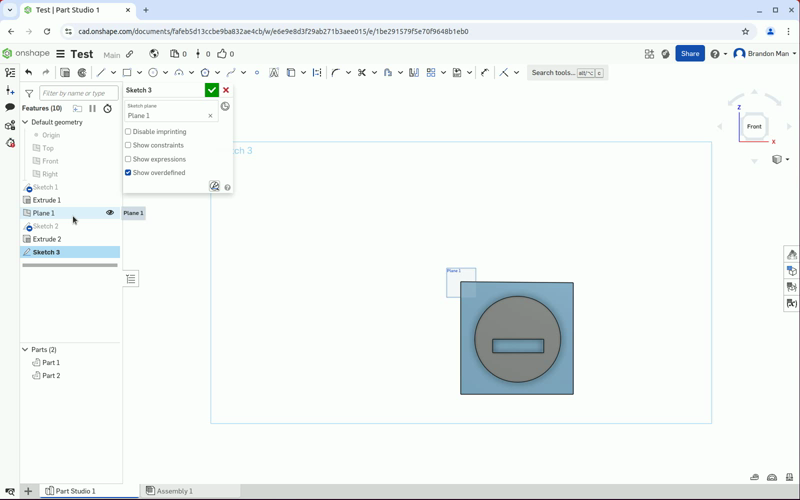
mouse_move(73, 352)
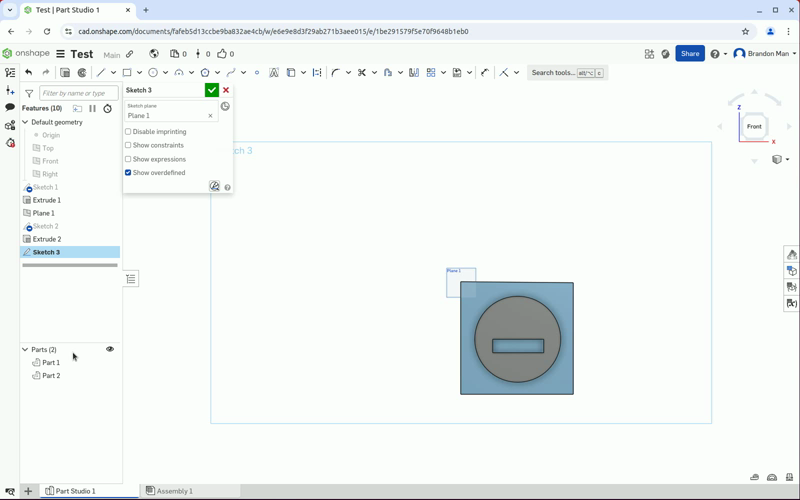
key(y)
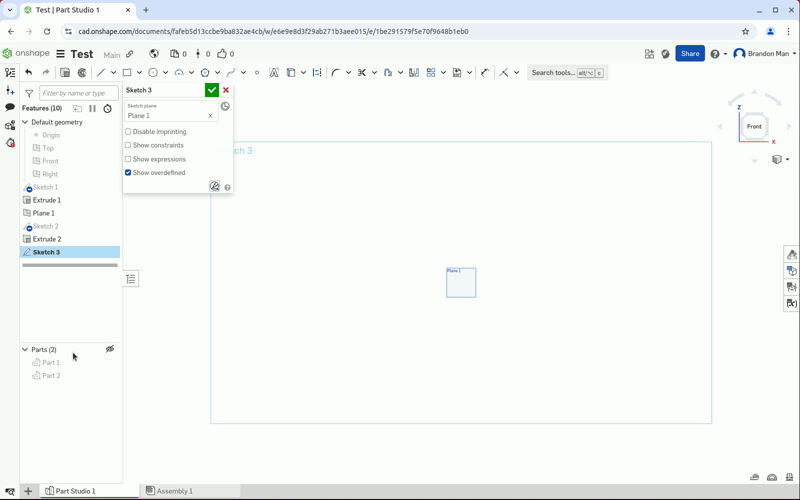
key(l)
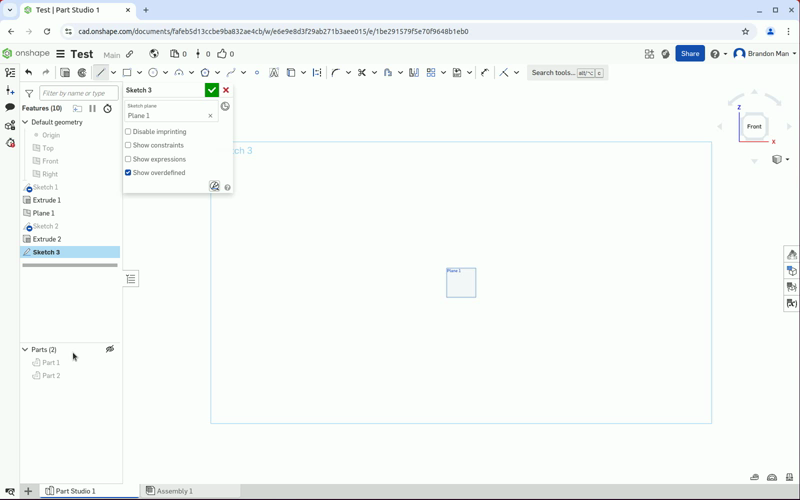
key_down(shift)
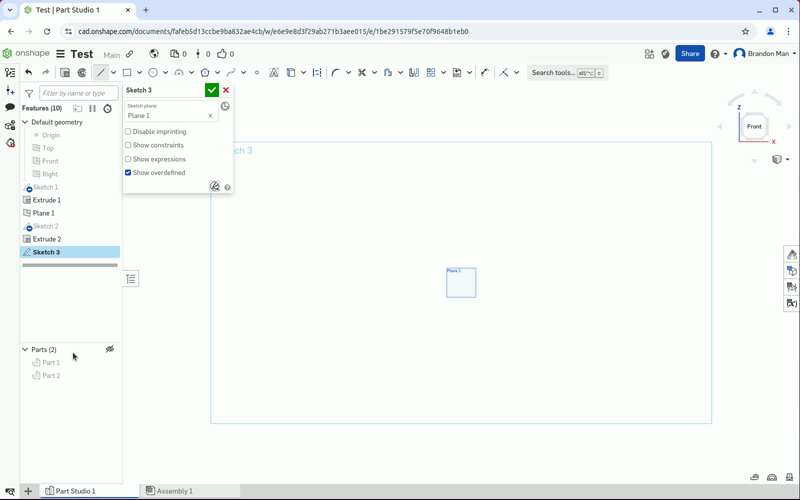
mouse_move(493, 352)
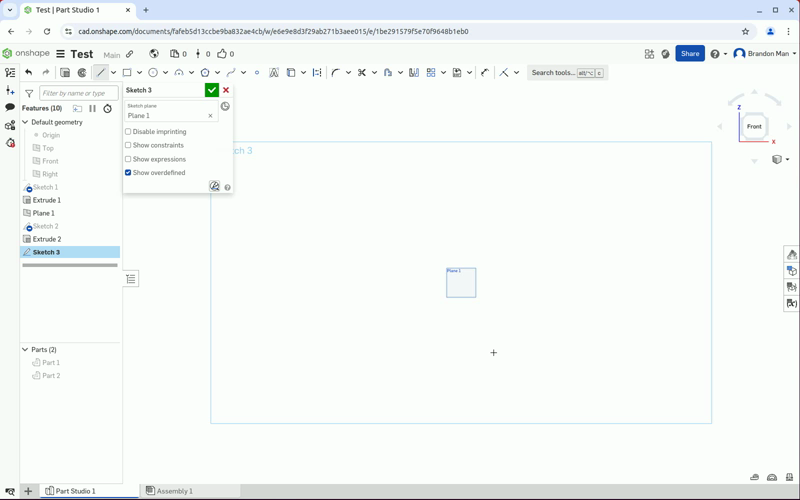
click(493, 352)
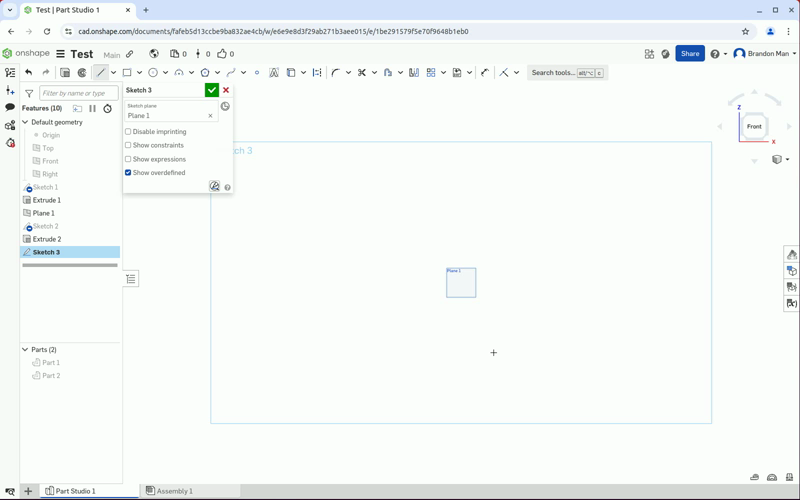
key_up(shift)
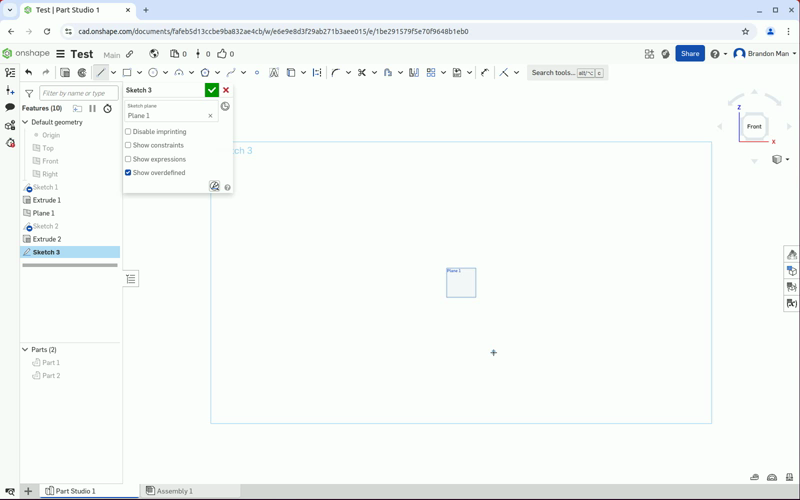
key_down(shift)
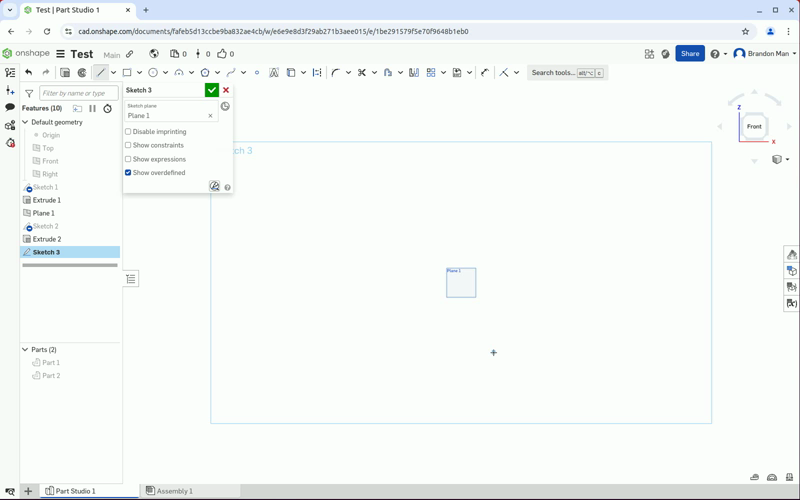
mouse_move(523, 352)
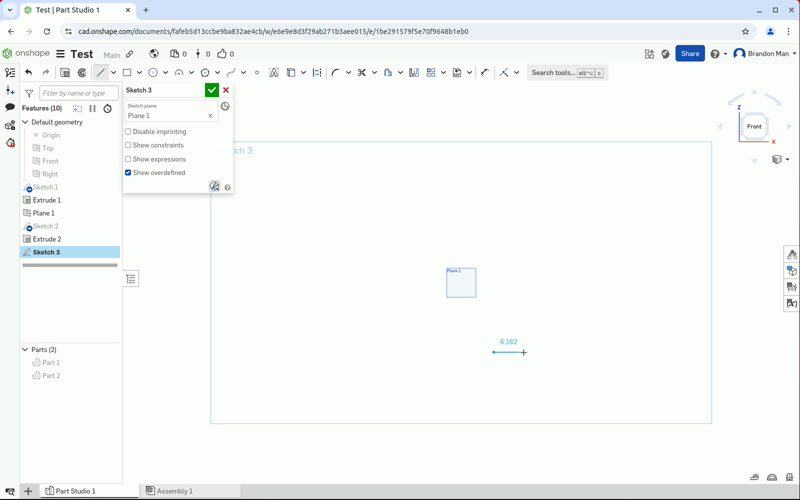
mouse_move(544, 352)
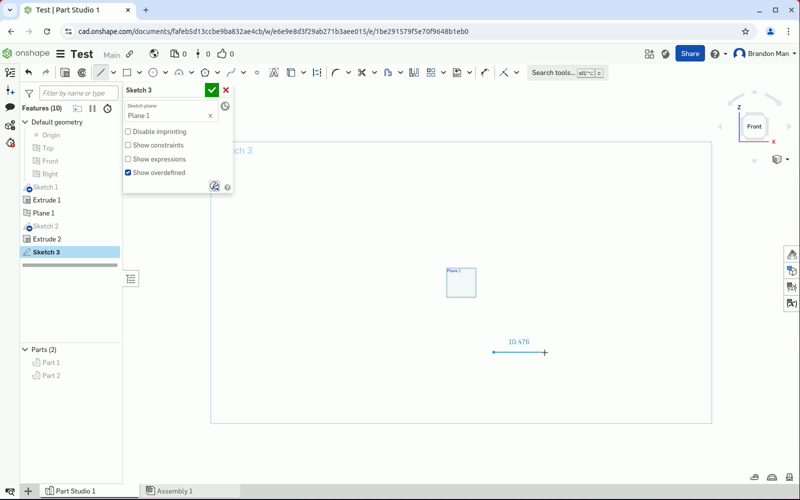
click(544, 352)
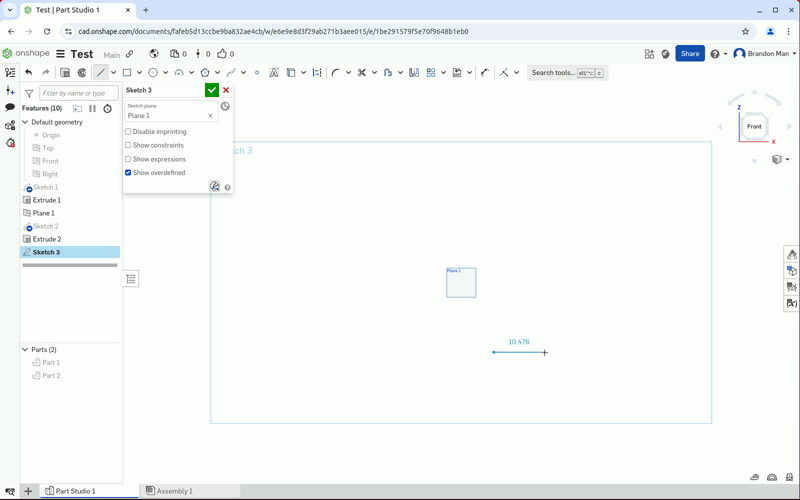
key_up(shift)
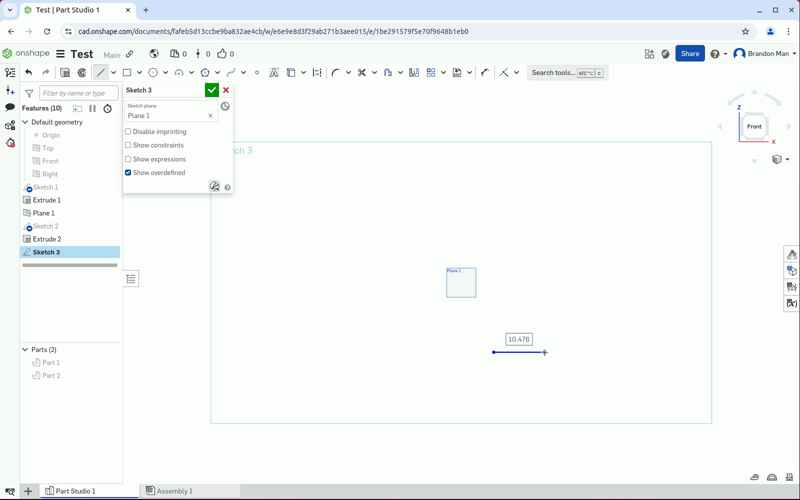
key_down(shift)
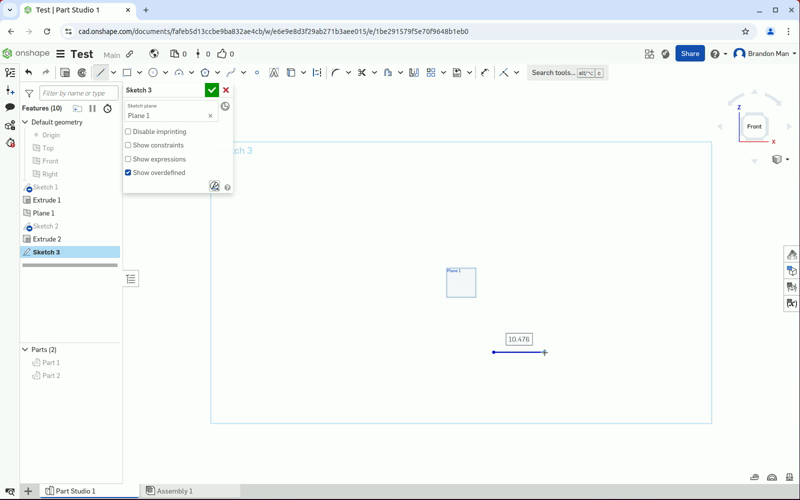
mouse_move(574, 352)
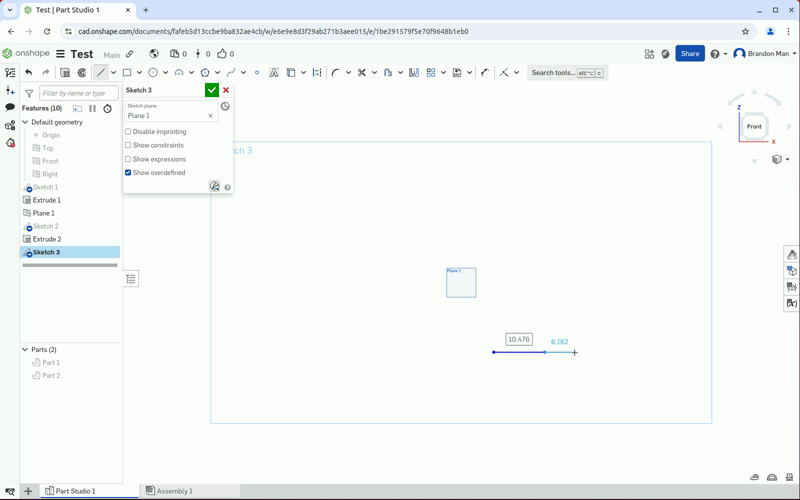
mouse_move(544, 338)
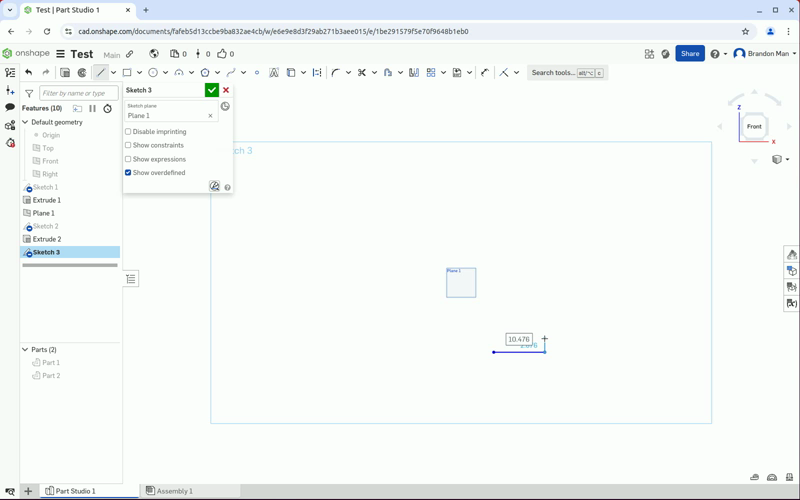
click(544, 338)
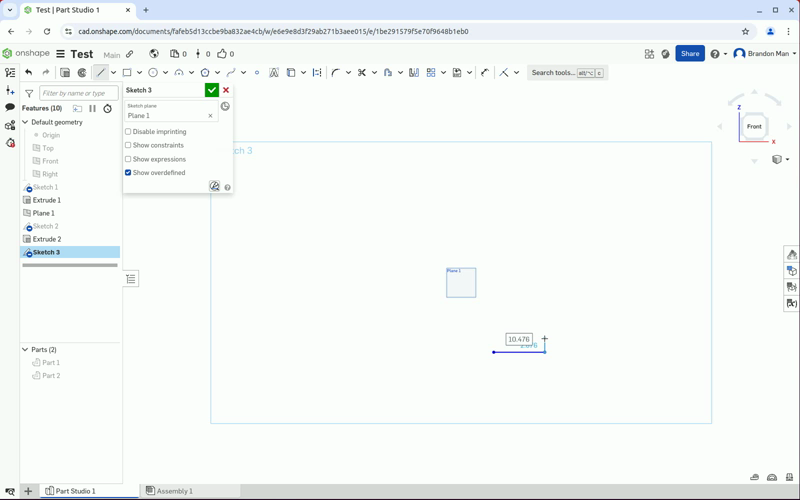
key_up(shift)
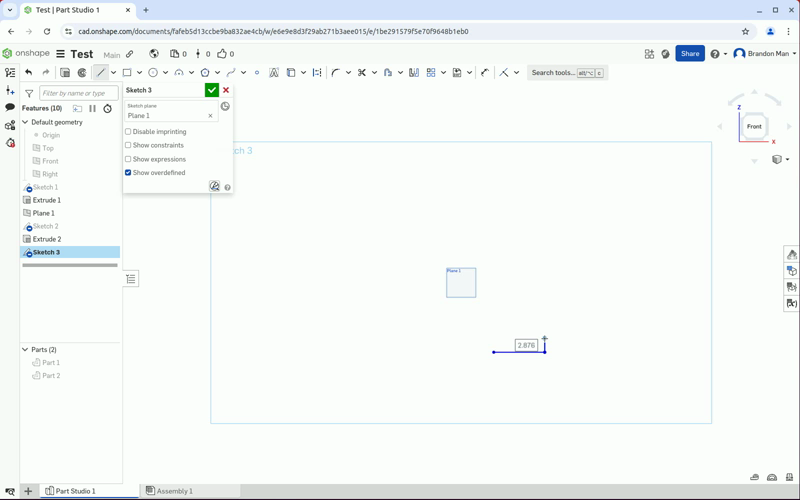
key_down(shift)
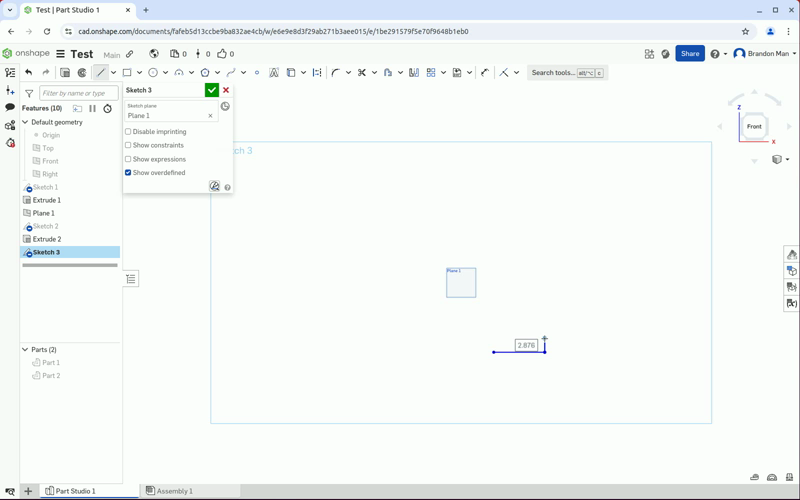
mouse_move(574, 338)
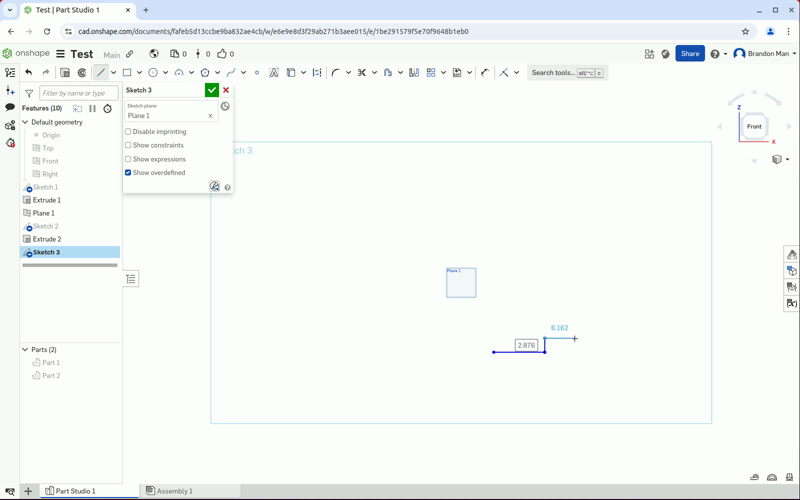
mouse_move(533, 338)
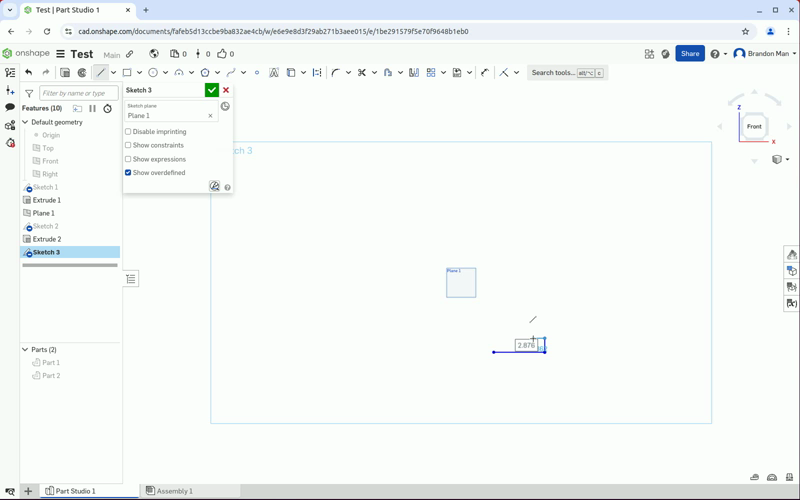
click(533, 338)
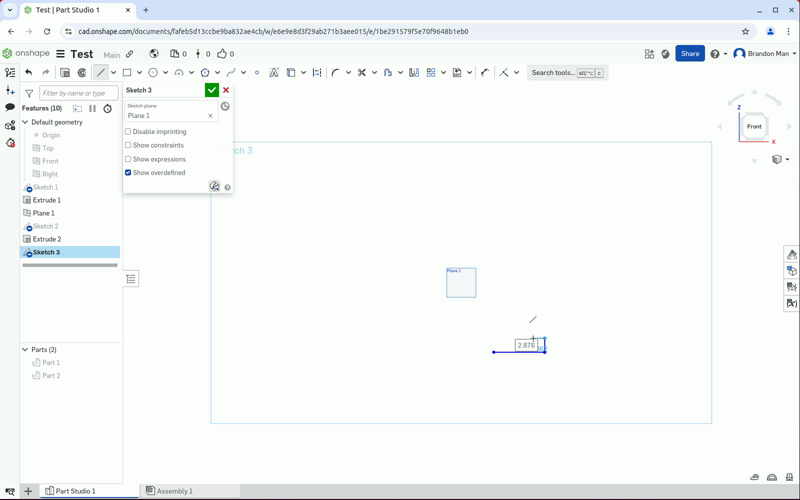
key_up(shift)
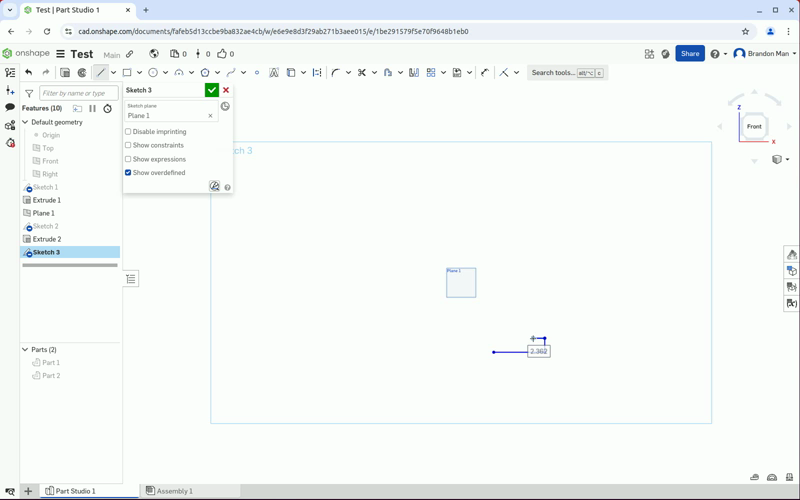
key_down(shift)
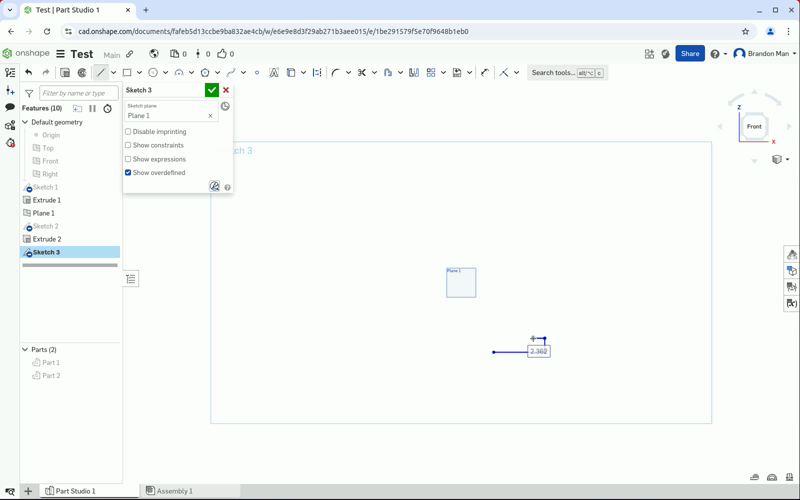
mouse_move(563, 338)
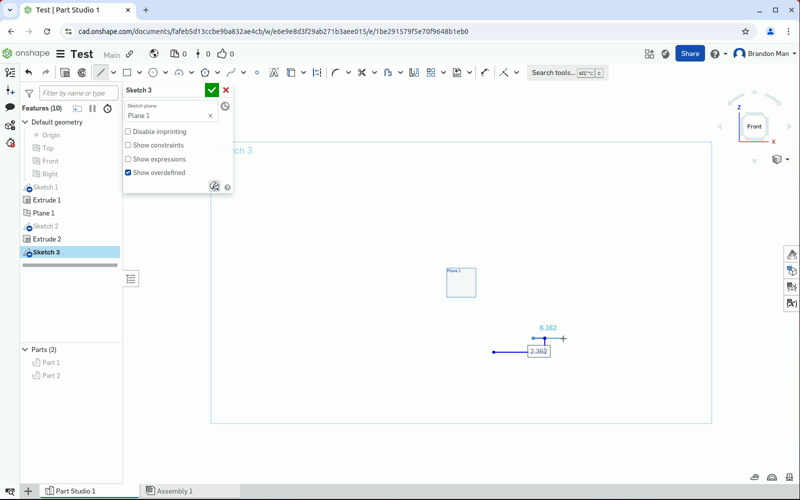
mouse_move(518, 338)
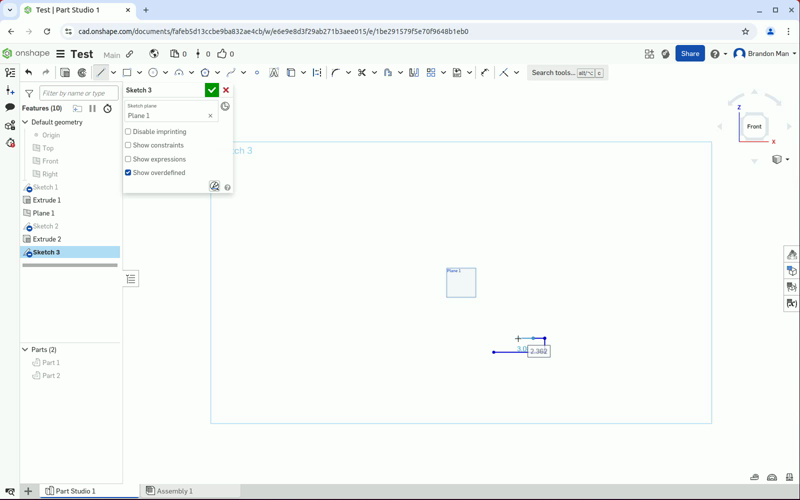
click(518, 338)
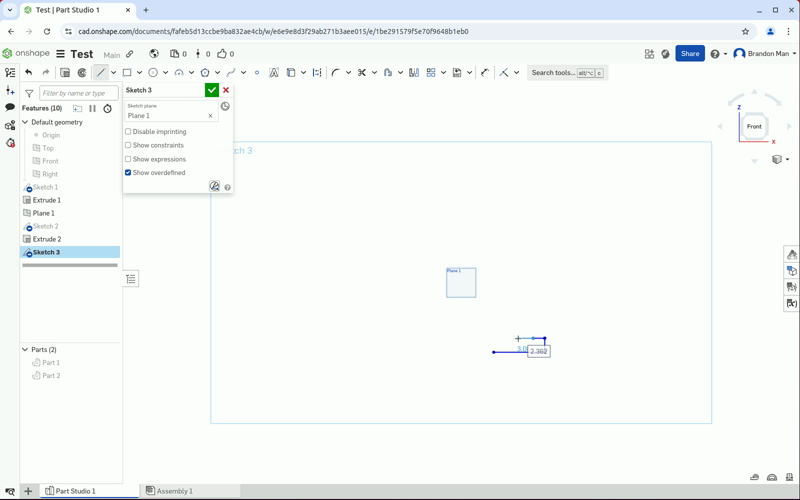
key_up(shift)
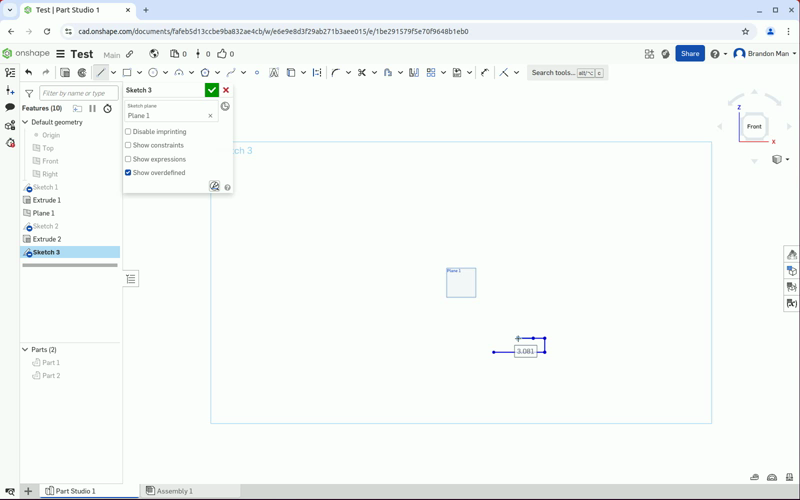
key_down(shift)
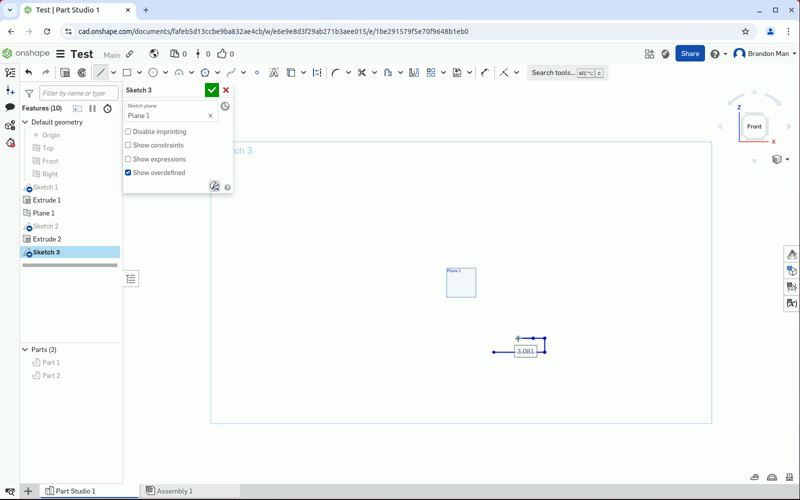
mouse_move(548, 338)
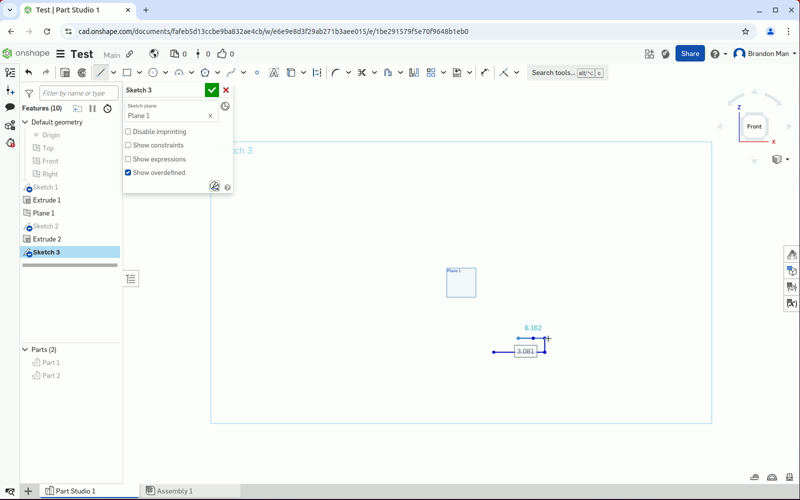
mouse_move(504, 338)
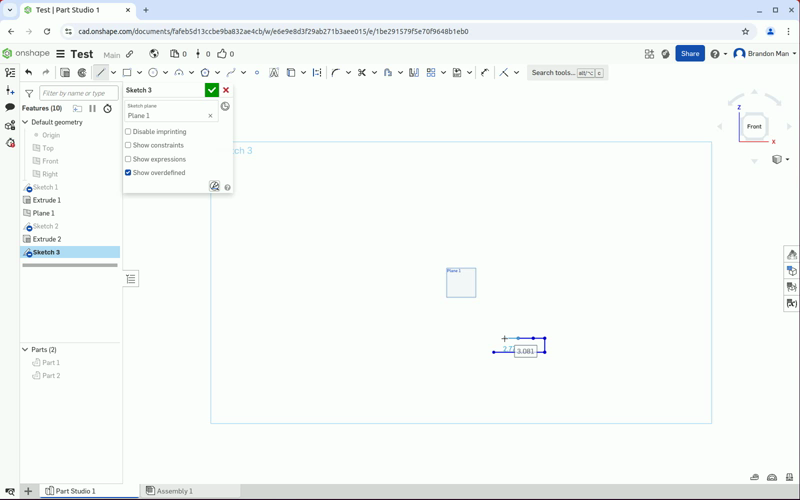
click(504, 338)
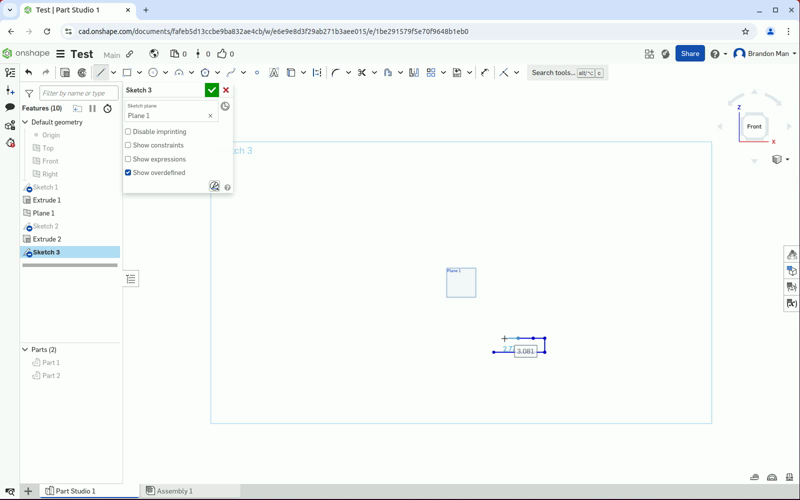
key_up(shift)
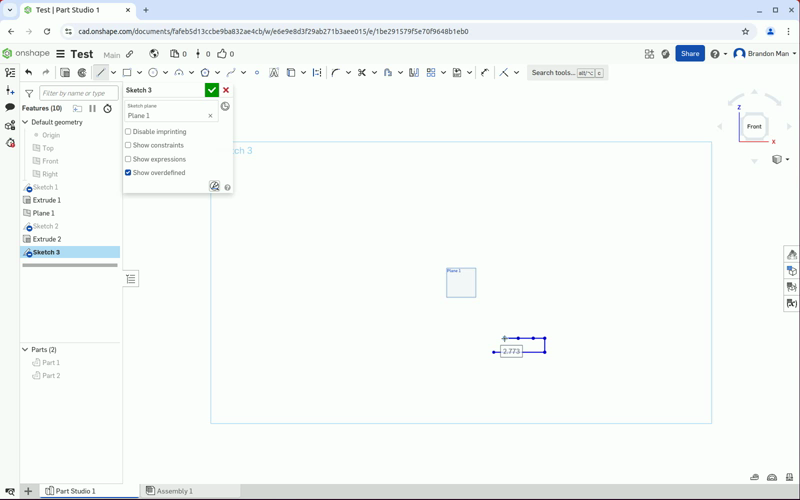
key_down(shift)
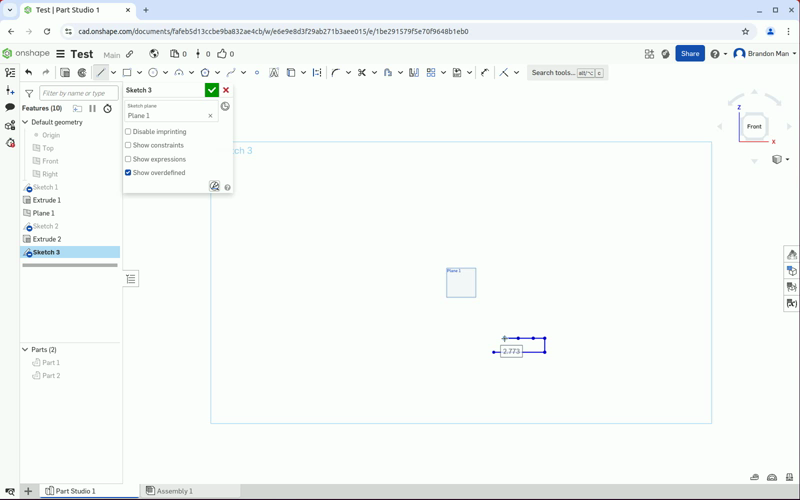
mouse_move(534, 338)
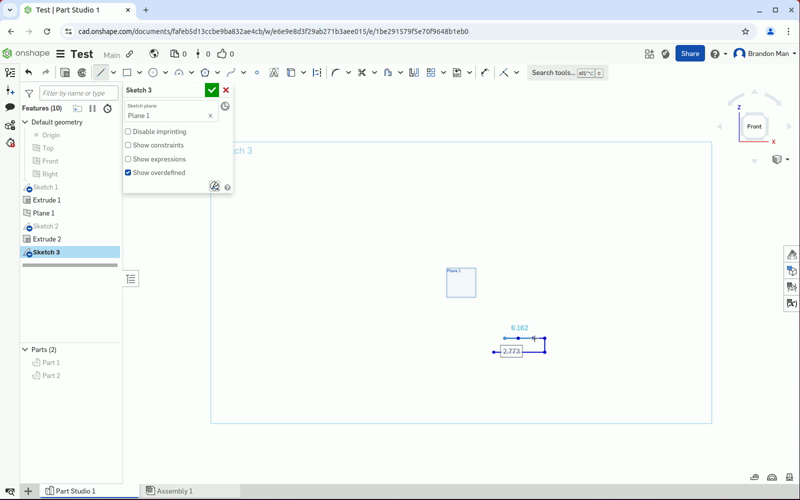
mouse_move(493, 338)
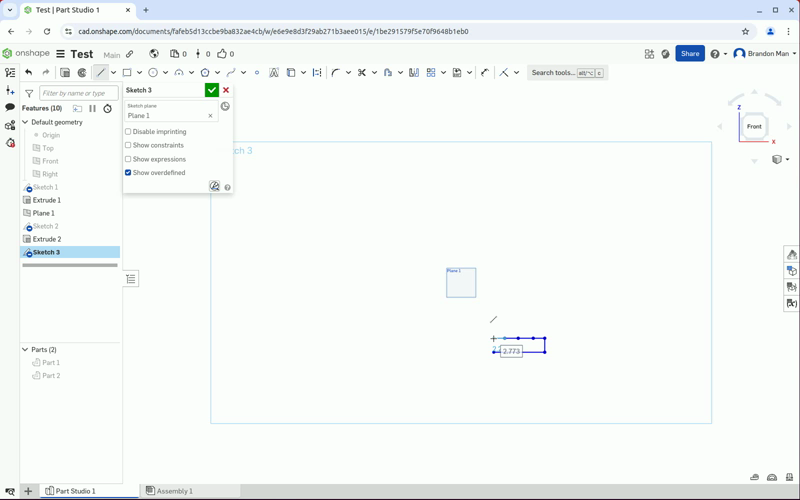
click(493, 338)
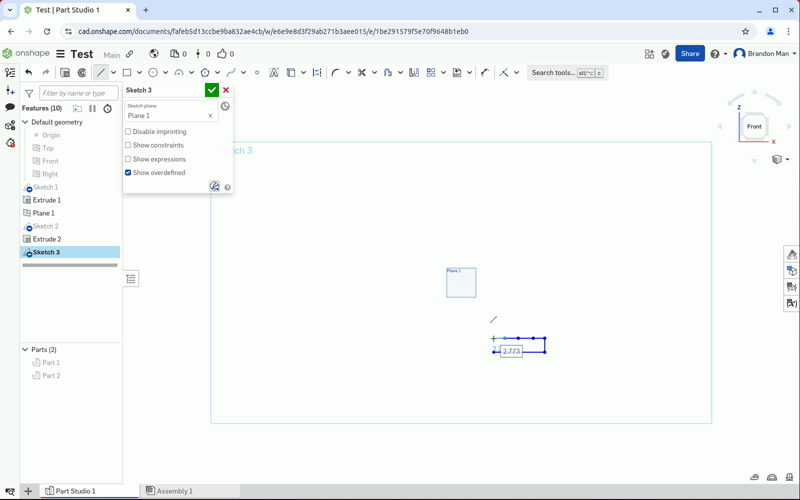
key_up(shift)
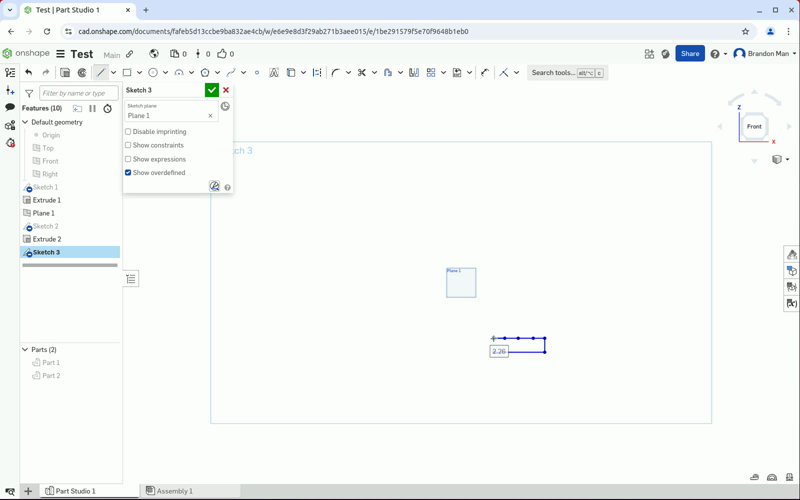
mouse_move(523, 338)
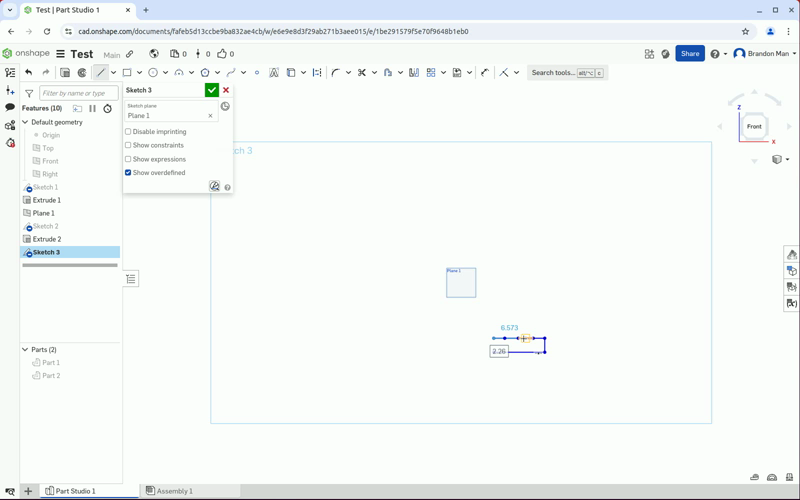
key_down(shift)
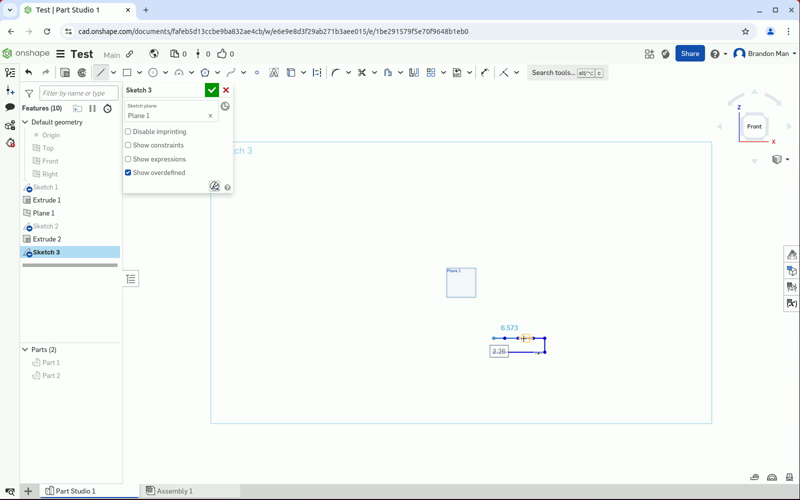
mouse_move(493, 352)
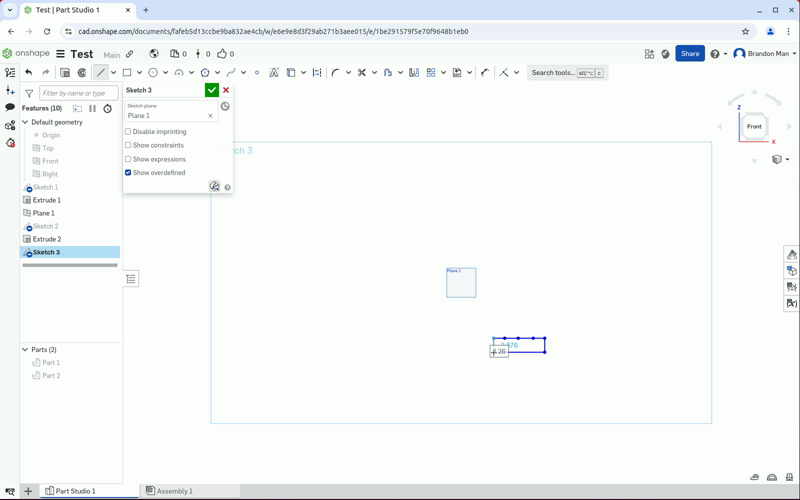
key_up(shift)
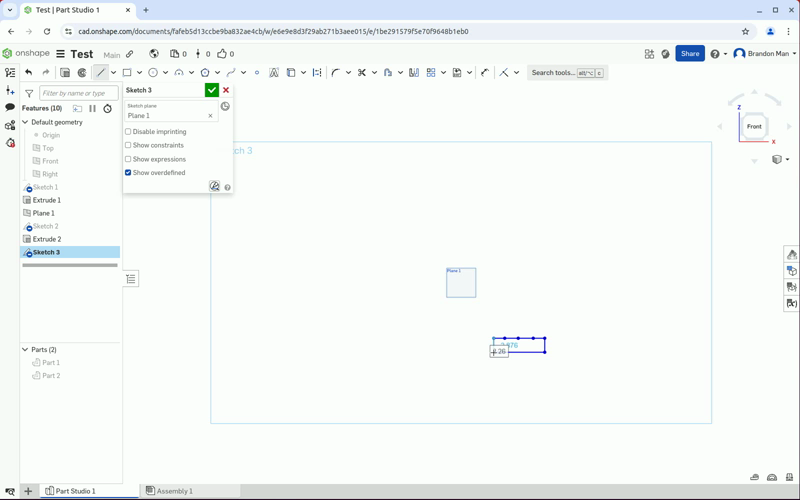
click(493, 352)
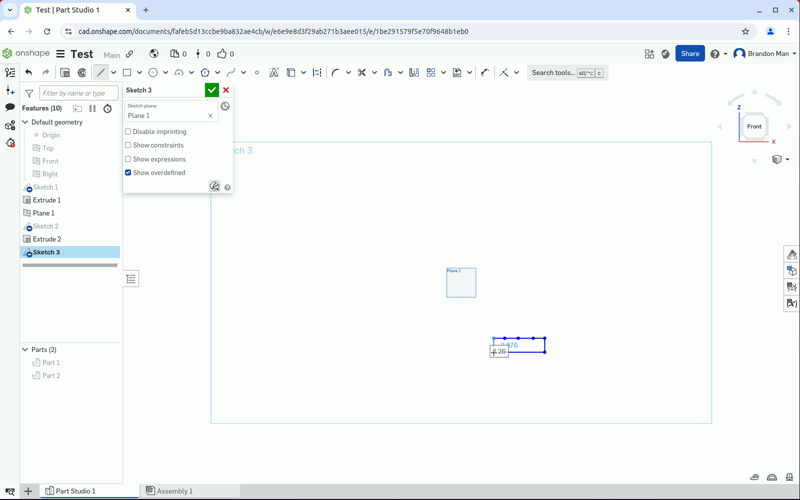
key(esc)
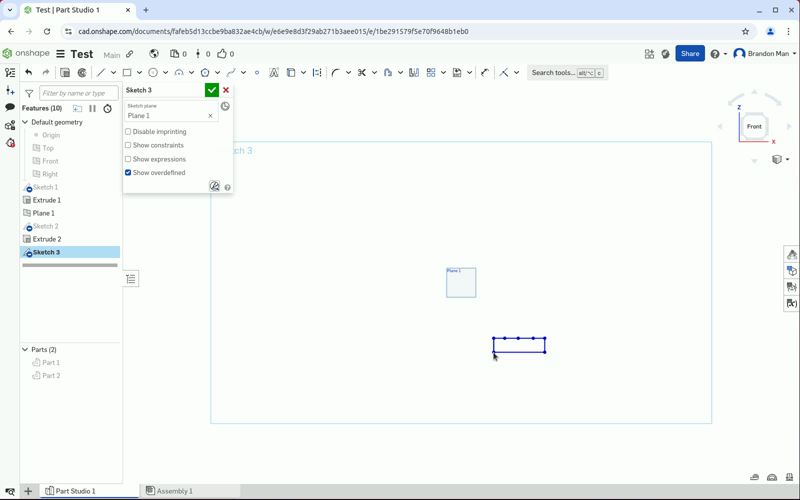
mouse_move(520, 341)
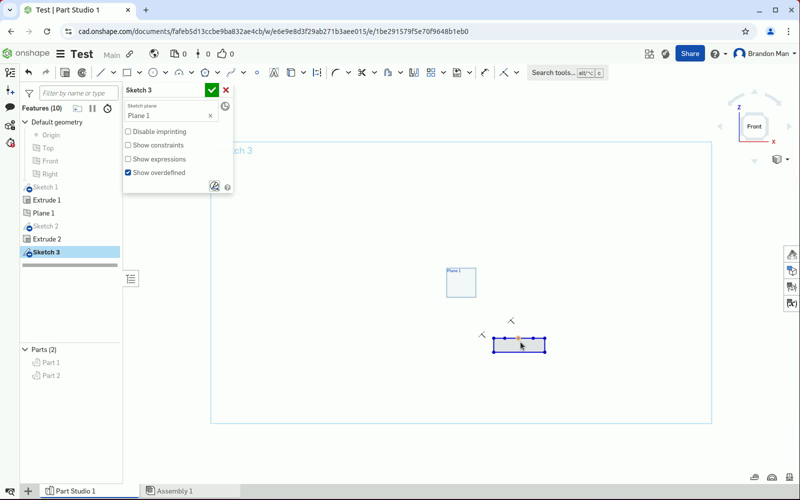
scroll(6)
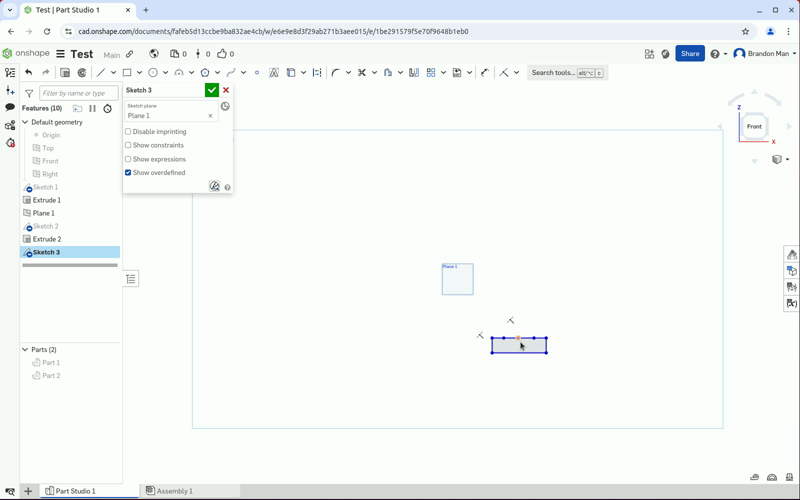
scroll(6)
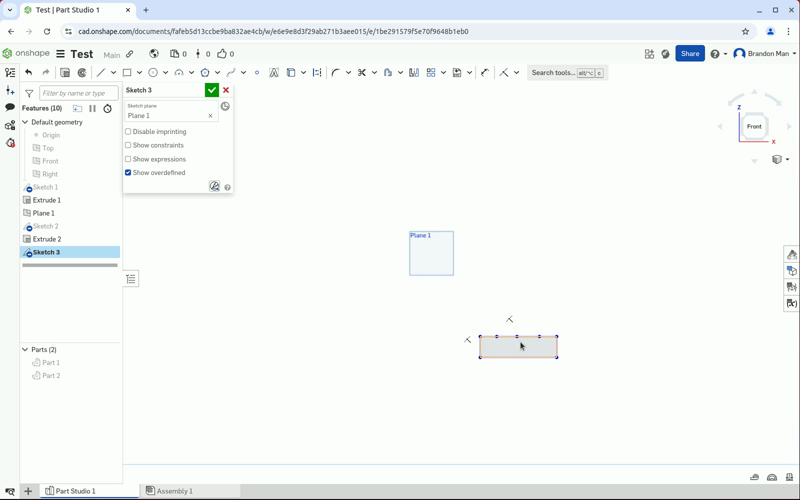
scroll(6)
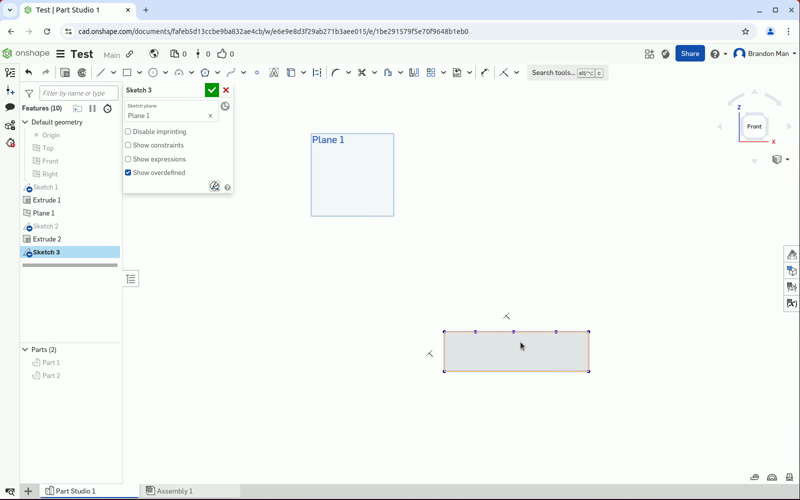
scroll(6)
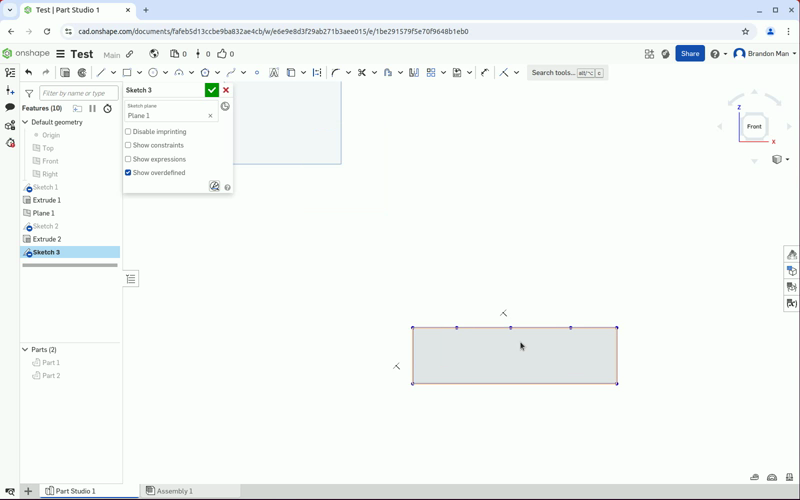
scroll(6)
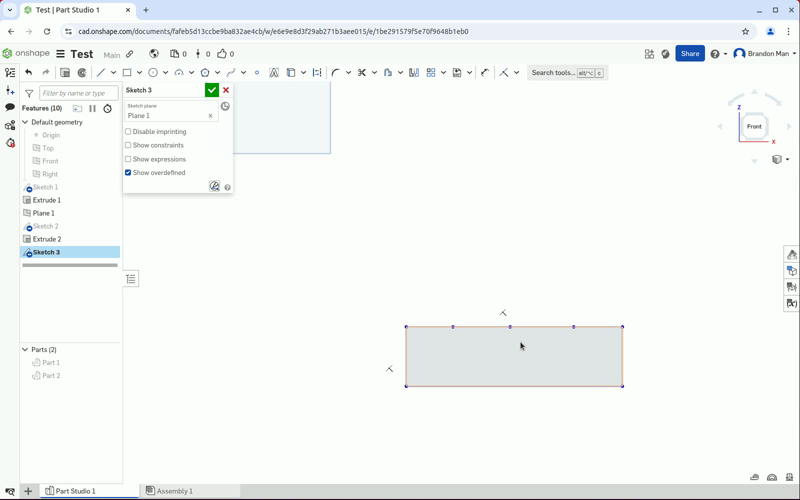
scroll(6)
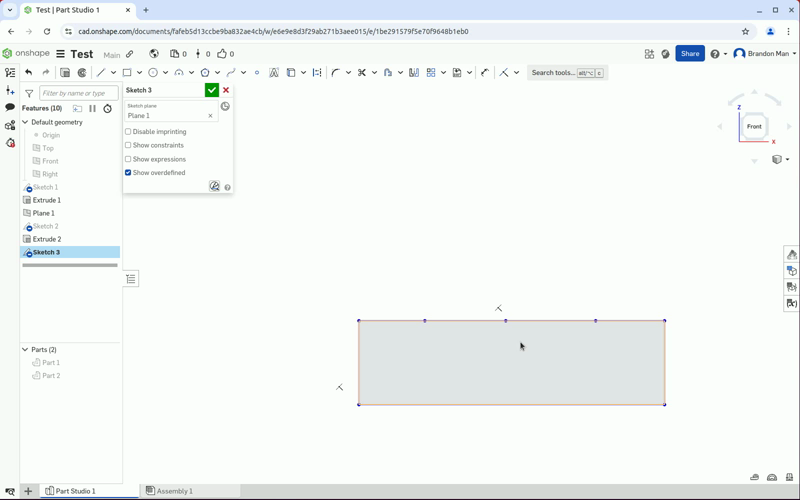
scroll(6)
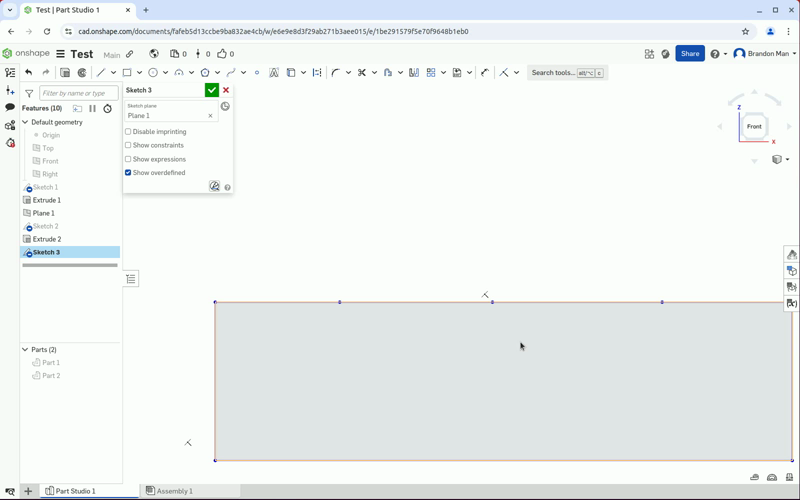
click(520, 341)
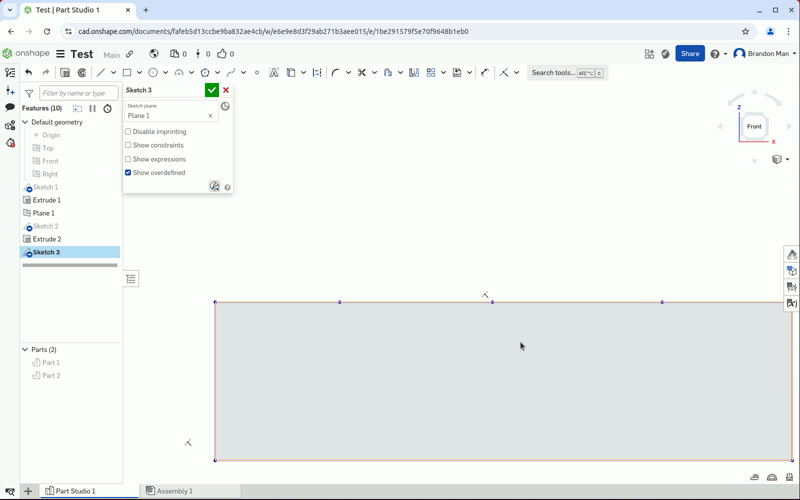
scroll(-6)
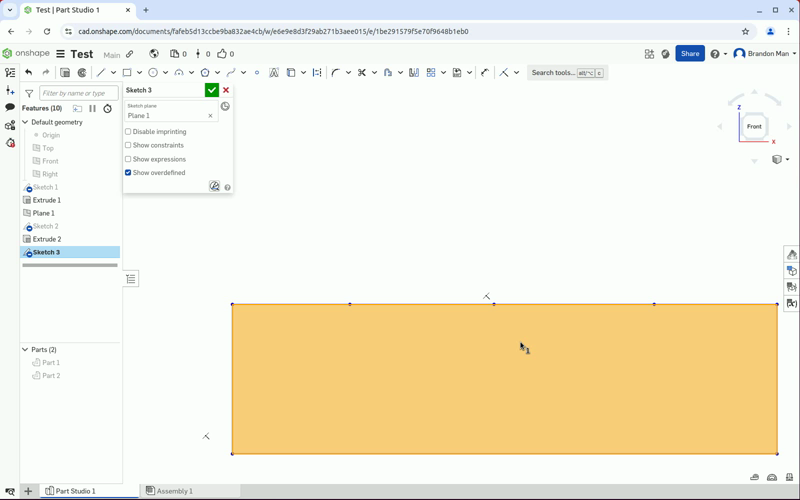
scroll(-6)
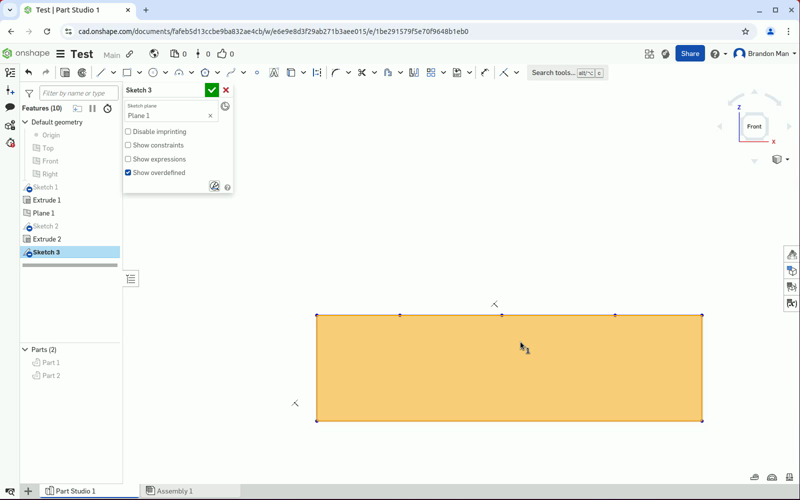
scroll(-6)
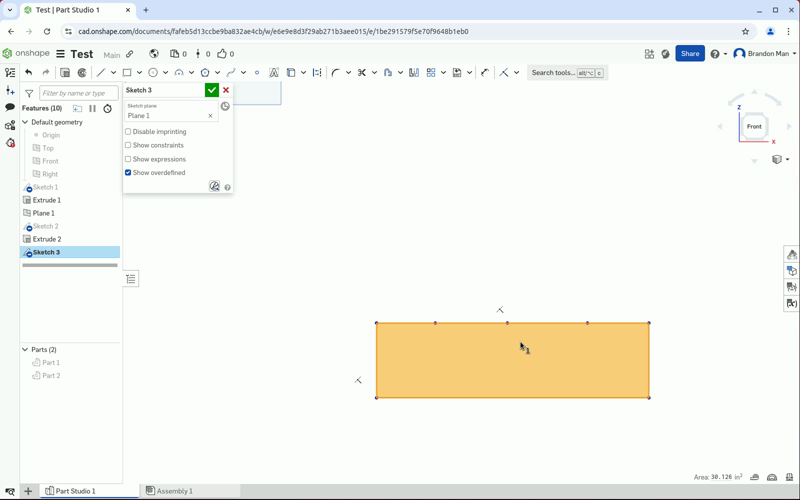
scroll(-6)
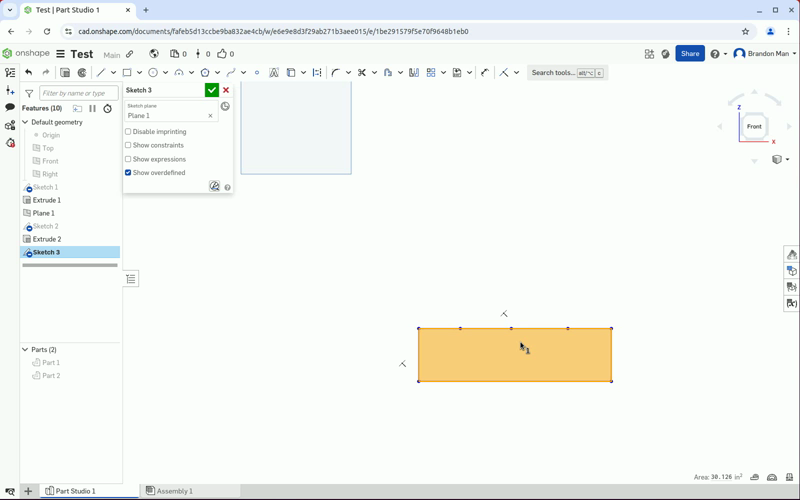
scroll(-6)
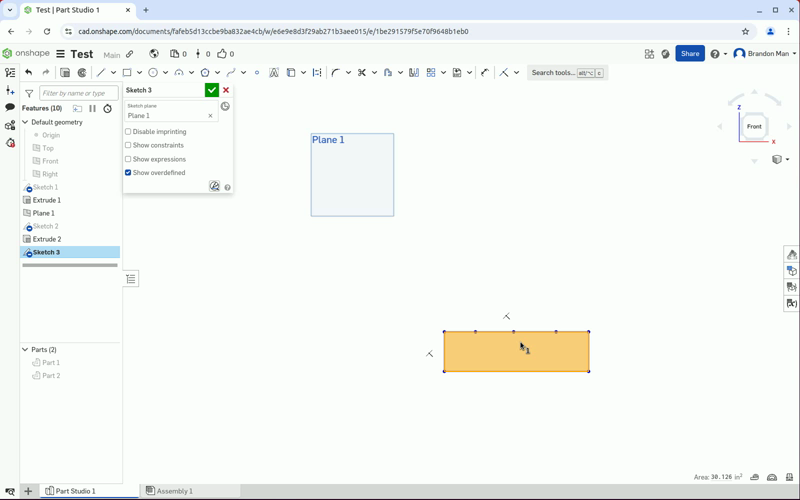
scroll(-6)
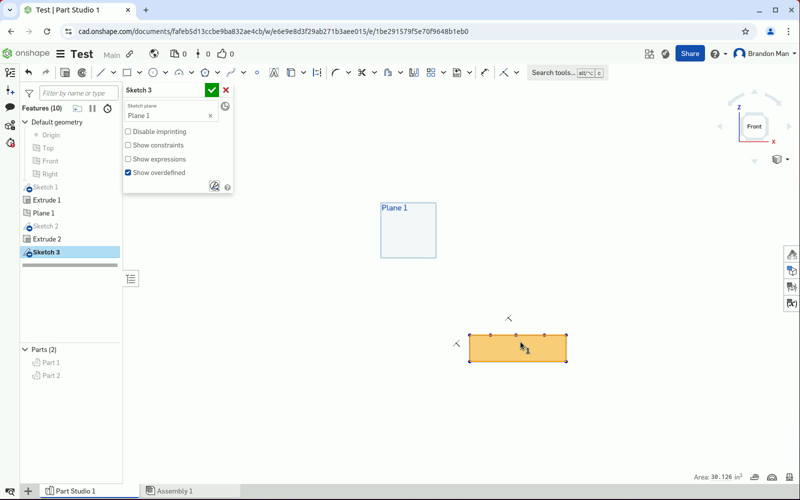
scroll(-6)
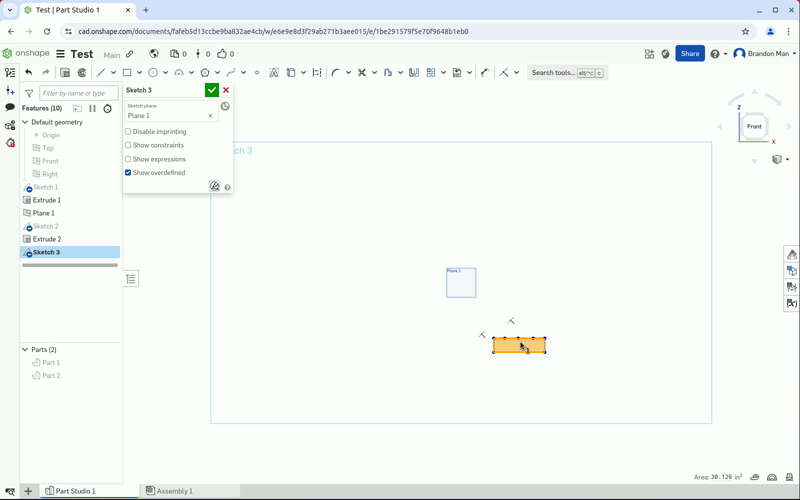
mouse_move(73, 352)
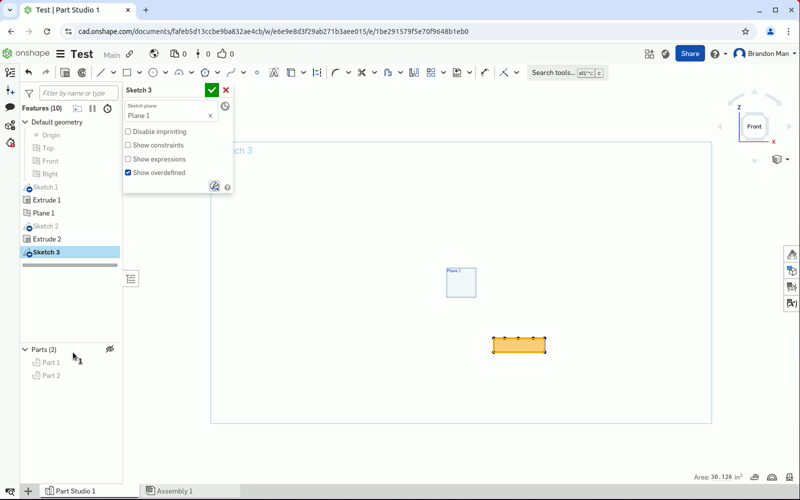
key(shift+y)
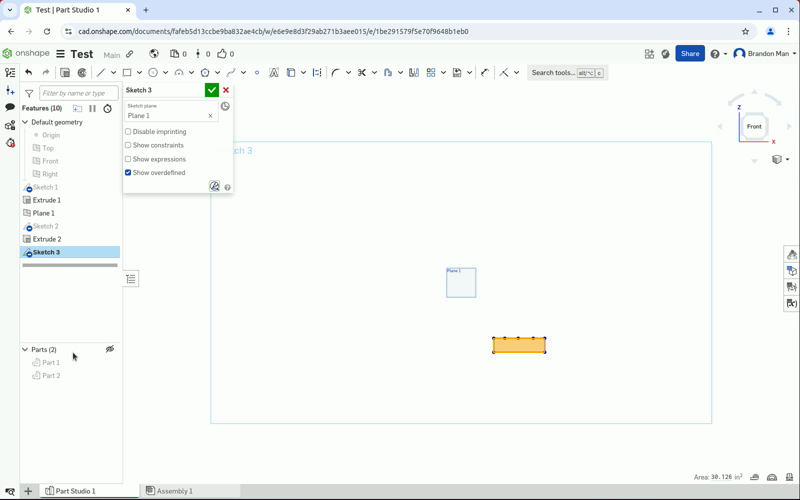
key(shift+e)
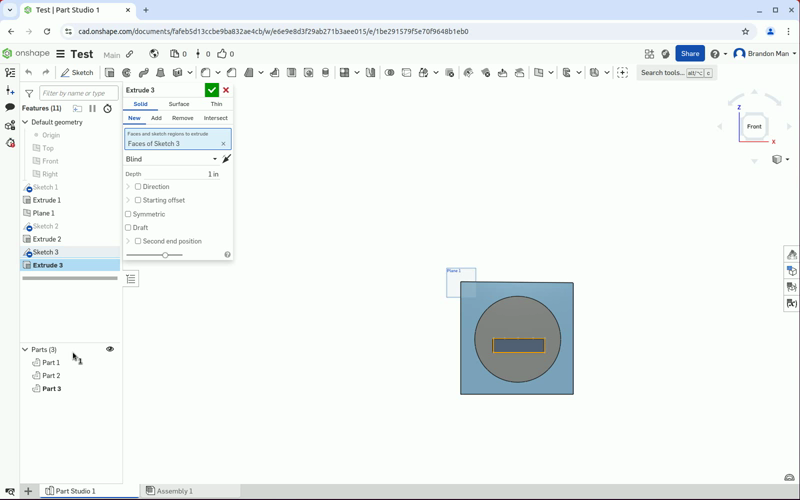
mouse_move(143, 106)
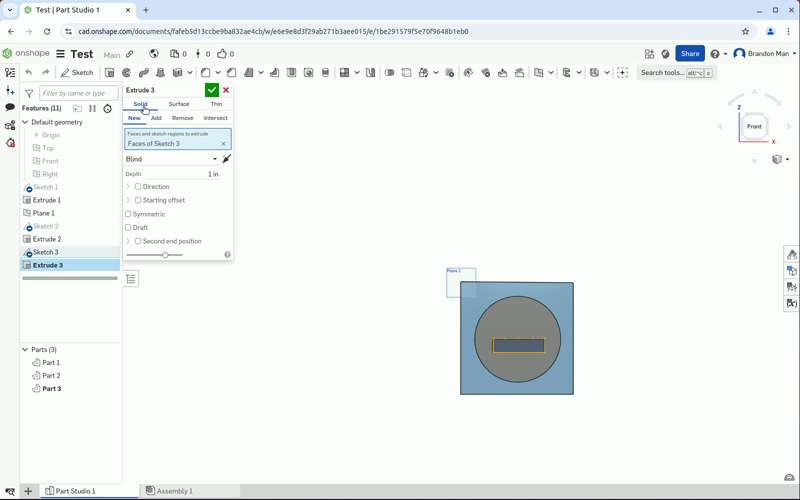
click(143, 106)
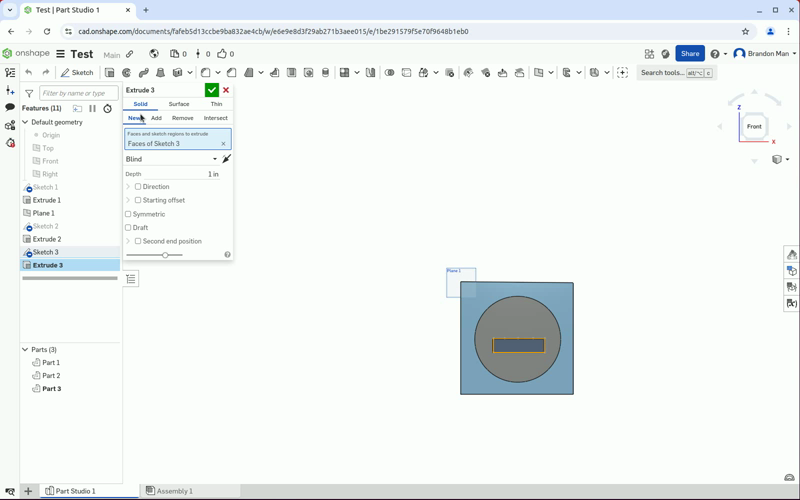
mouse_move(137, 120)
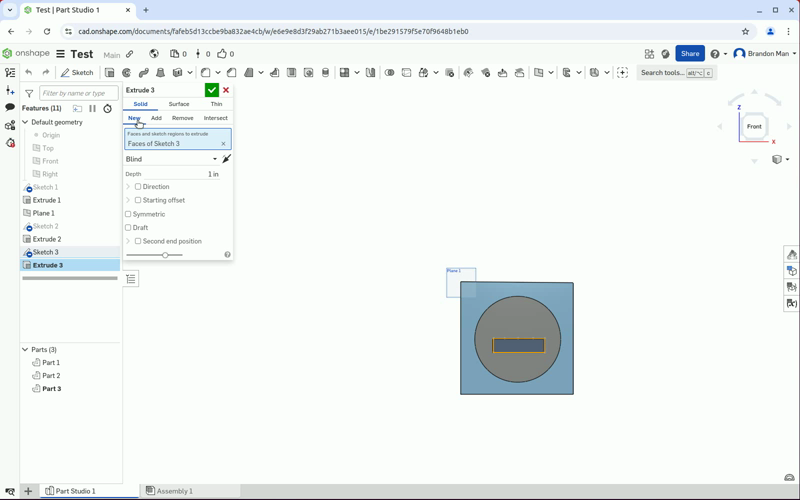
click(137, 120)
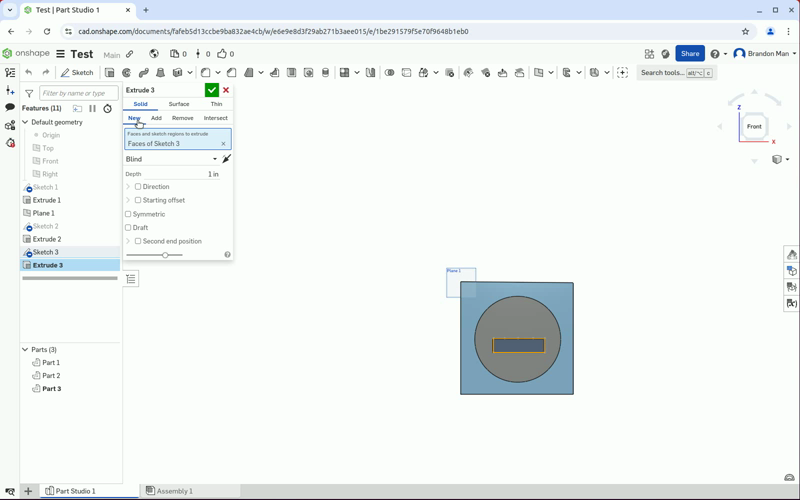
key(tab, 4)
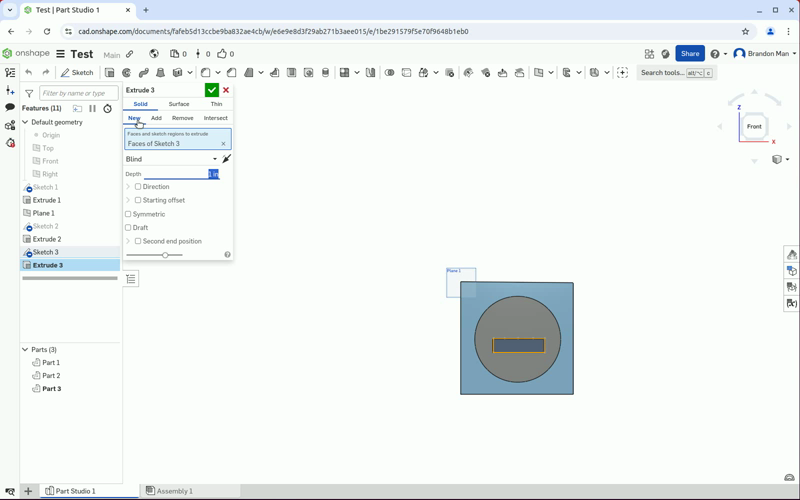
text(2.407)
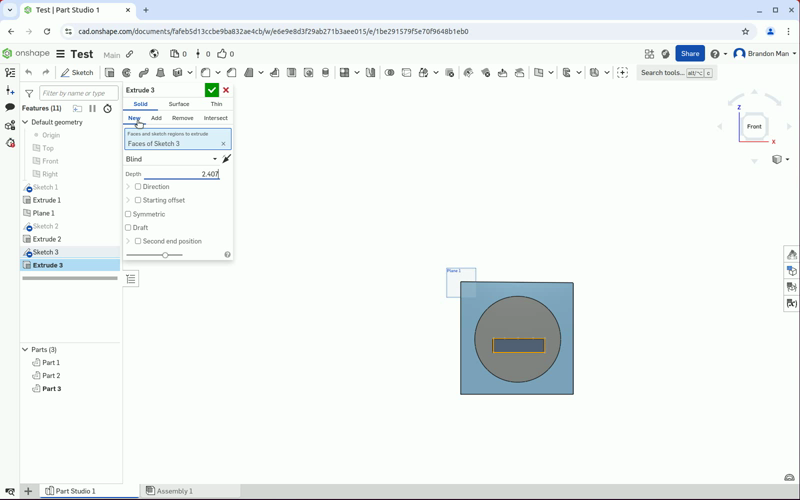
key(enter)
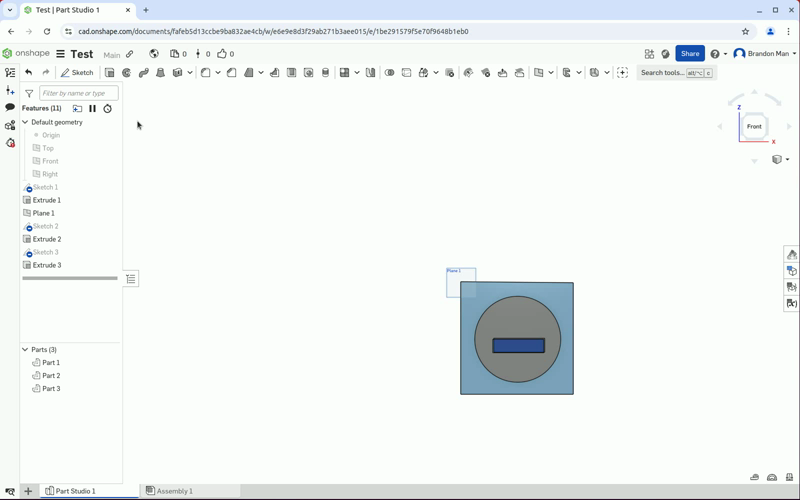
key(shift+h)
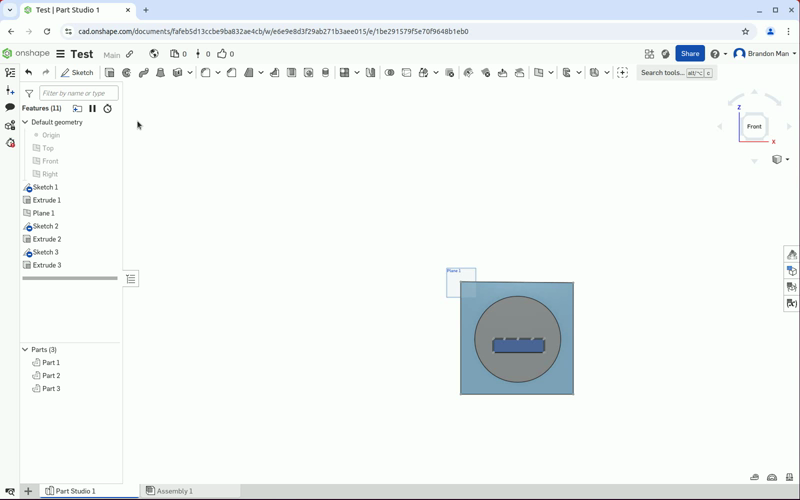
key(shift+h)
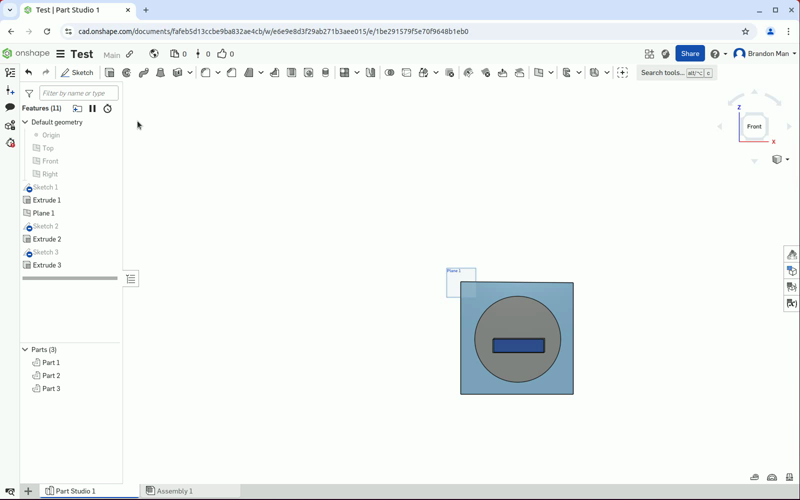
mouse_move(73, 189)
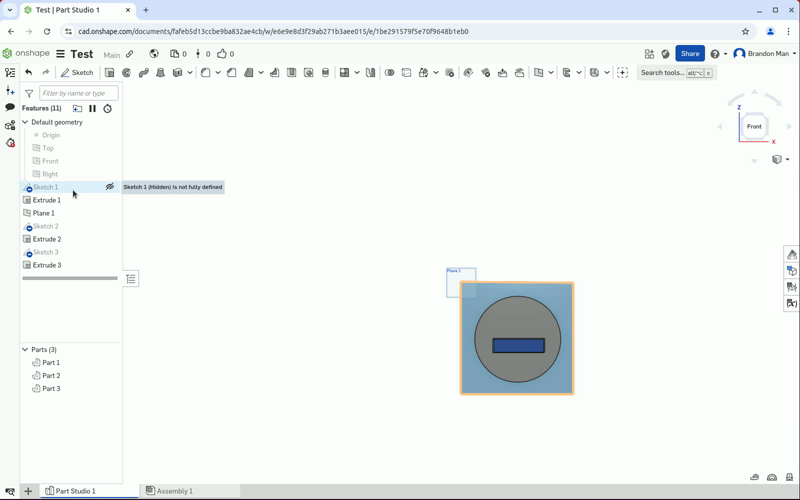
click(73, 189)
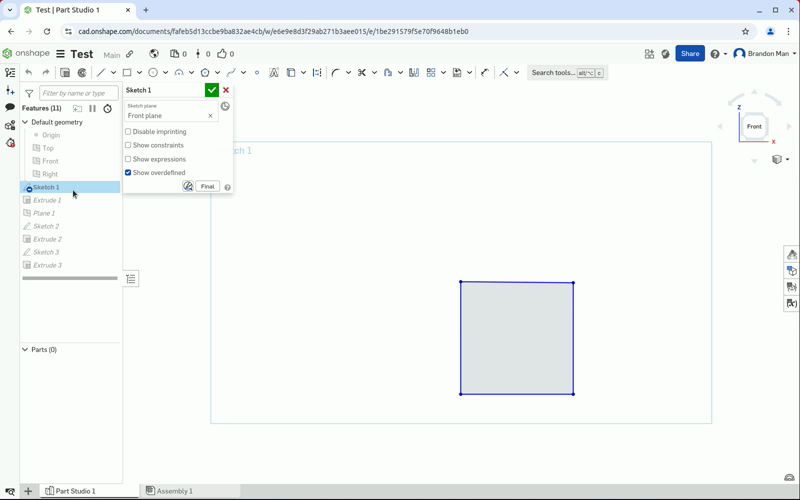
mouse_move(229, 92)
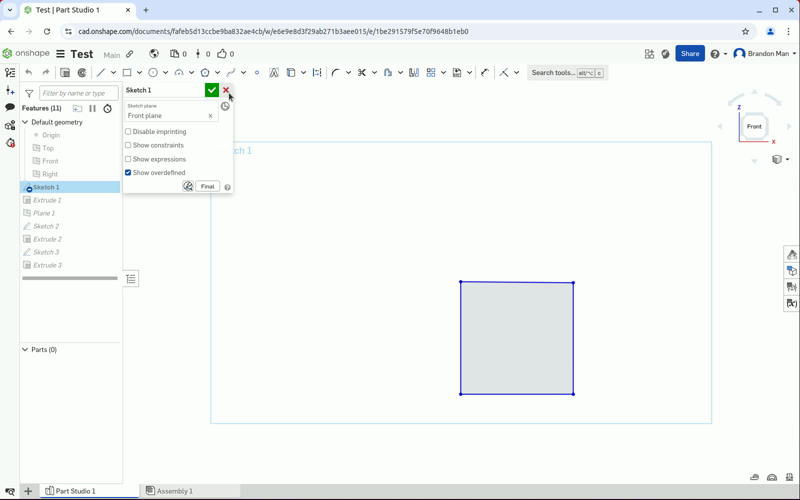
click(229, 92)
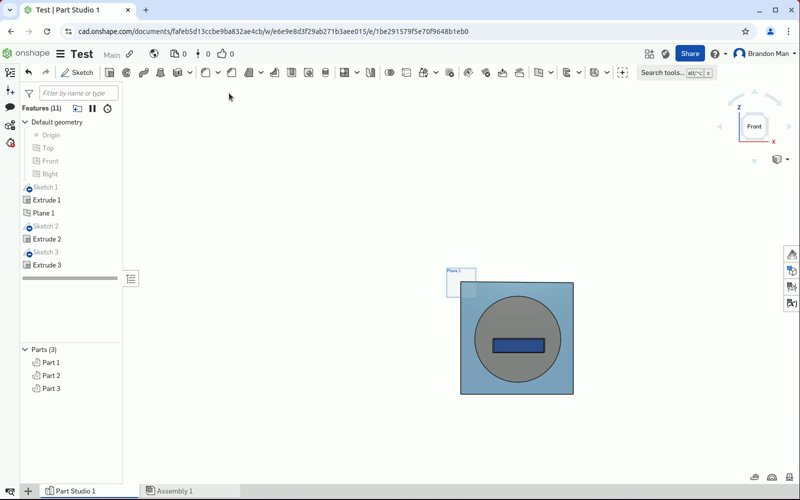
mouse_move(541, 75)
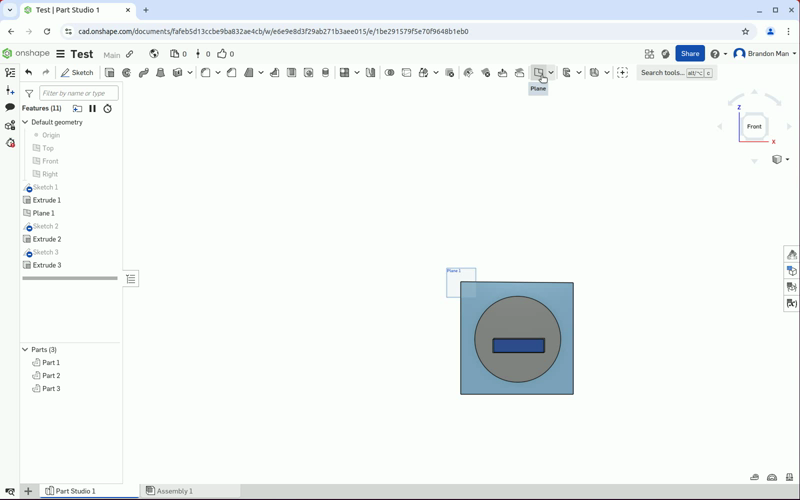
click(541, 75)
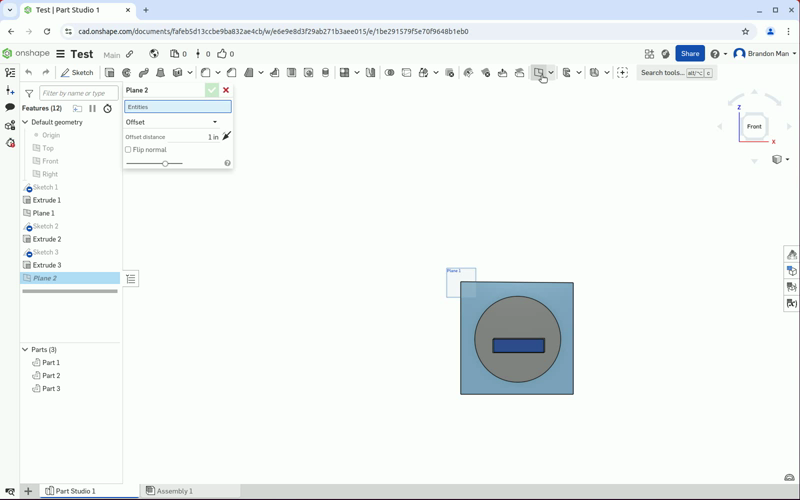
mouse_move(73, 163)
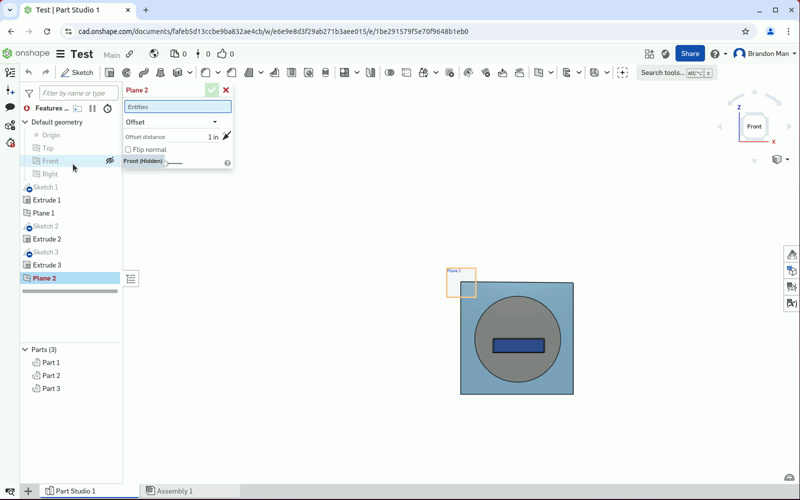
click(73, 163)
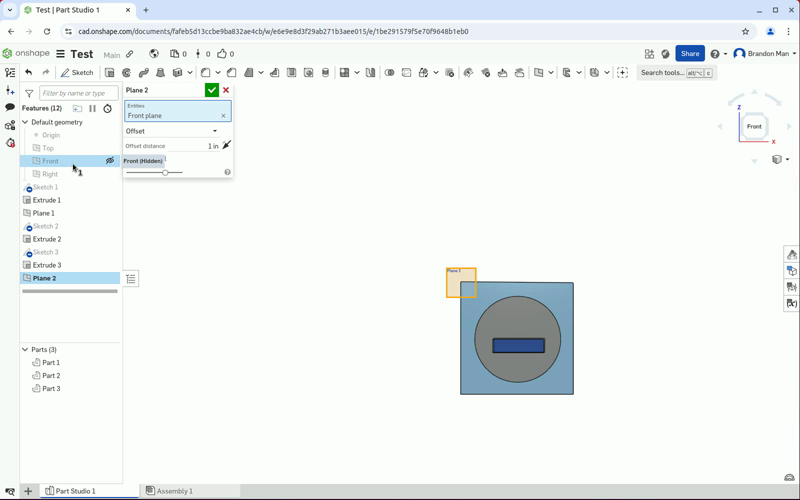
key(tab, 2)
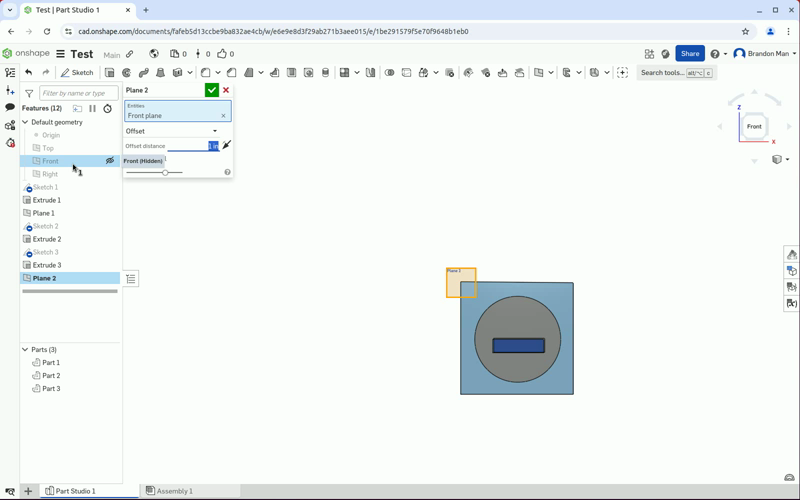
text(3.358)
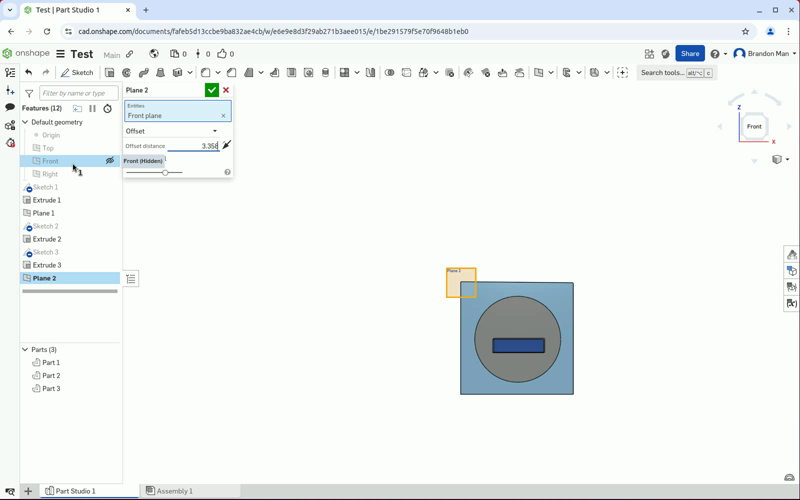
key(enter, 2)
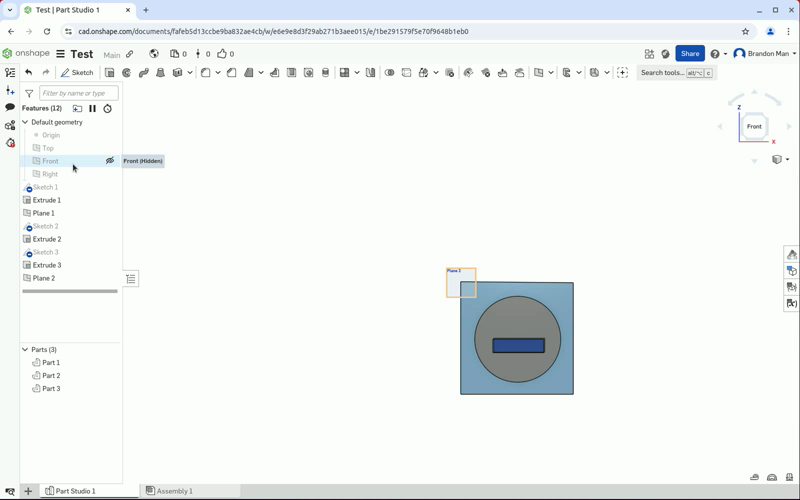
key(shift+s)
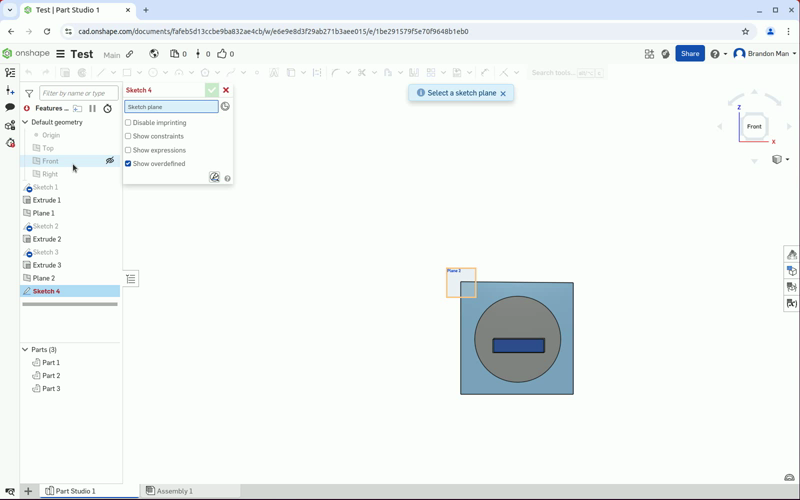
mouse_move(73, 280)
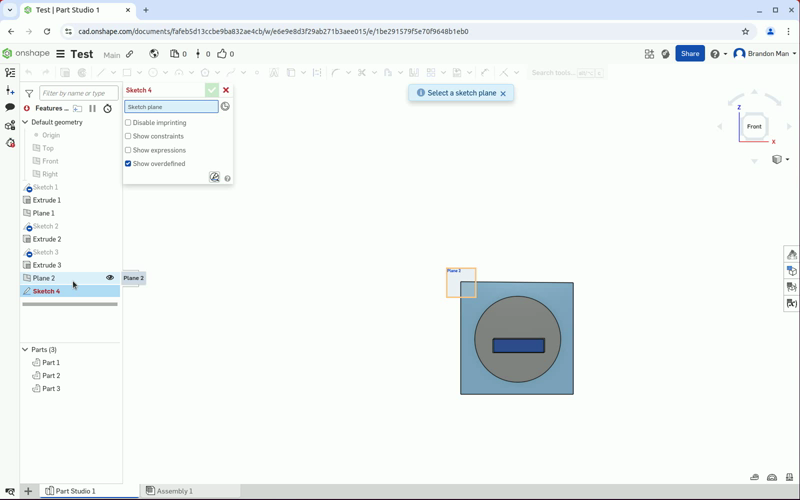
click(73, 280)
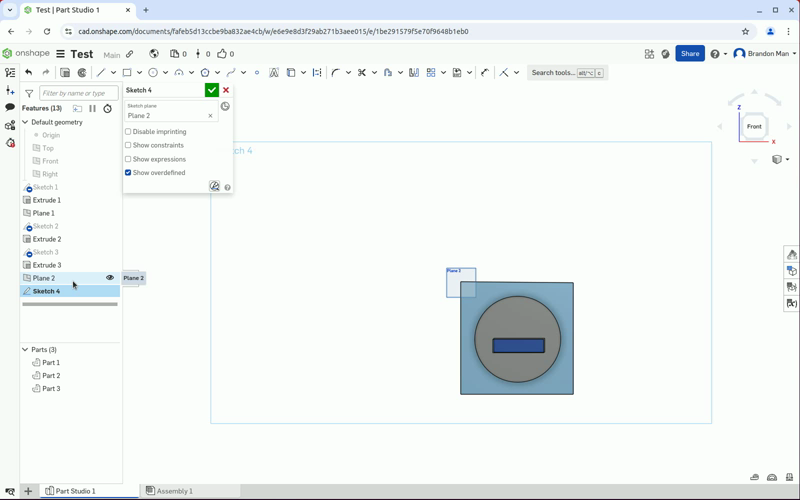
mouse_move(73, 352)
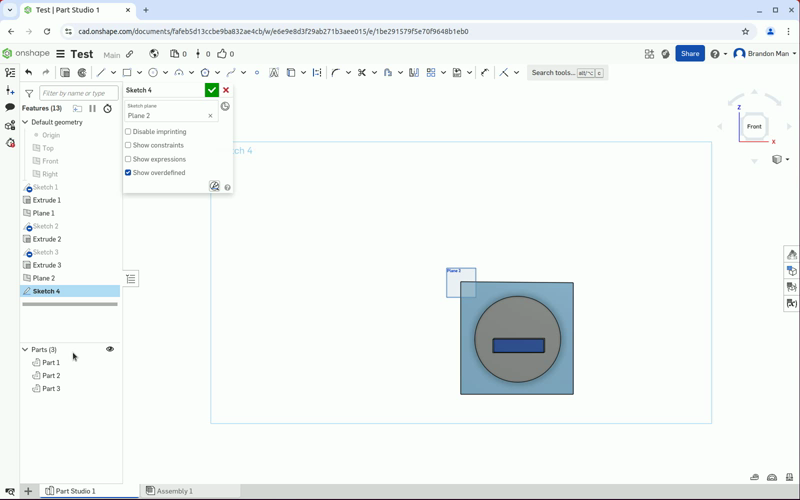
key(y)
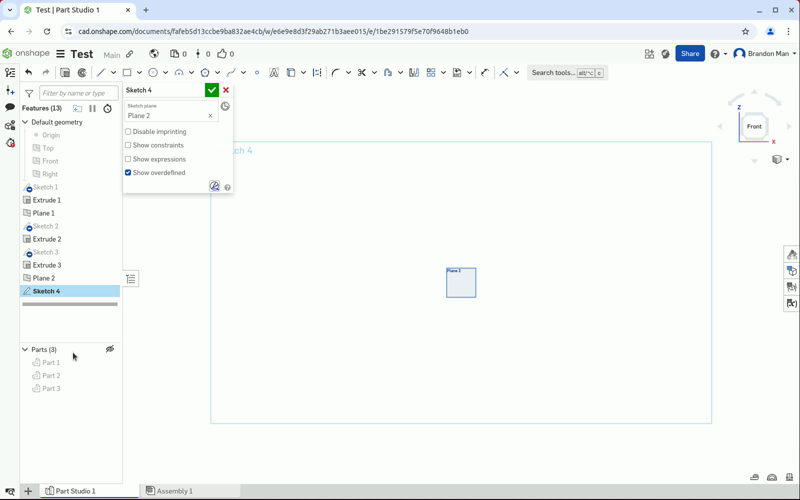
key(l)
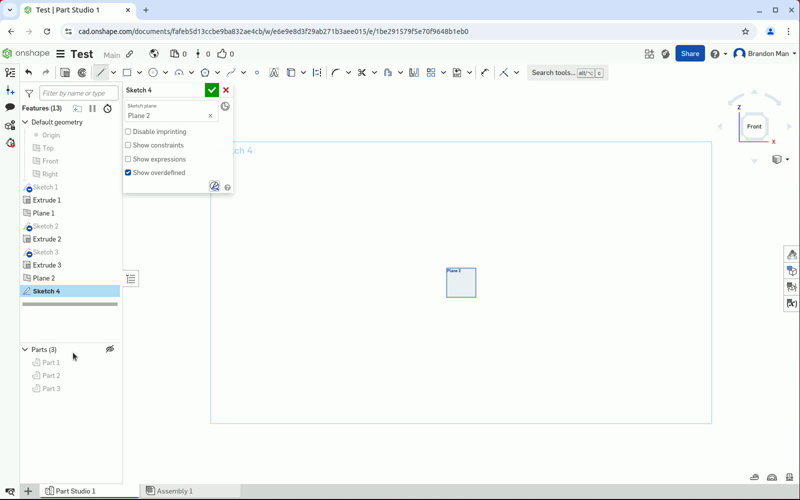
key_down(shift)
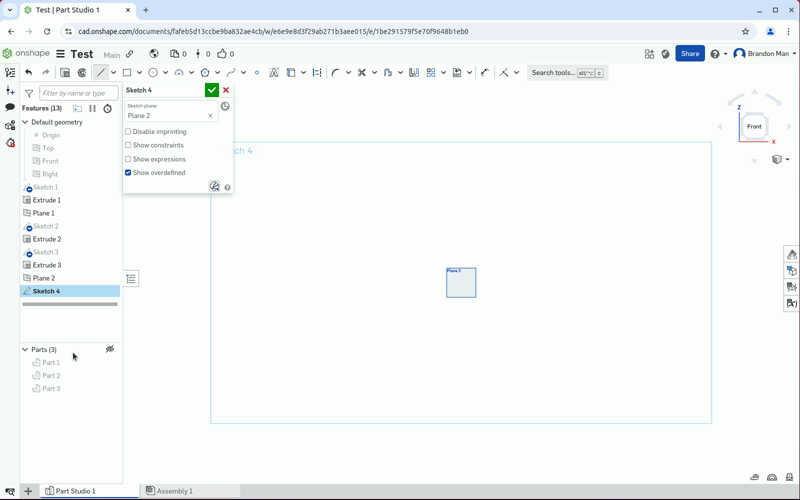
mouse_move(491, 357)
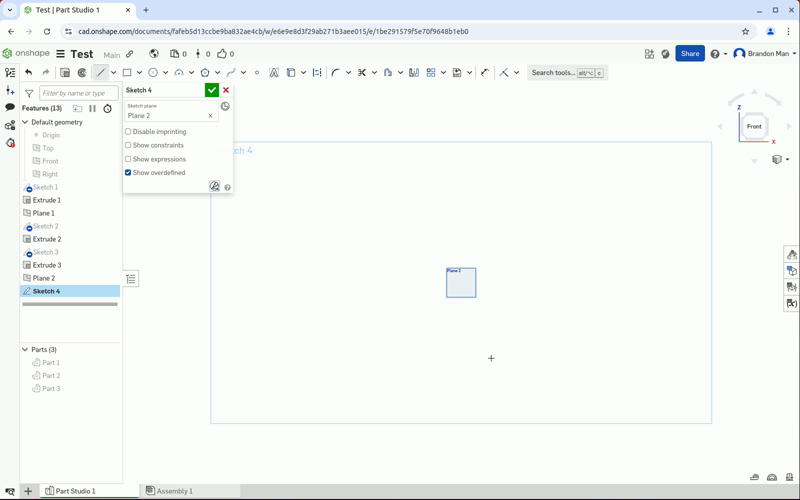
click(491, 357)
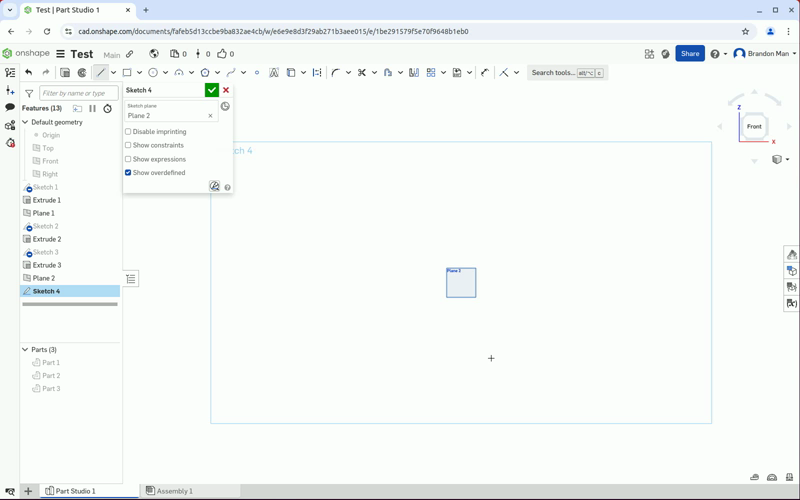
key_up(shift)
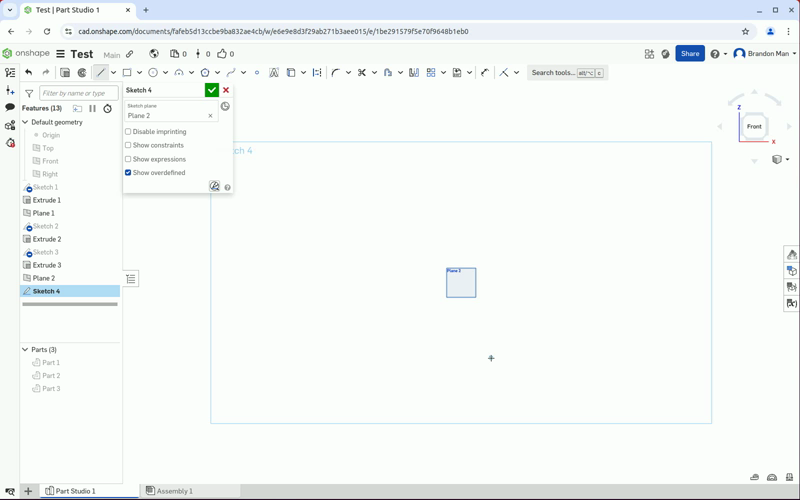
key_down(shift)
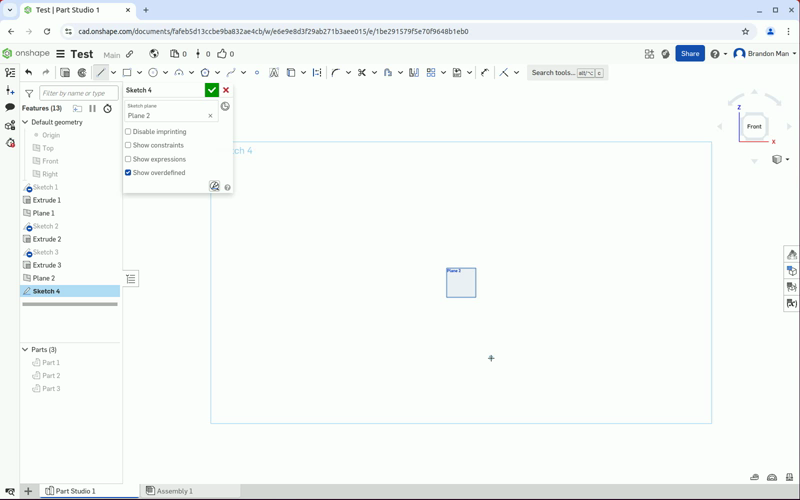
mouse_move(521, 357)
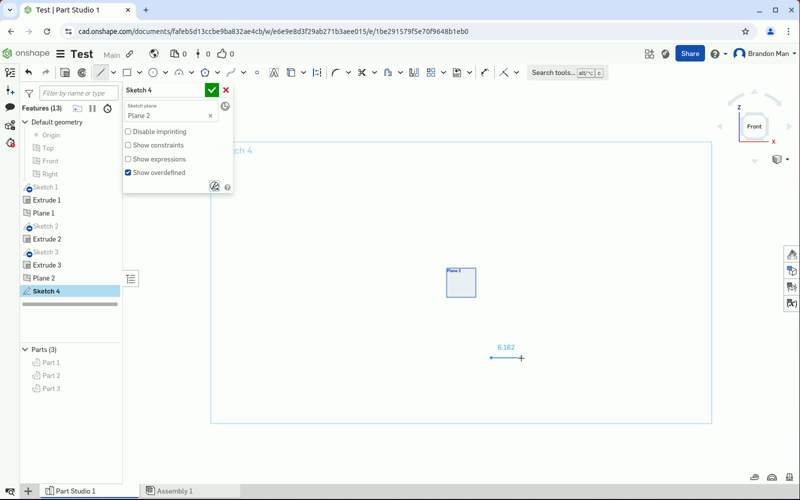
mouse_move(503, 357)
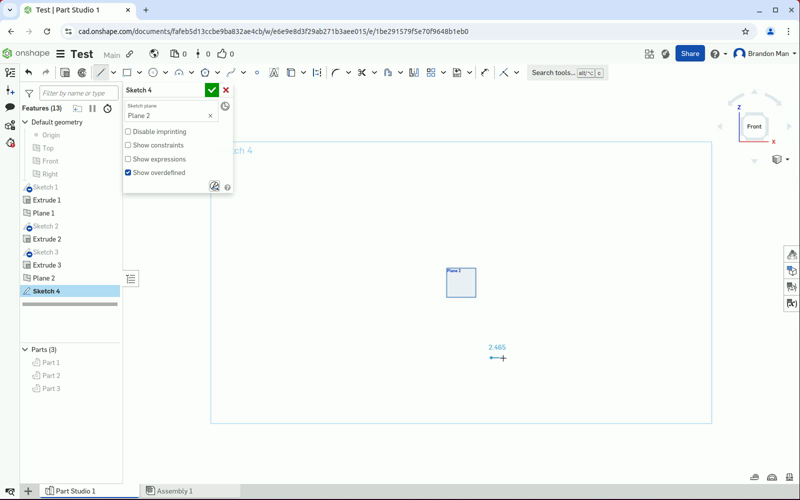
click(503, 357)
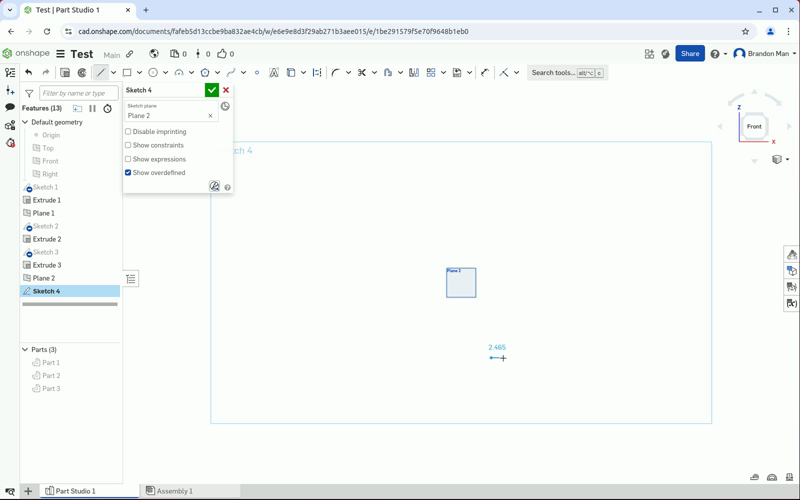
key_up(shift)
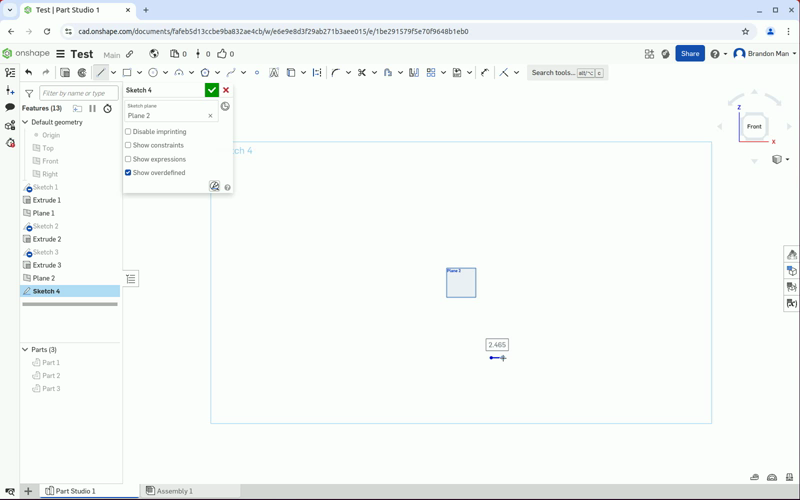
key_down(shift)
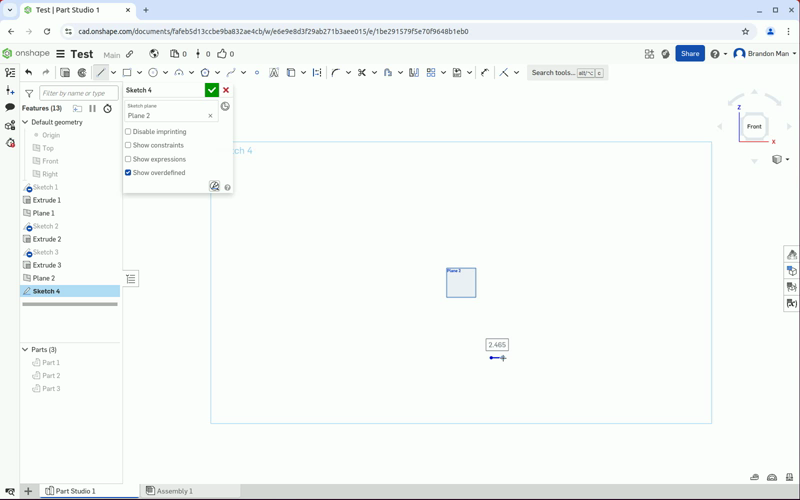
mouse_move(533, 357)
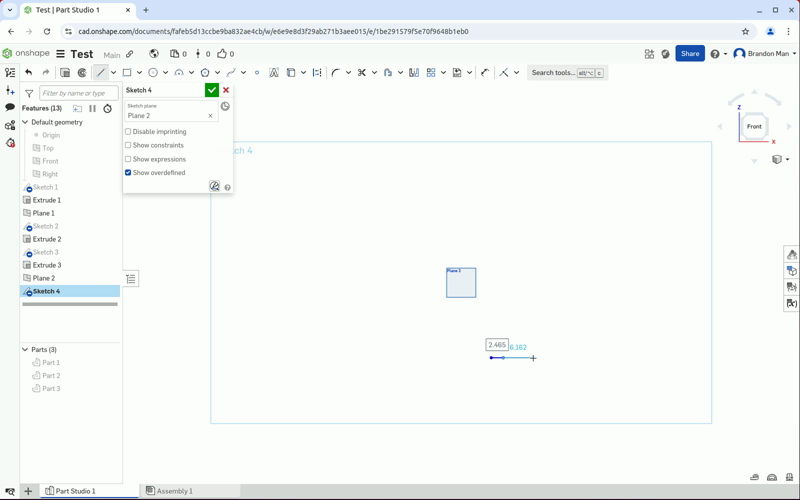
mouse_move(503, 318)
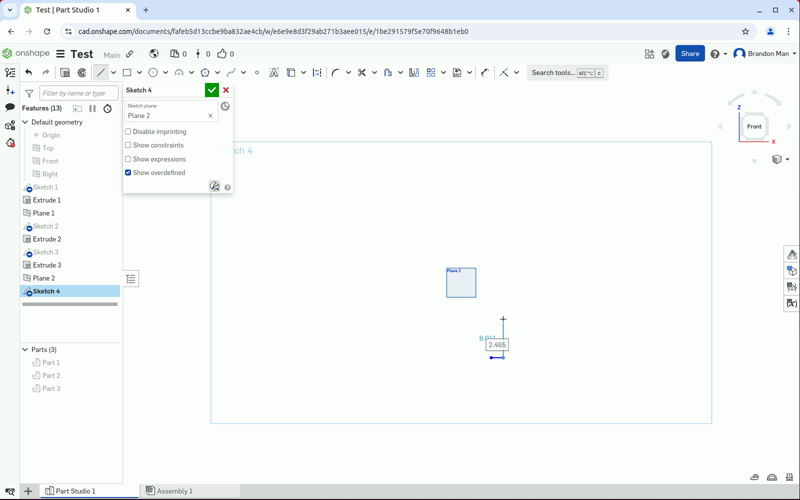
click(503, 318)
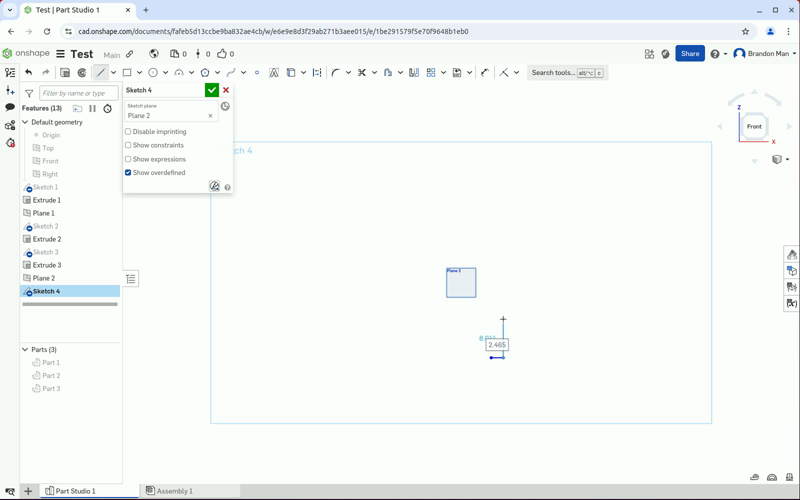
key_up(shift)
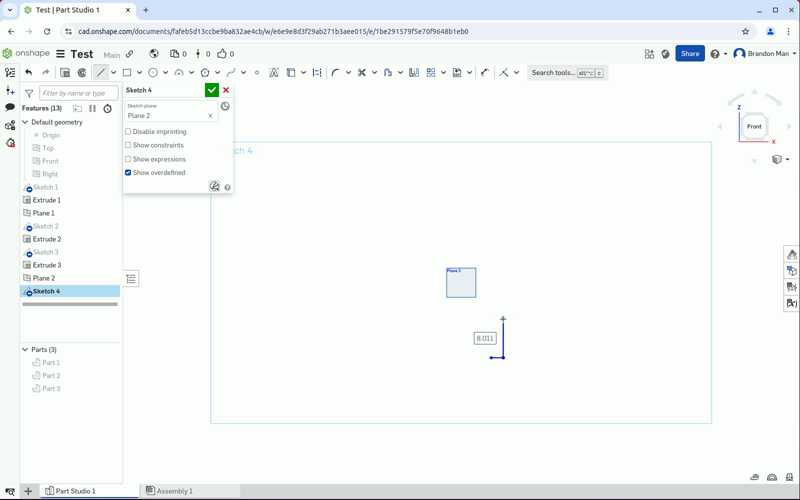
key_down(shift)
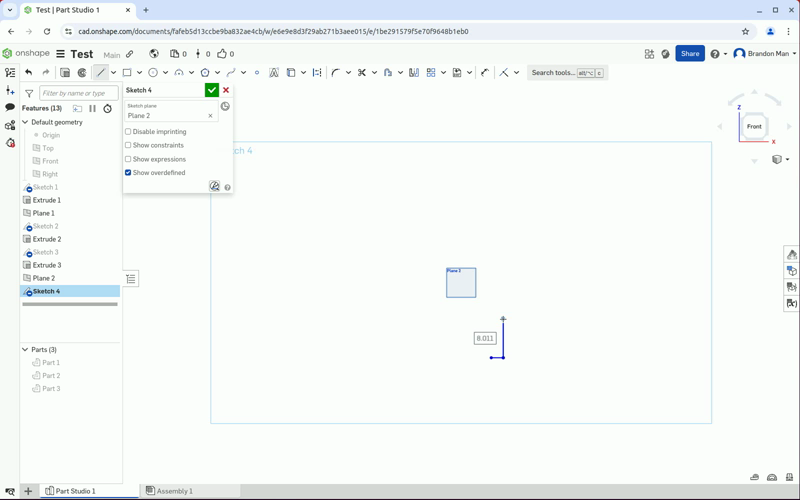
mouse_move(533, 318)
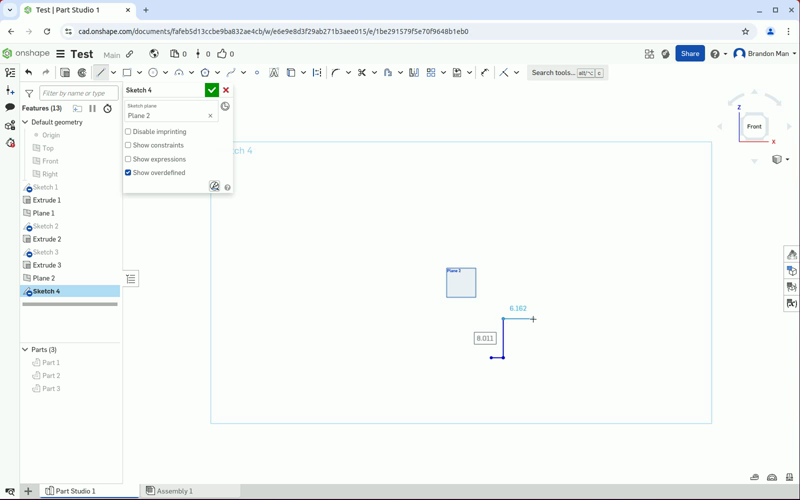
mouse_move(491, 318)
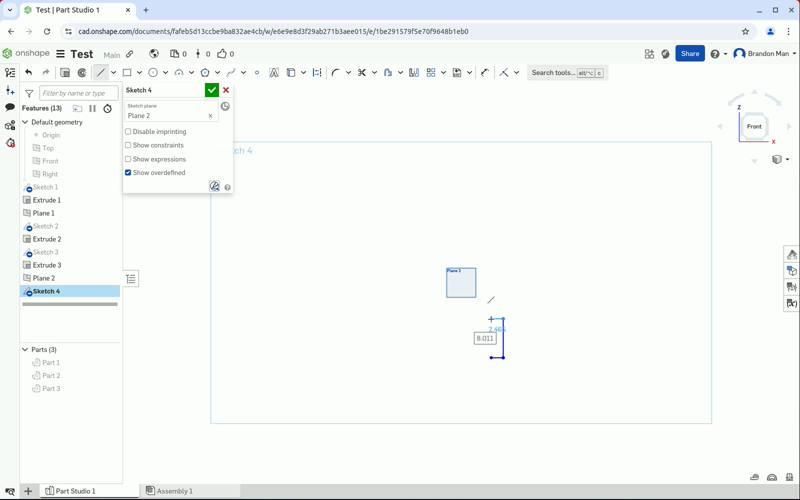
click(491, 318)
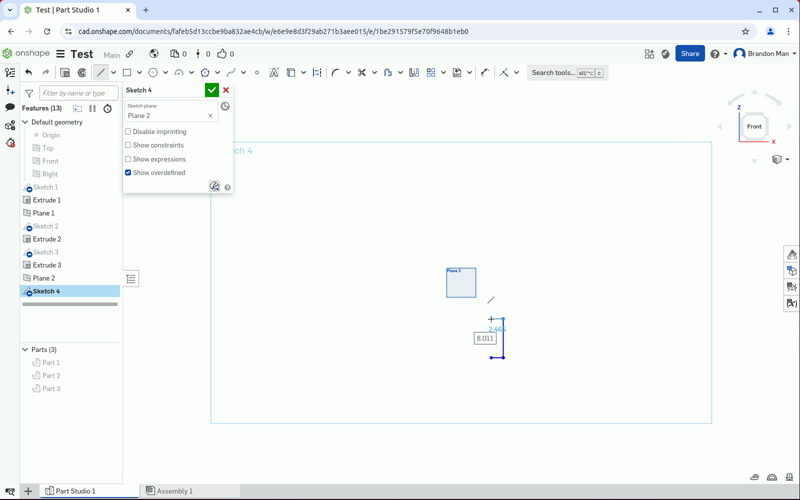
key_up(shift)
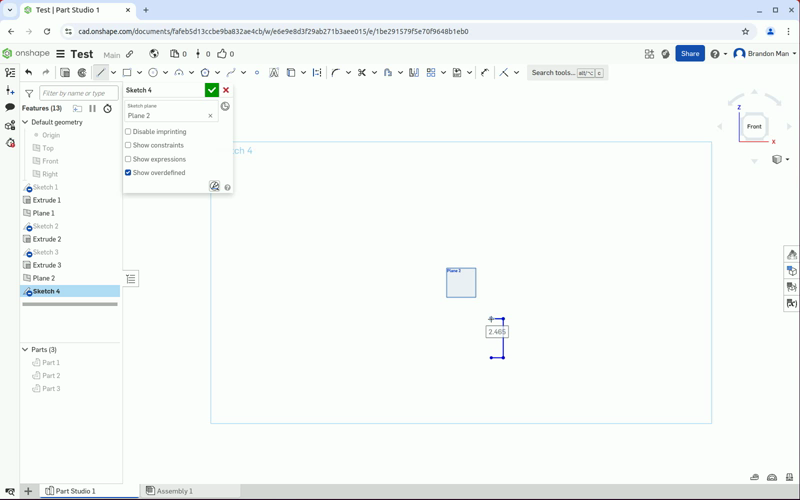
mouse_move(521, 318)
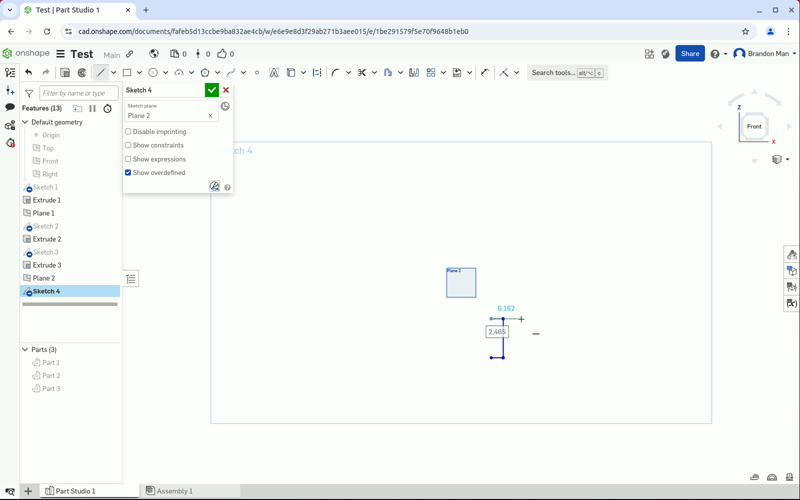
key_down(shift)
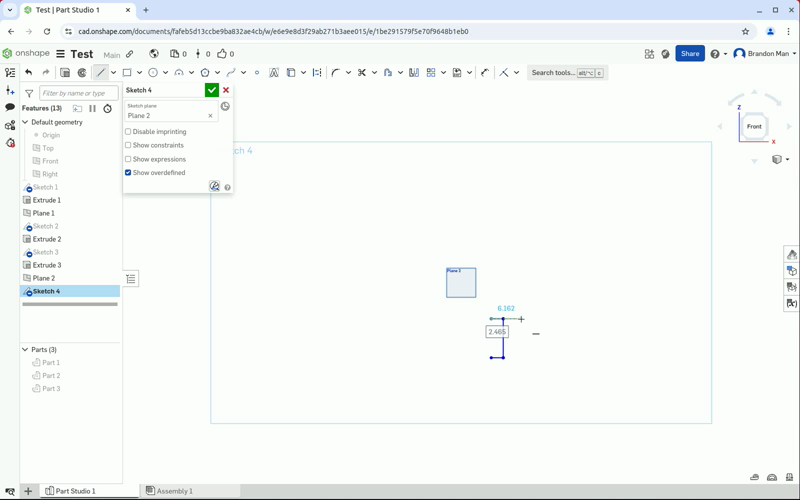
mouse_move(491, 357)
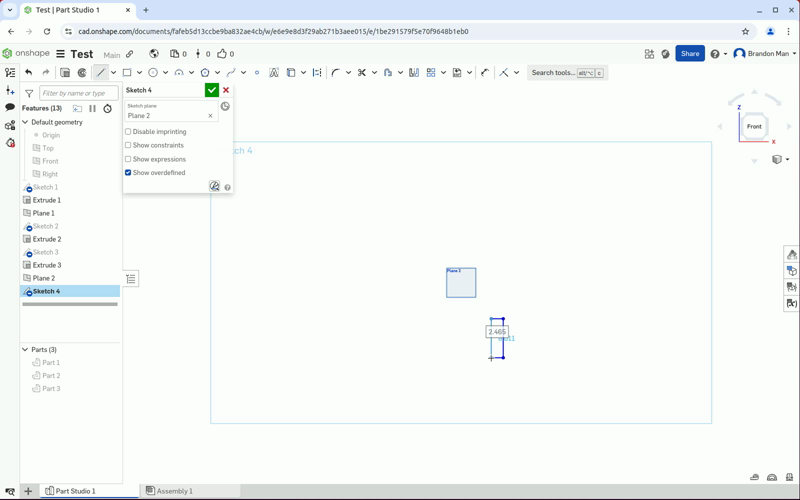
key_up(shift)
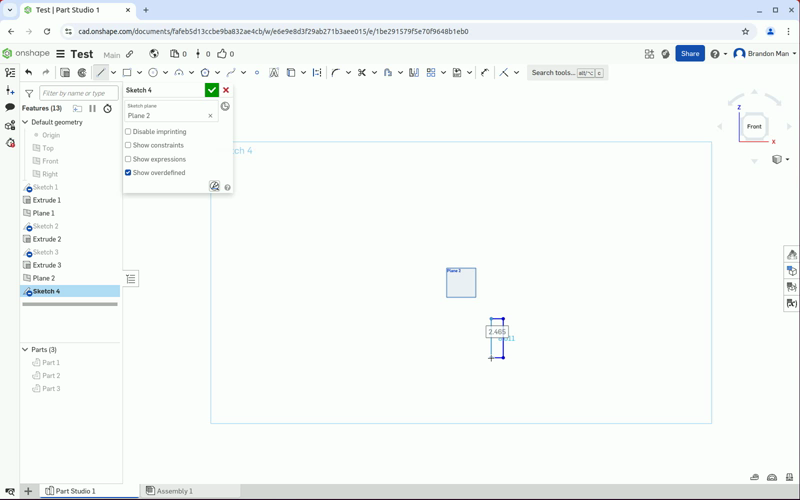
click(491, 357)
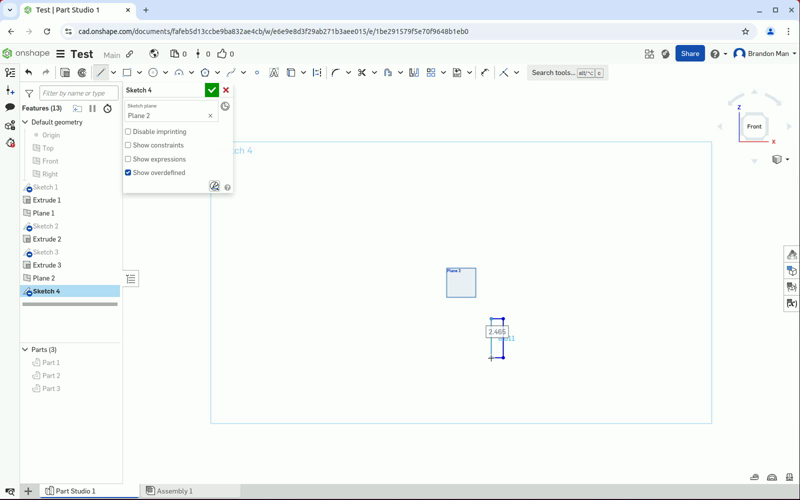
key(esc)
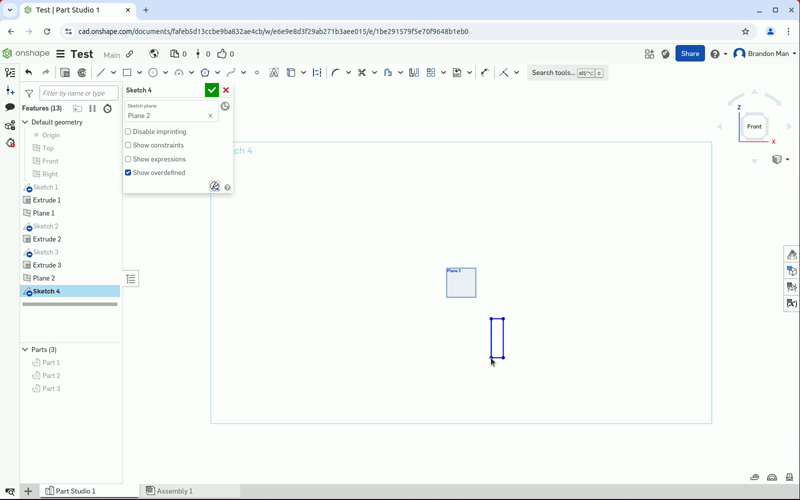
mouse_move(497, 326)
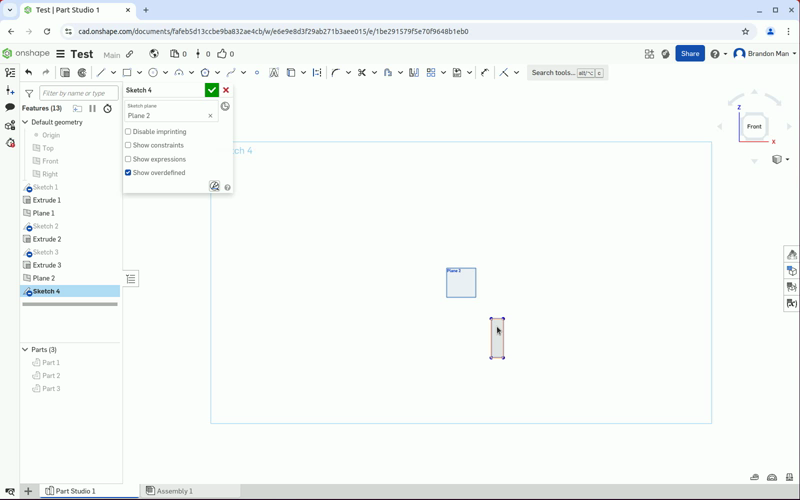
scroll(6)
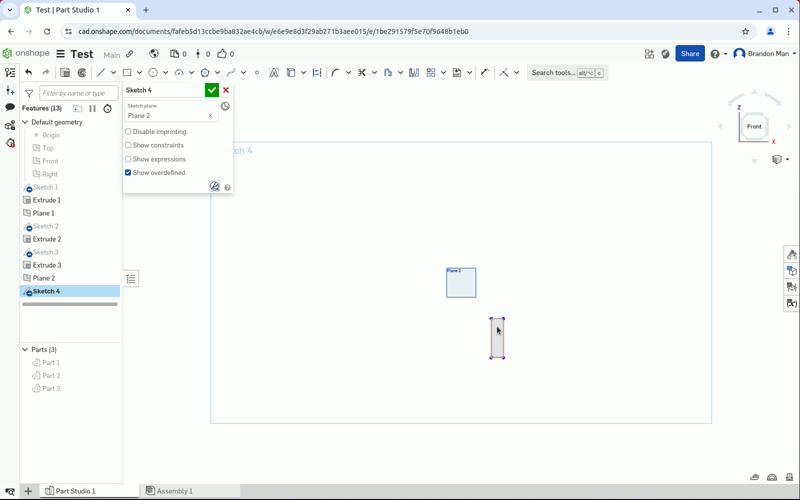
scroll(6)
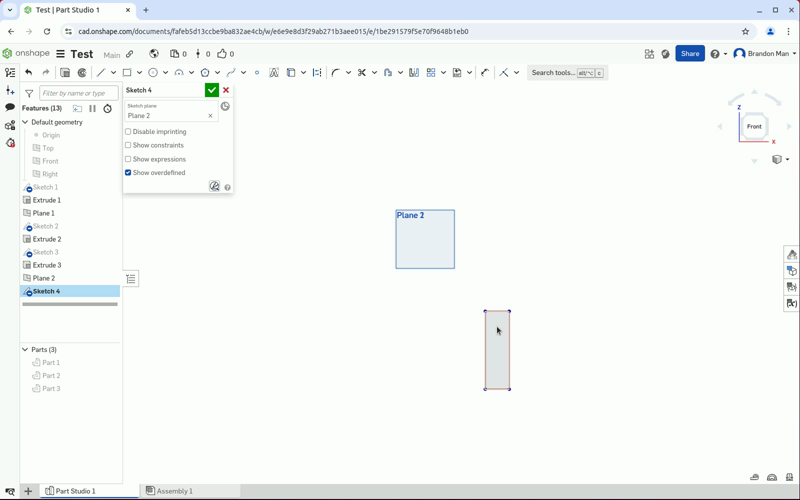
scroll(6)
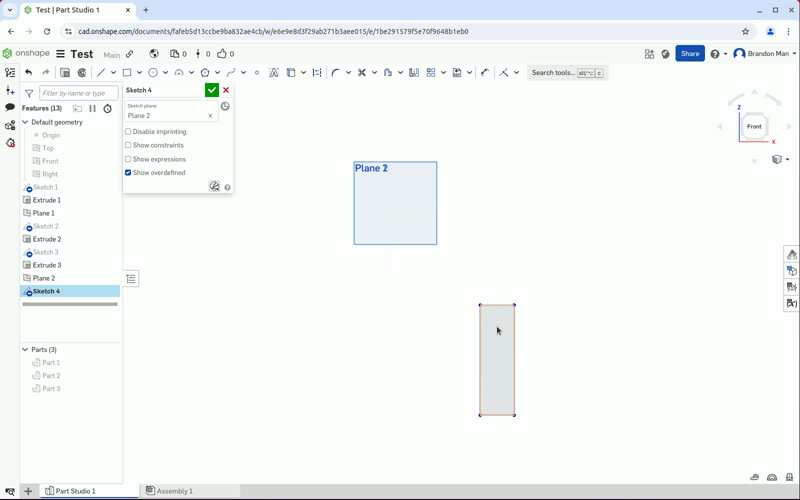
scroll(6)
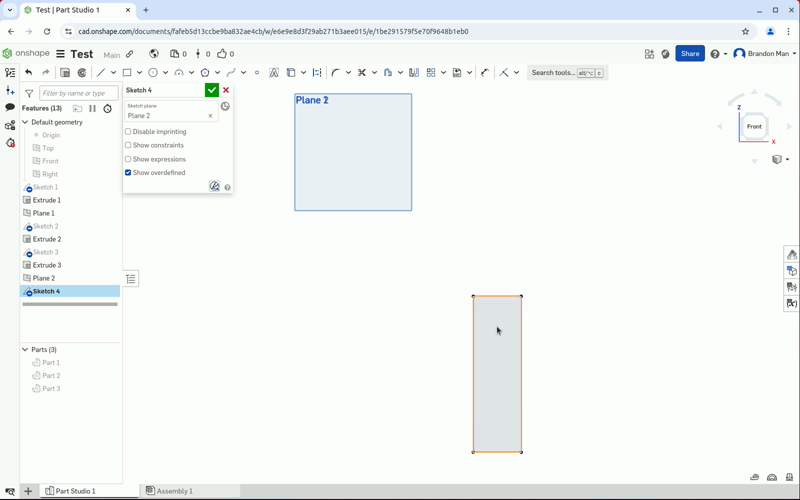
scroll(6)
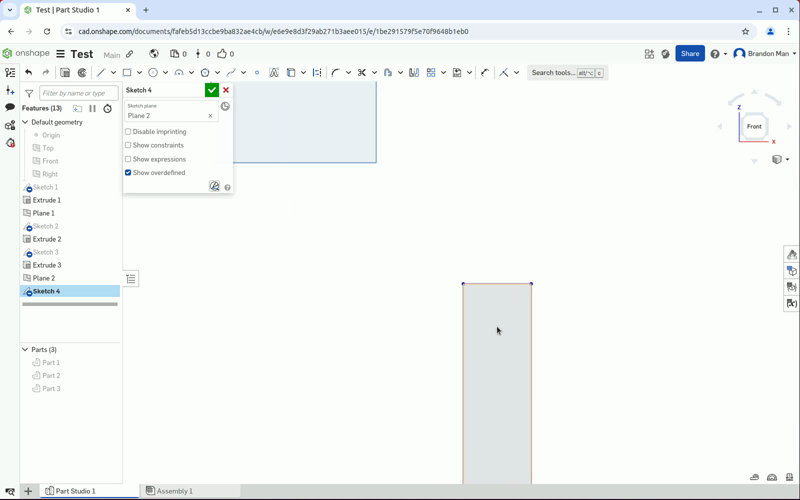
scroll(6)
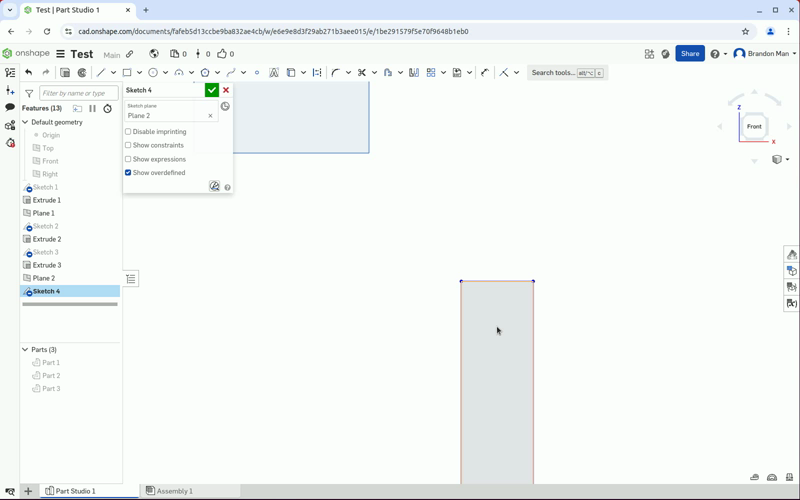
scroll(6)
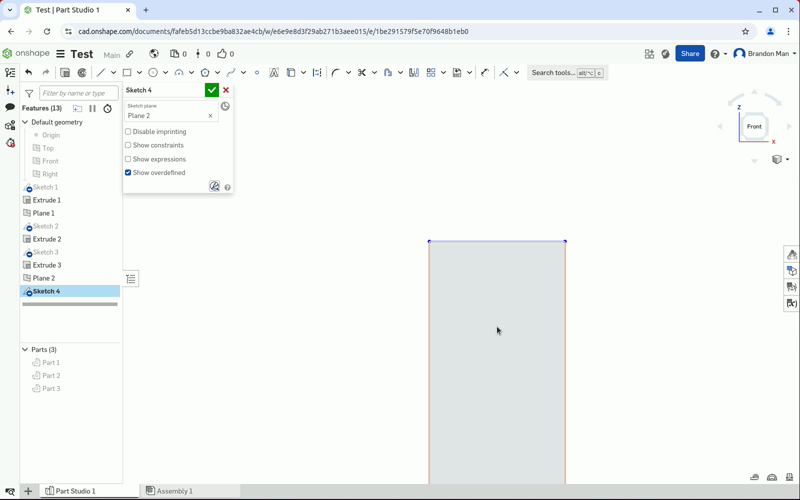
click(497, 326)
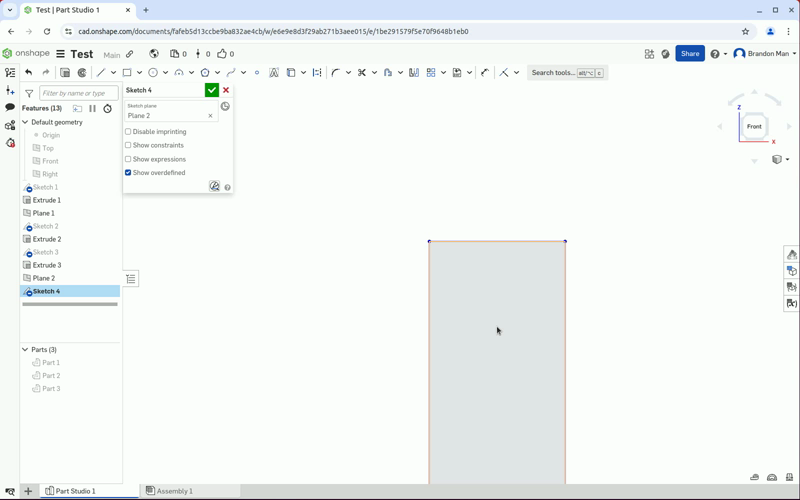
scroll(-6)
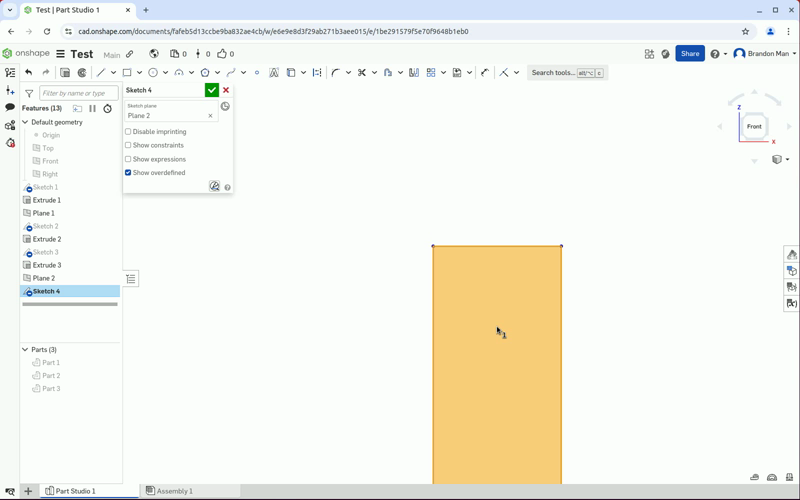
scroll(-6)
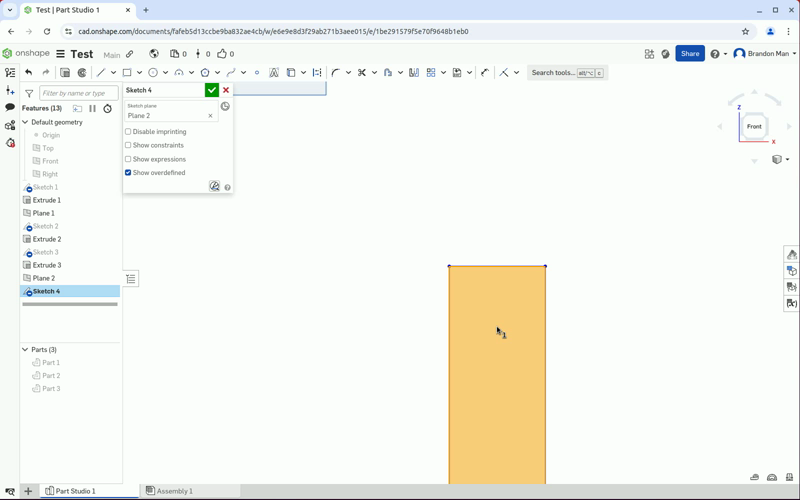
scroll(-6)
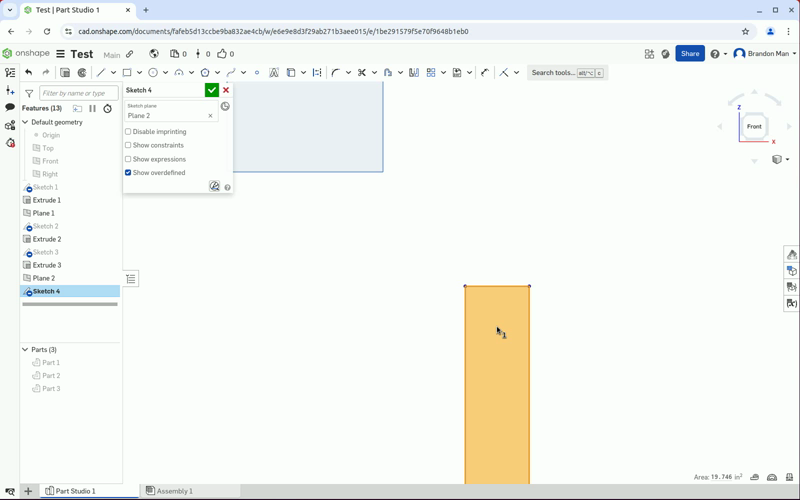
scroll(-6)
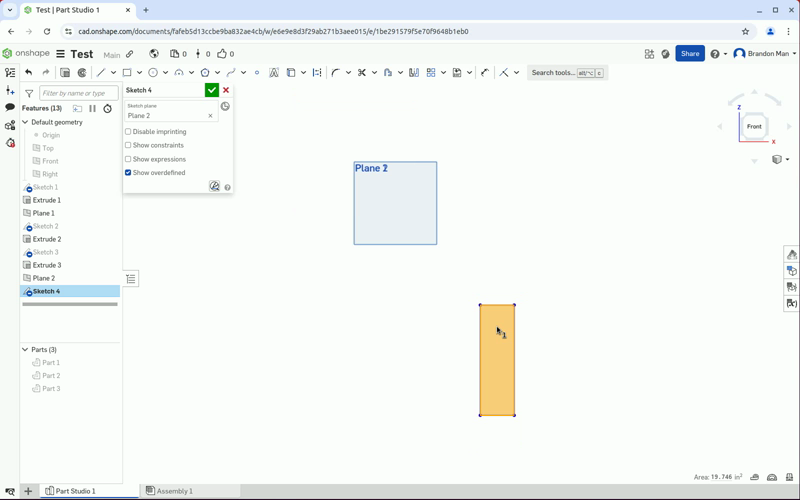
scroll(-6)
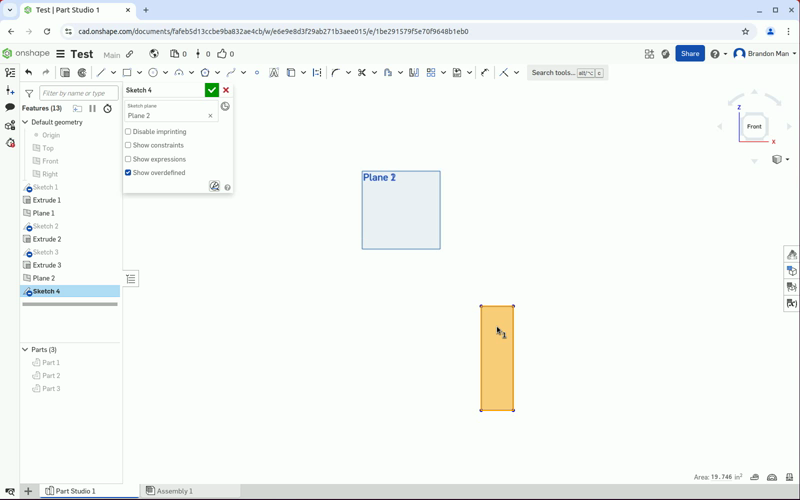
scroll(-6)
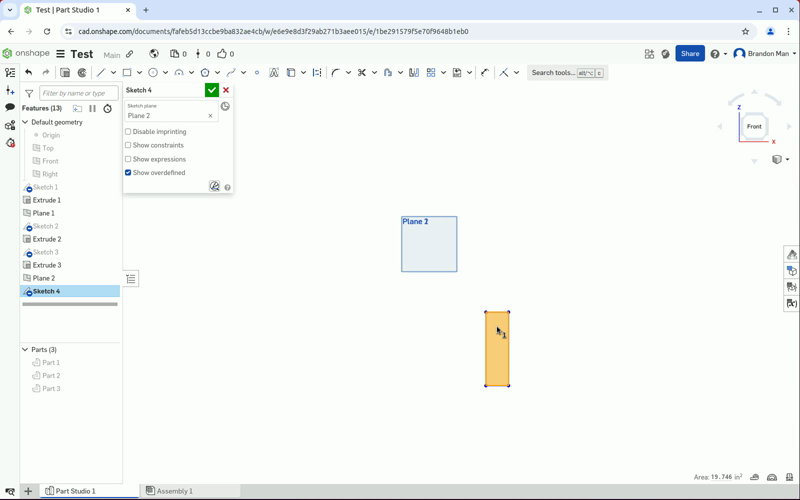
scroll(-6)
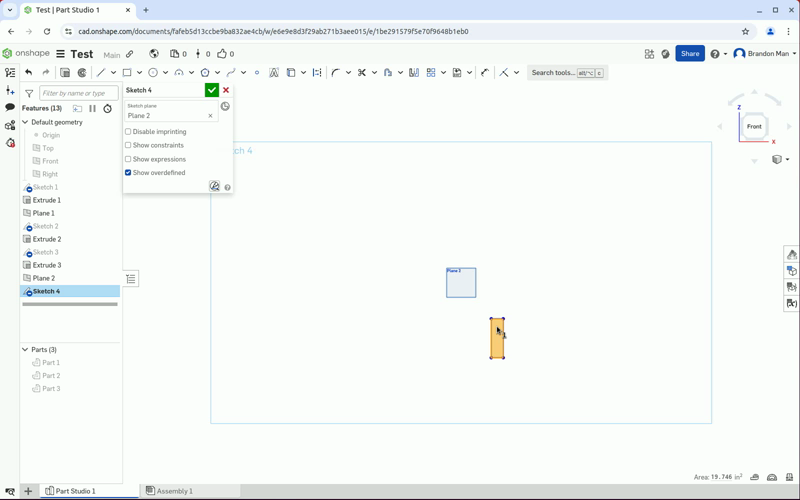
mouse_move(73, 352)
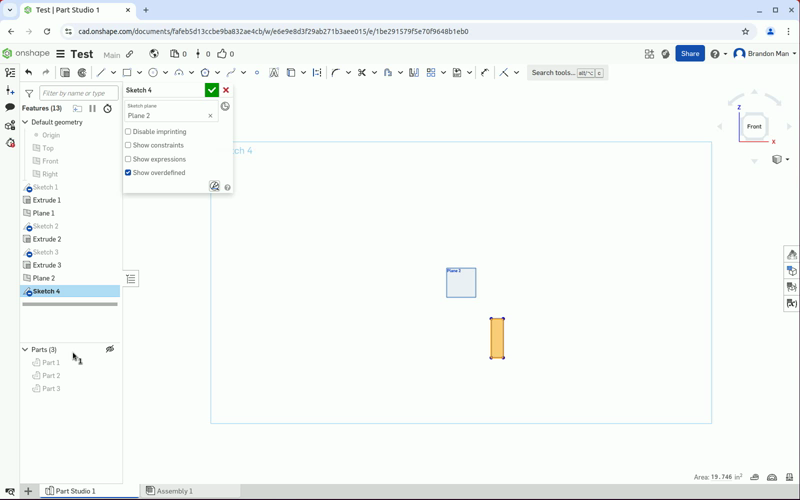
key(shift+y)
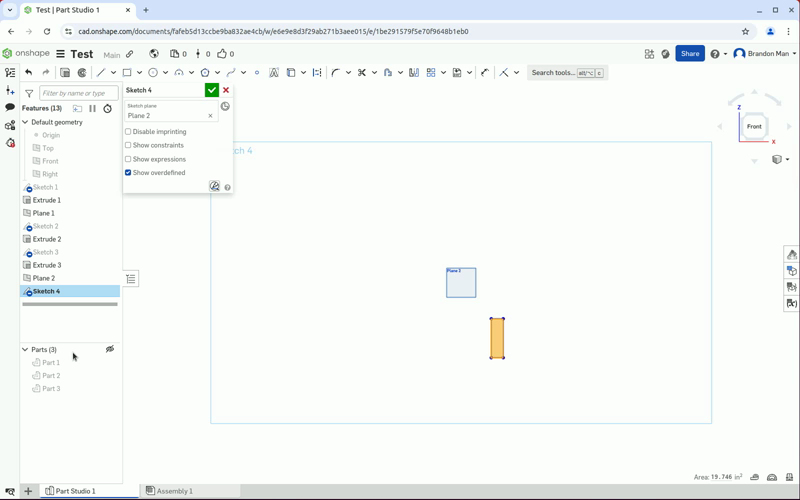
key(shift+e)
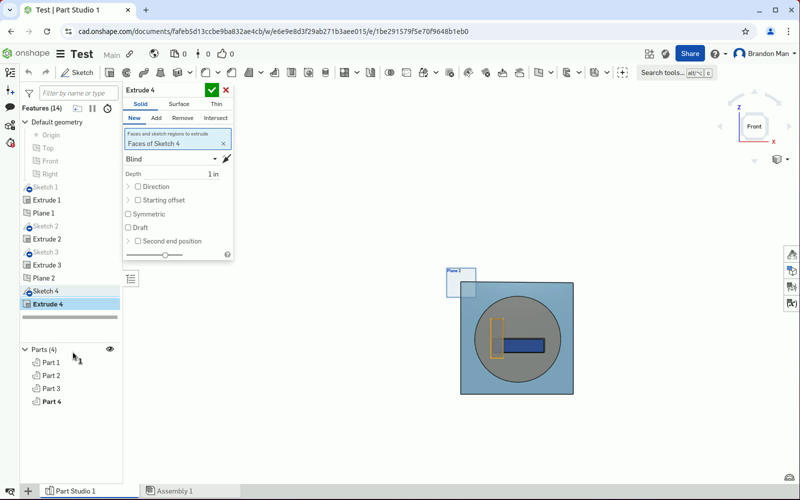
mouse_move(143, 106)
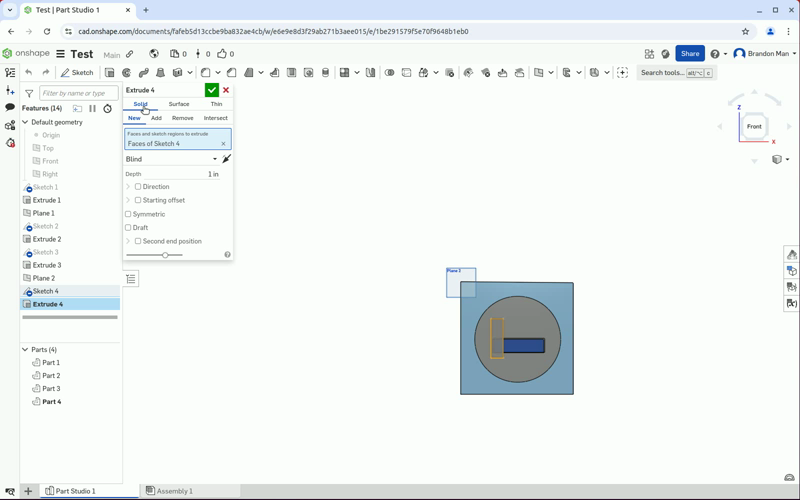
click(143, 106)
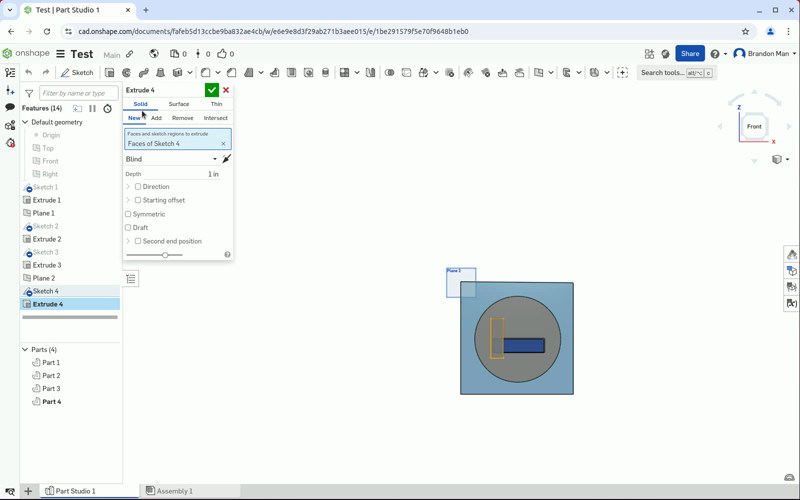
mouse_move(137, 120)
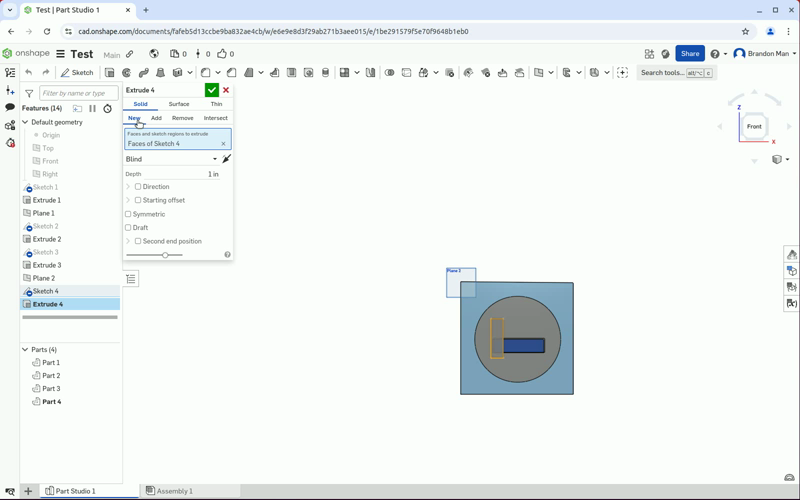
click(137, 120)
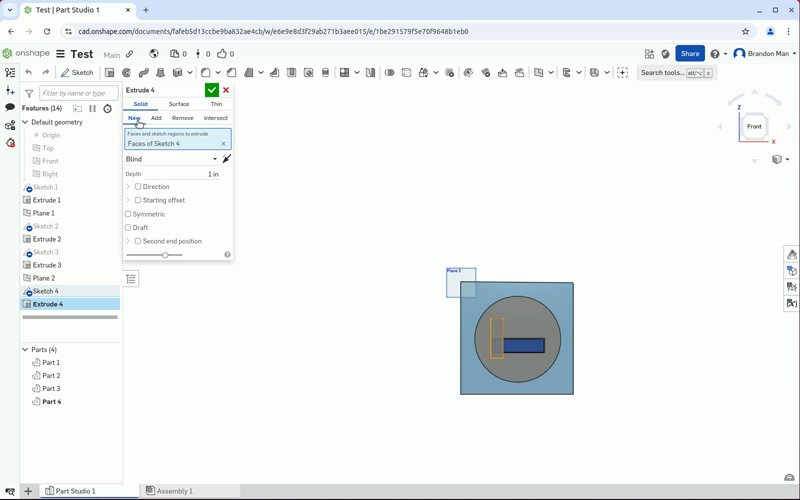
key(tab, 4)
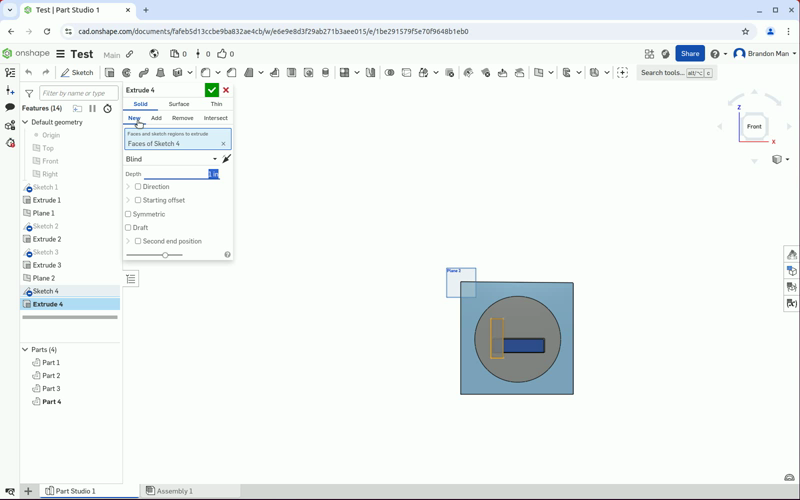
text(13.721)
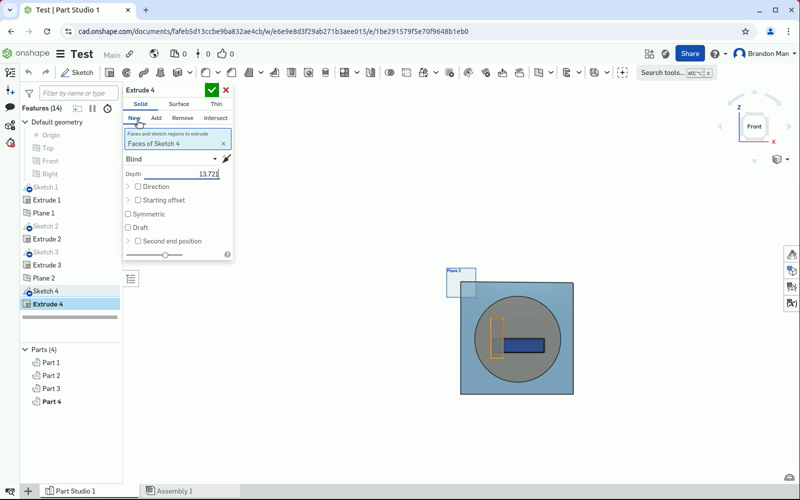
key(enter)
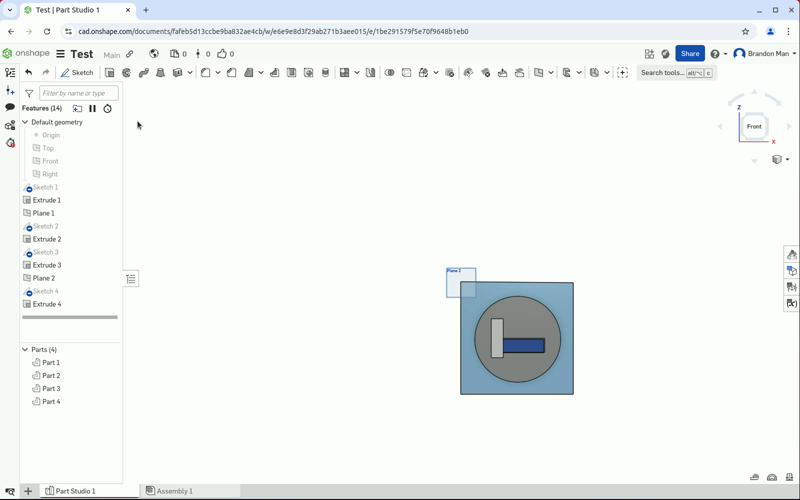
key(shift+h)
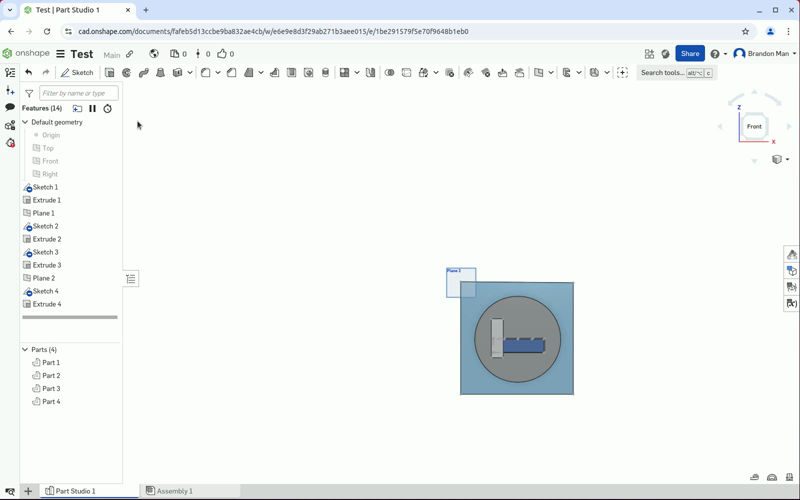
key(shift+h)
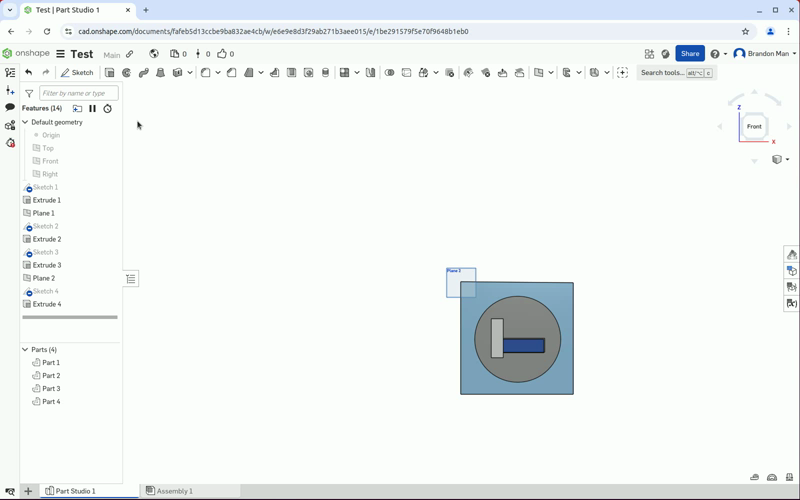
mouse_move(73, 189)
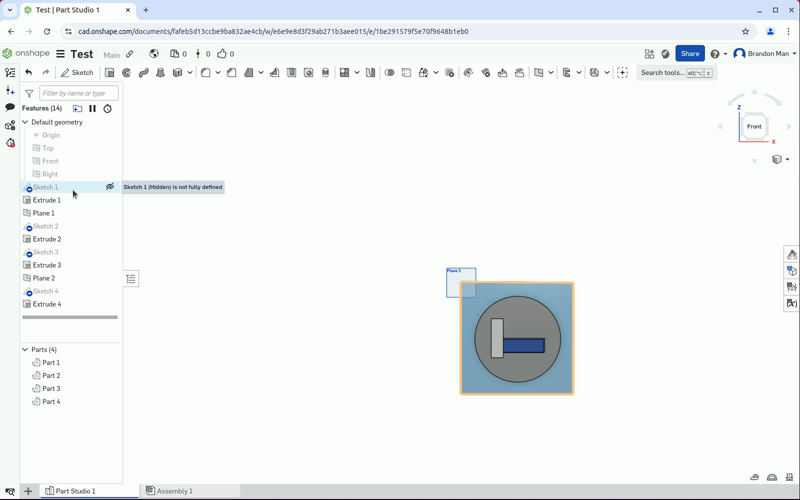
click(73, 189)
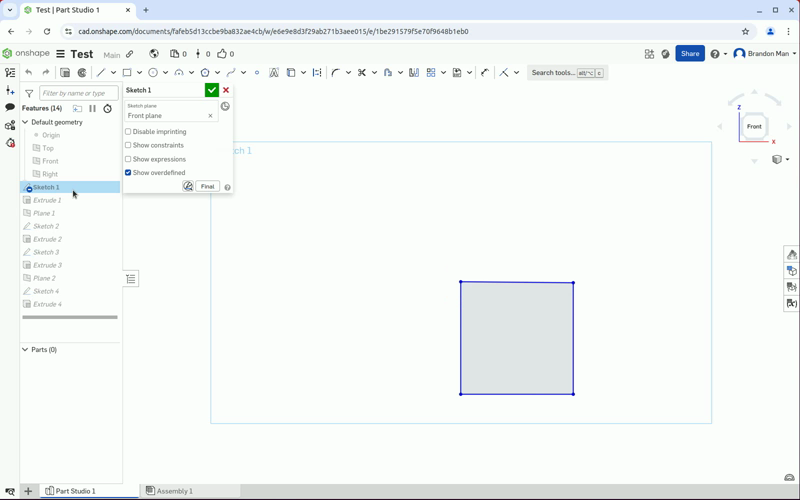
mouse_move(229, 92)
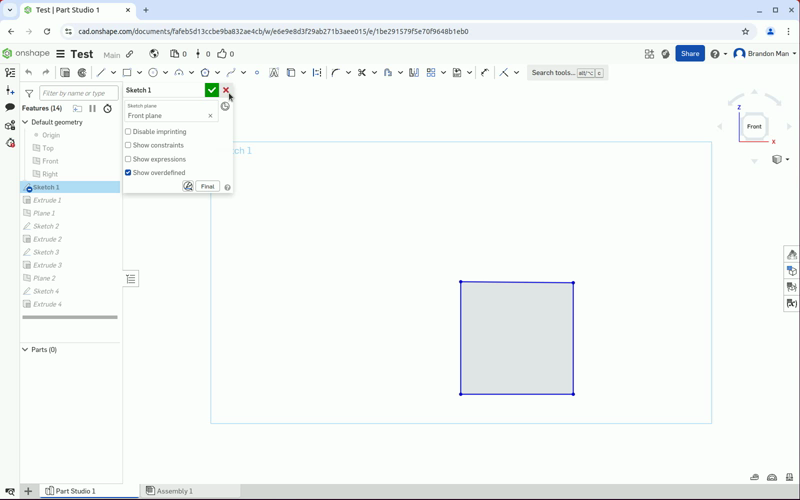
click(229, 92)
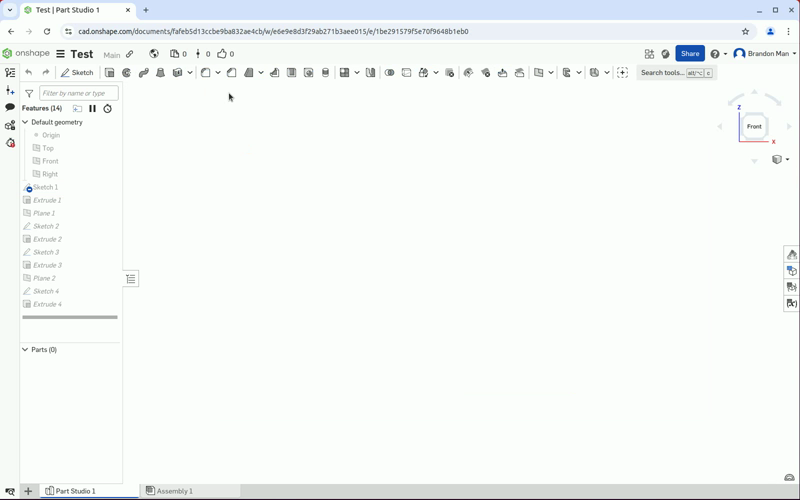
key(shift+s)
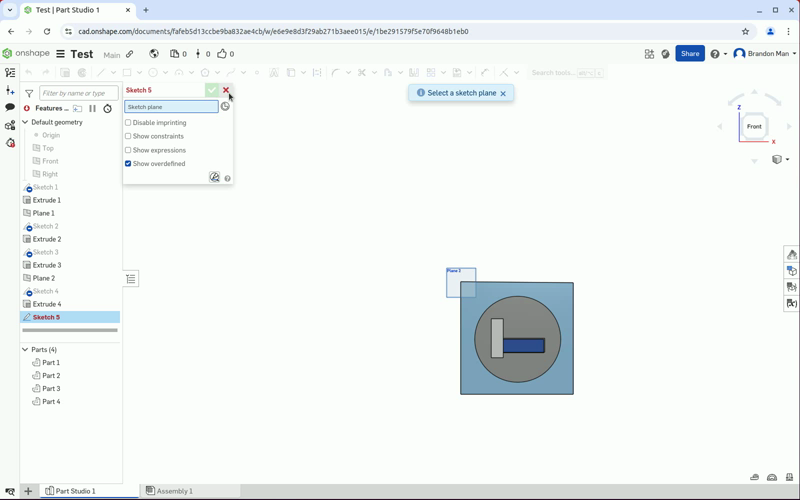
mouse_move(73, 280)
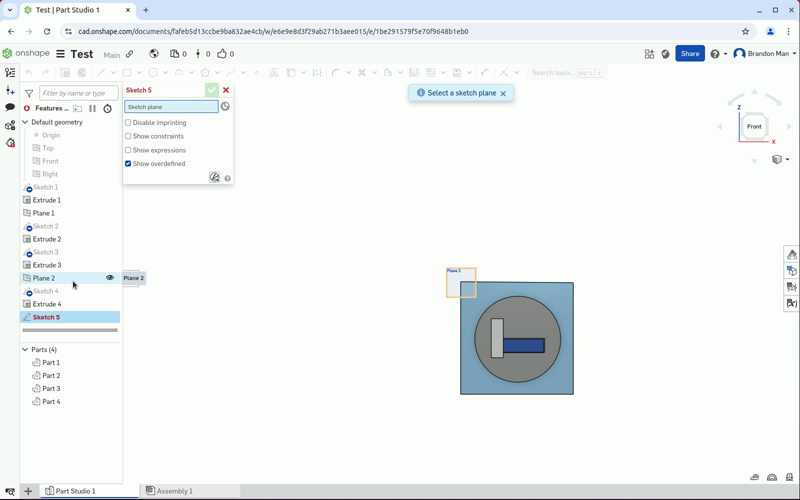
click(73, 280)
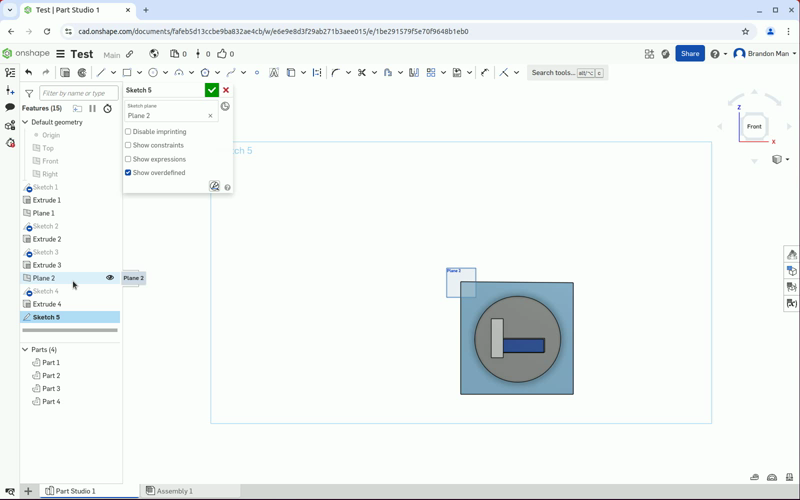
mouse_move(73, 352)
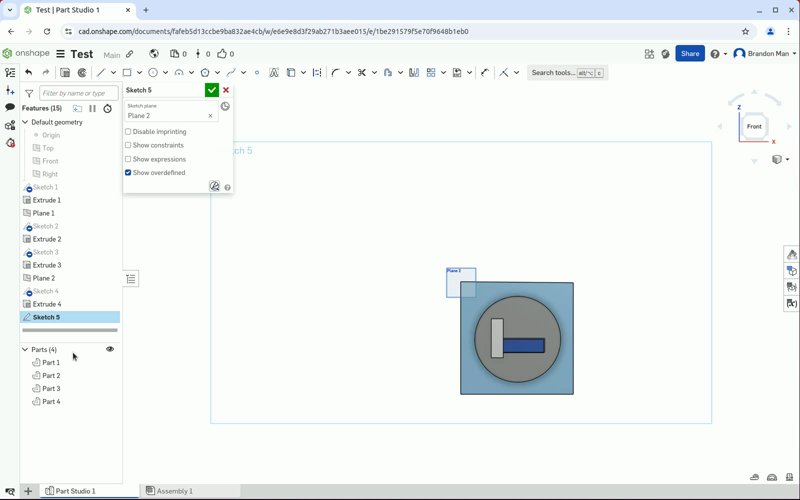
key(y)
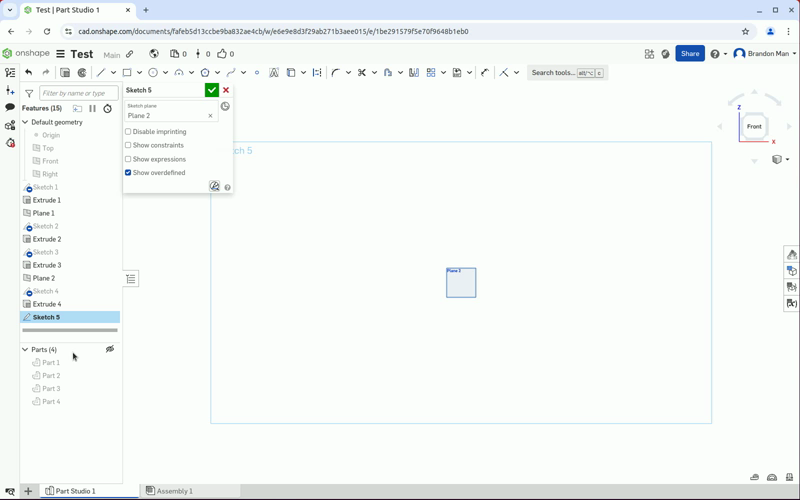
key(l)
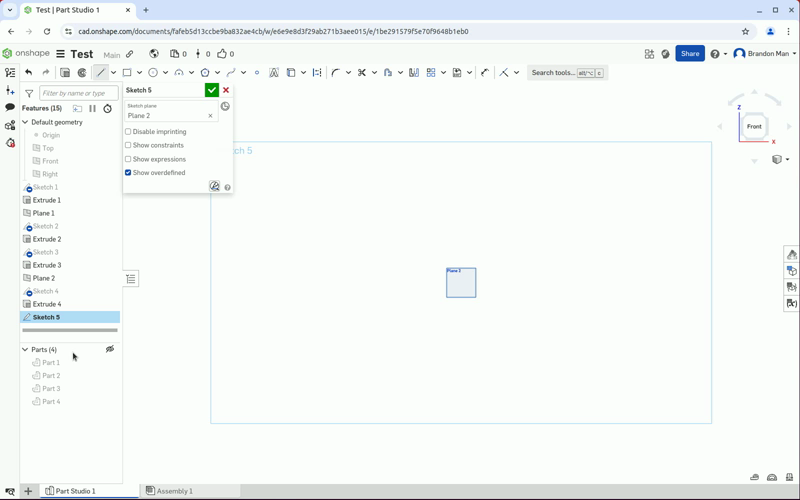
key_down(shift)
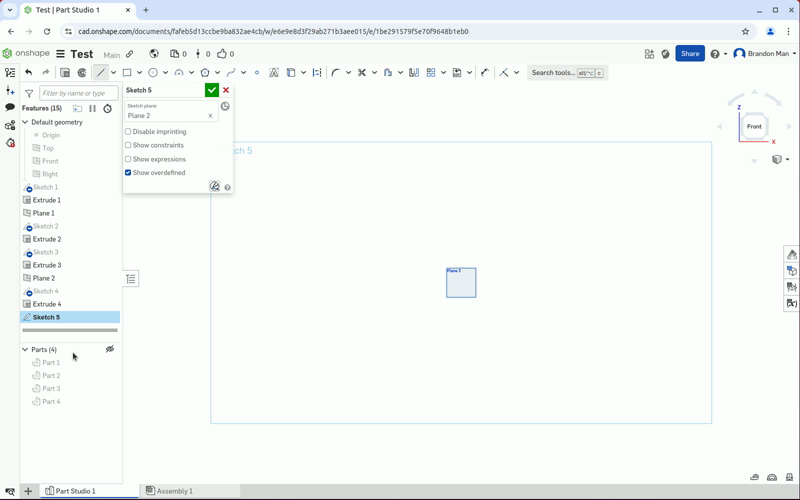
mouse_move(527, 357)
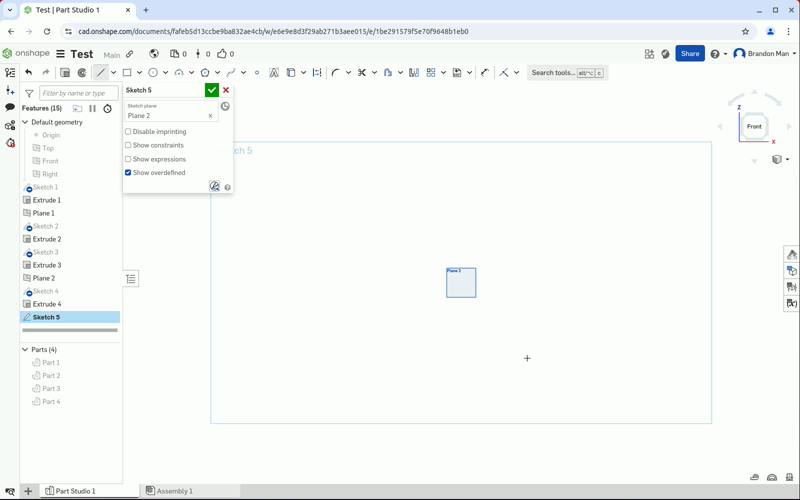
click(527, 357)
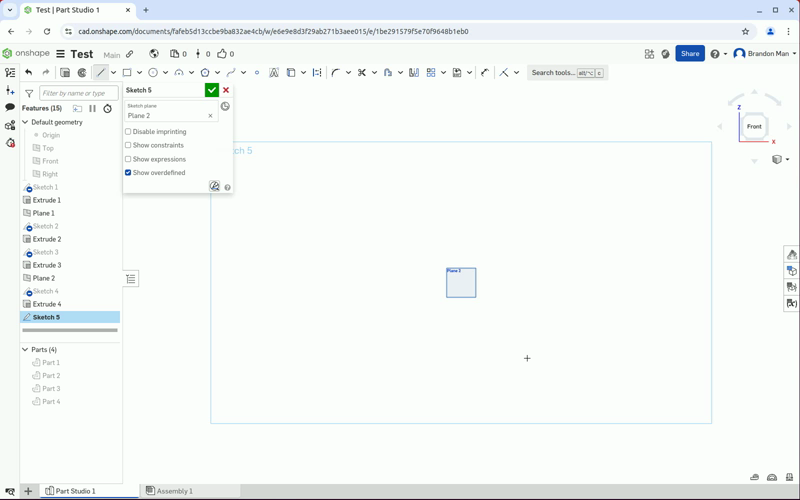
key_up(shift)
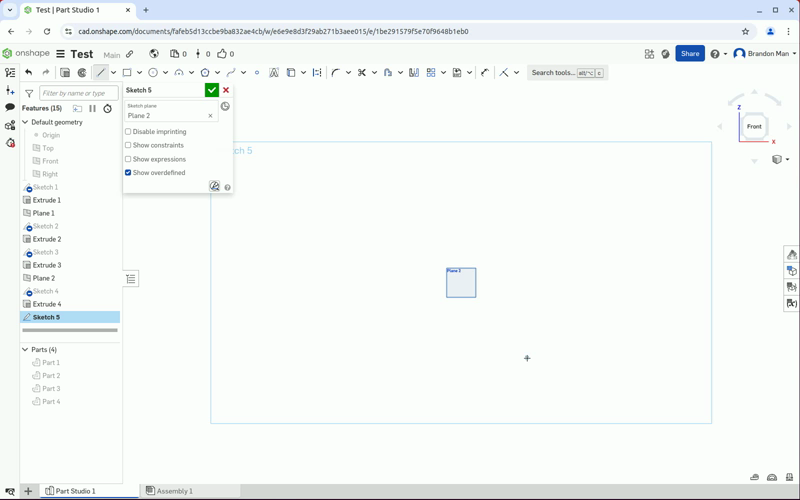
key_down(shift)
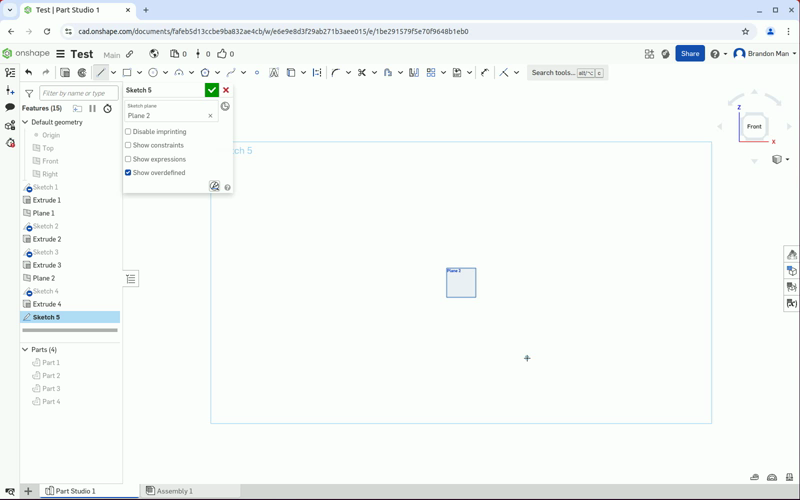
mouse_move(557, 357)
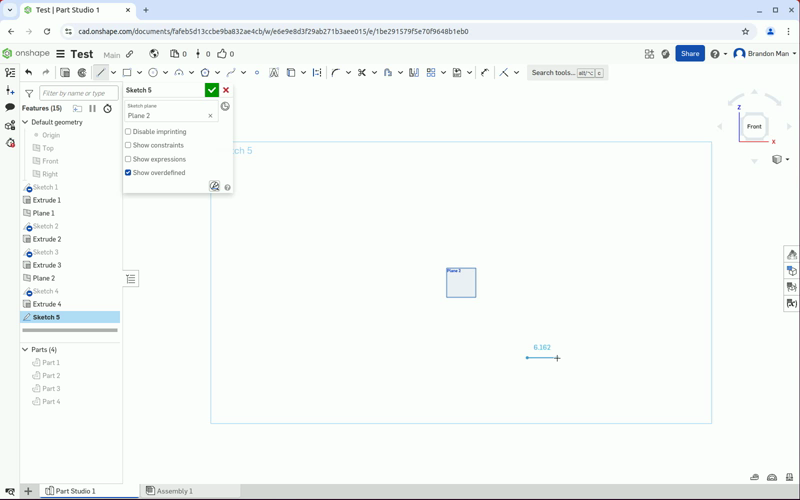
mouse_move(540, 357)
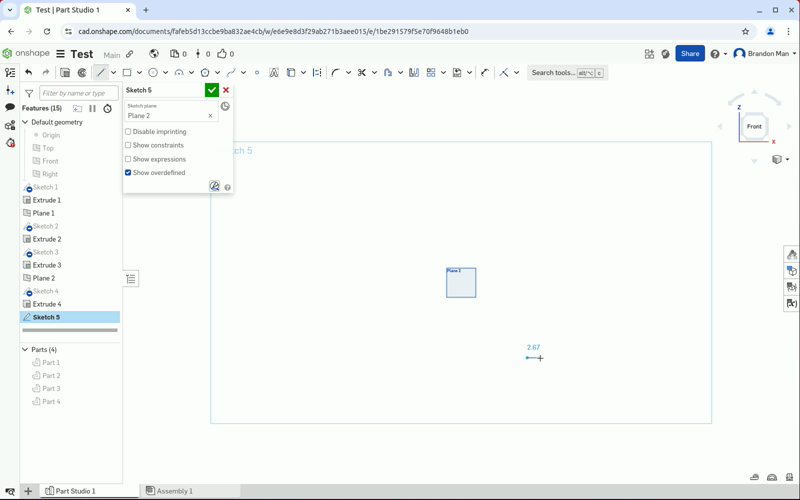
click(540, 357)
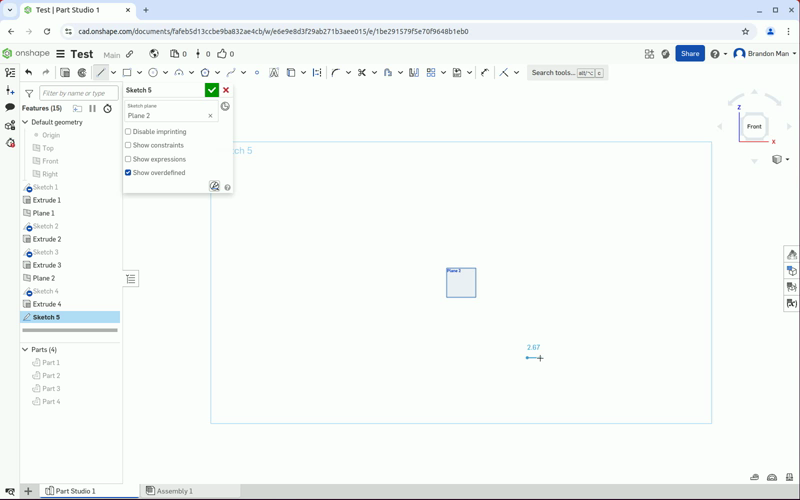
key_up(shift)
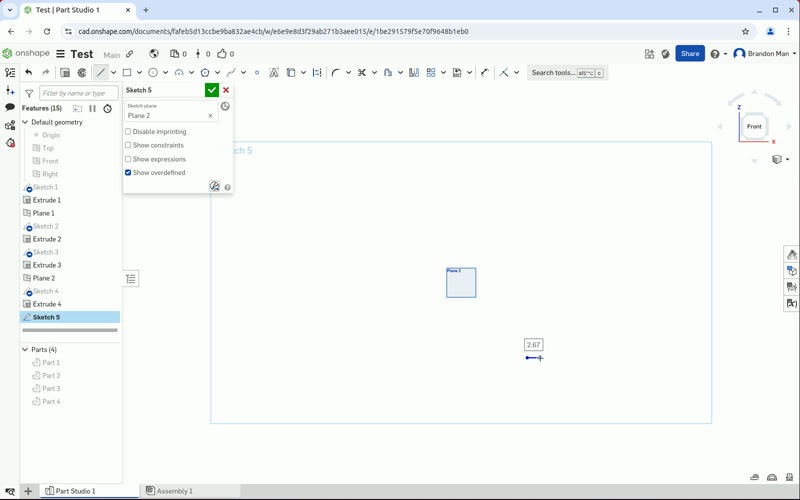
key_down(shift)
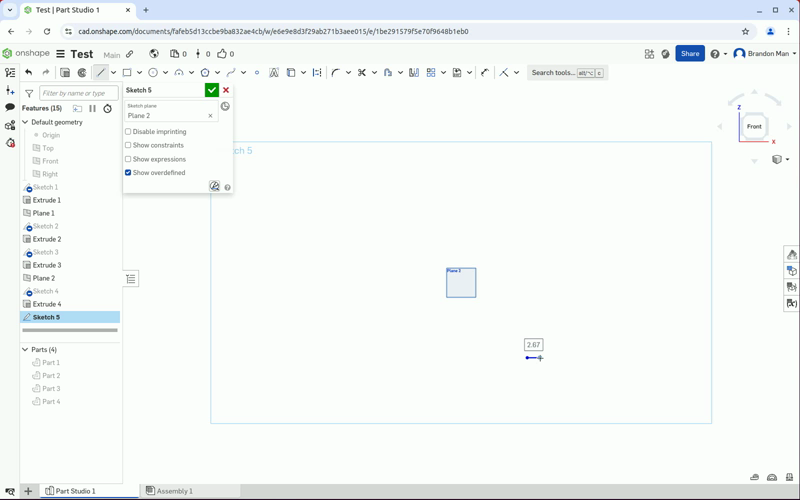
mouse_move(570, 357)
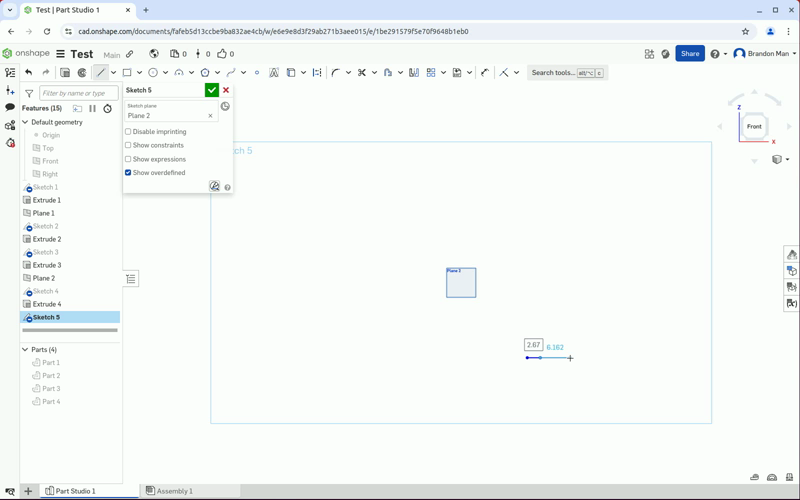
mouse_move(540, 318)
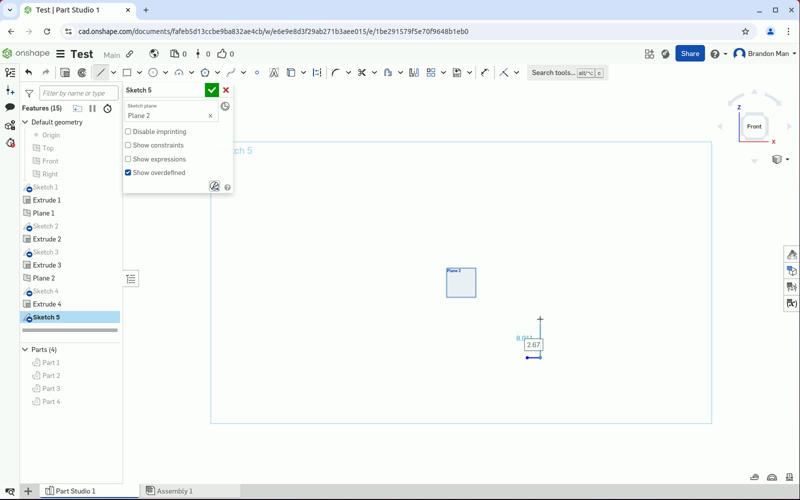
click(540, 318)
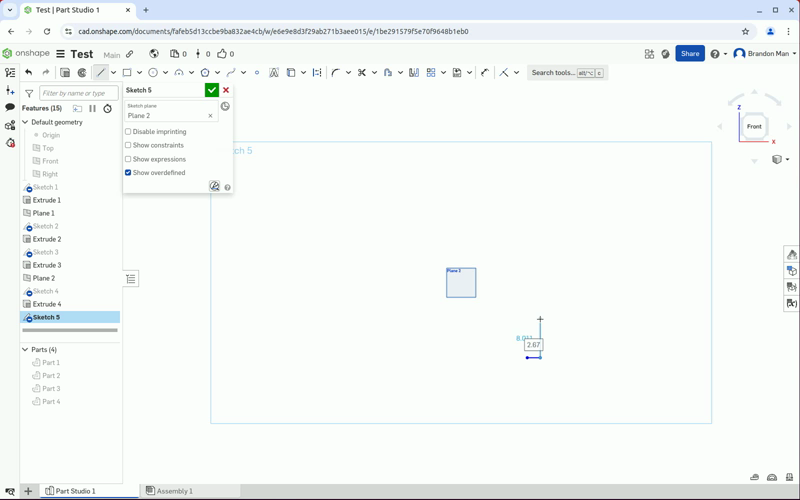
key_up(shift)
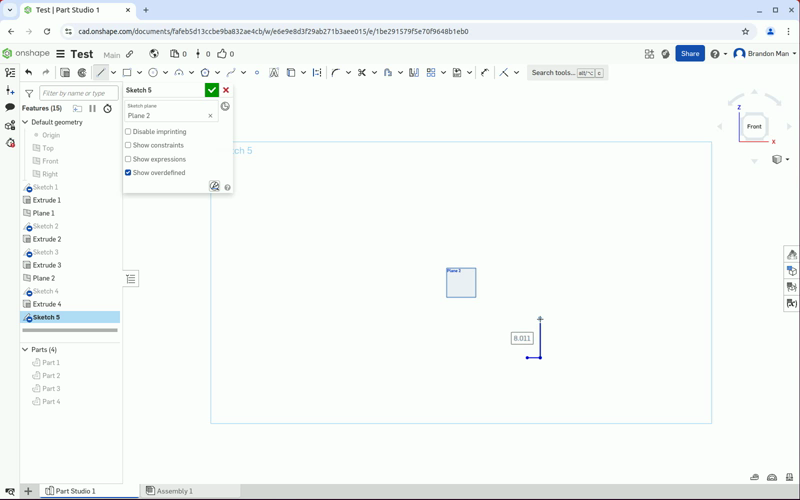
key_down(shift)
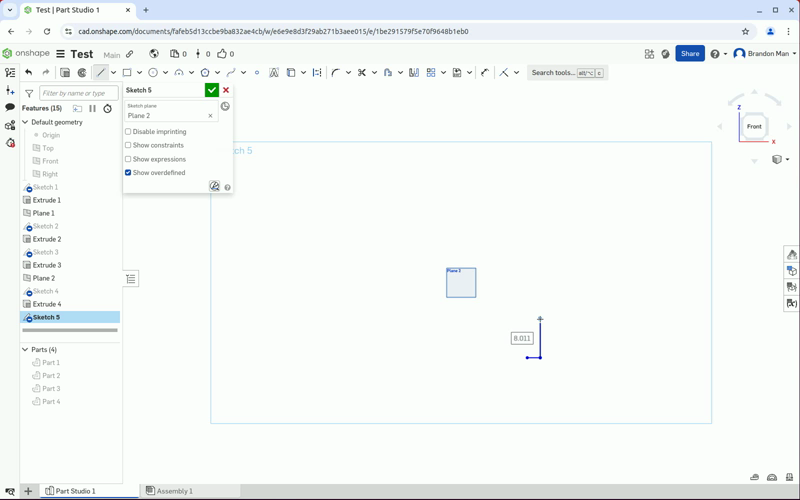
mouse_move(570, 318)
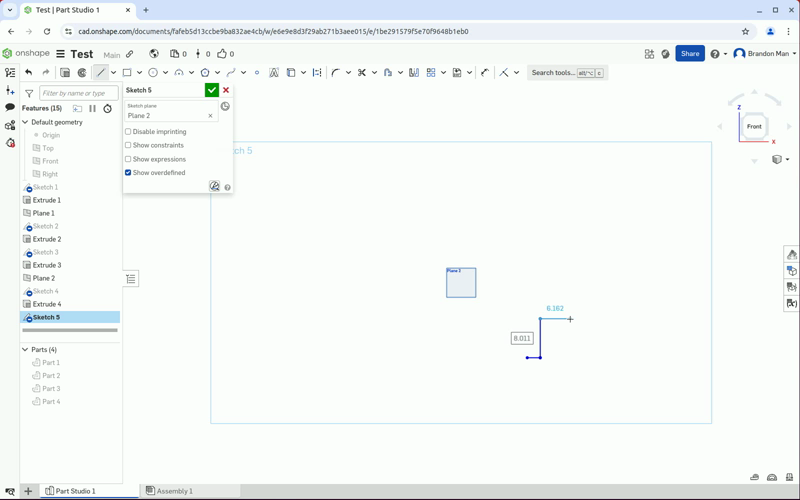
mouse_move(527, 318)
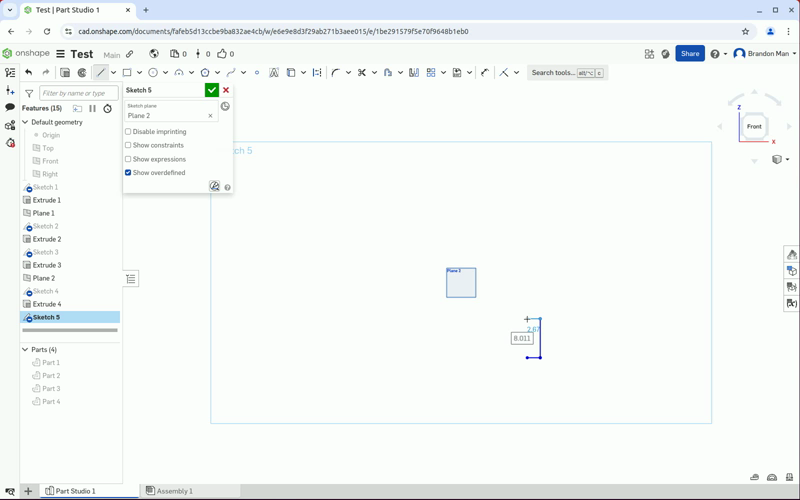
click(527, 318)
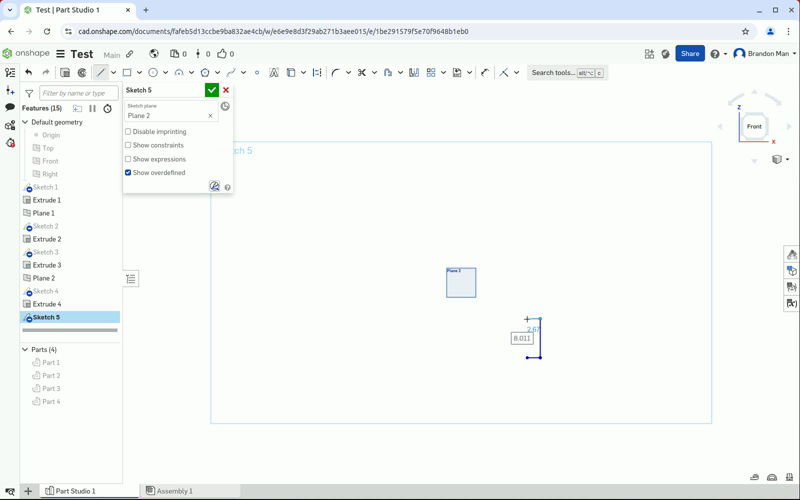
key_up(shift)
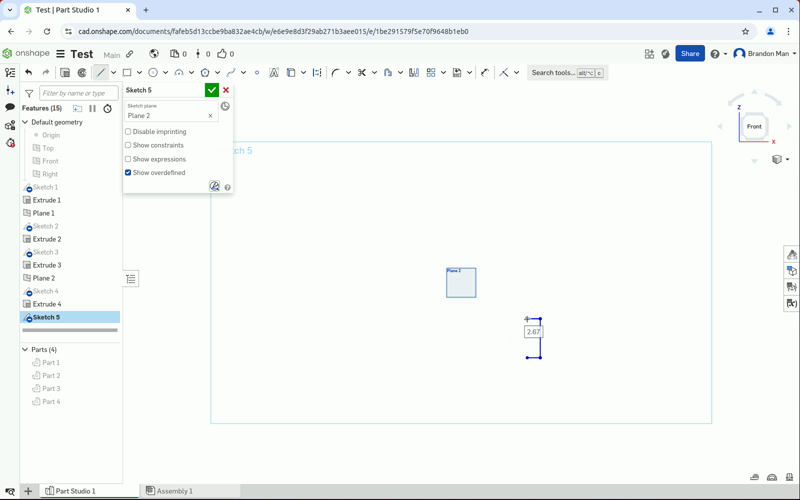
mouse_move(557, 318)
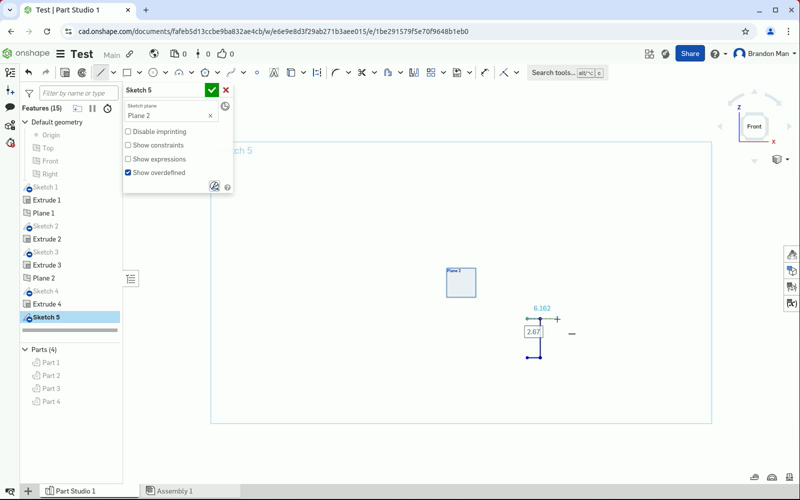
key_down(shift)
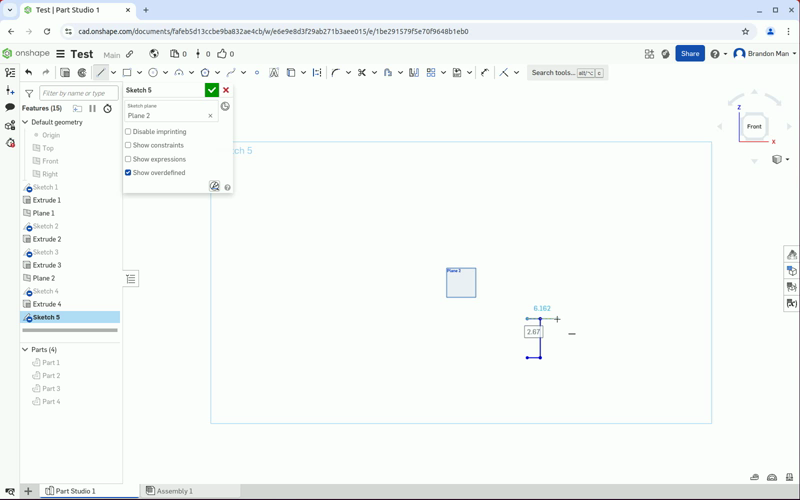
mouse_move(527, 357)
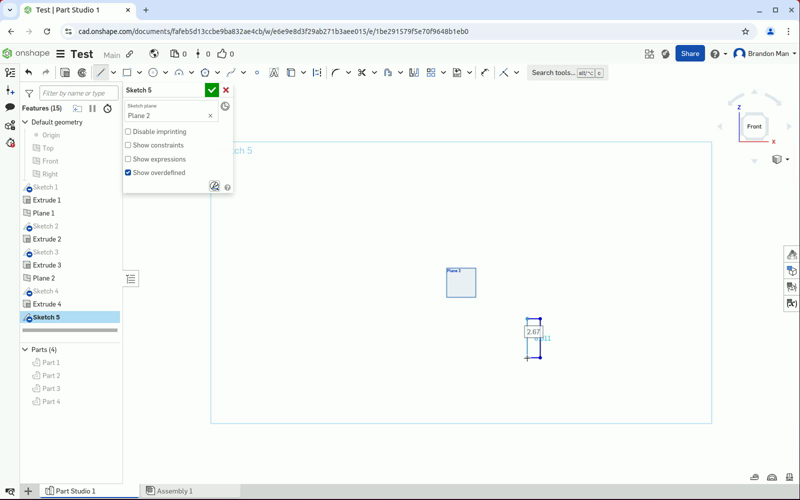
key_up(shift)
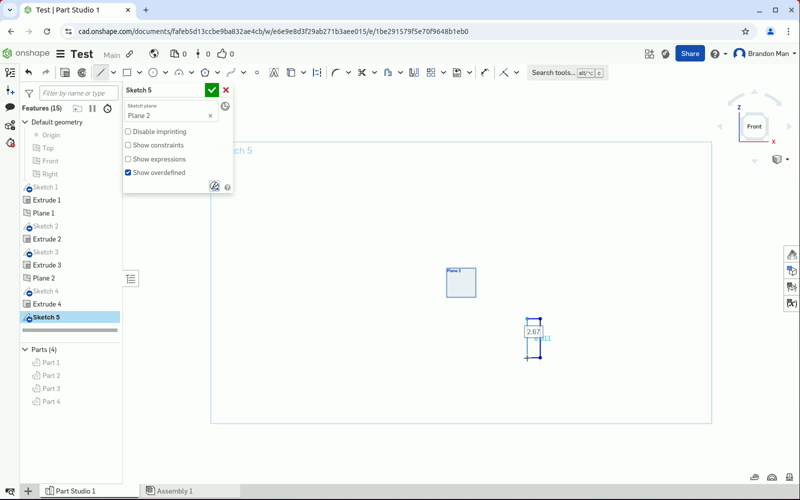
click(527, 357)
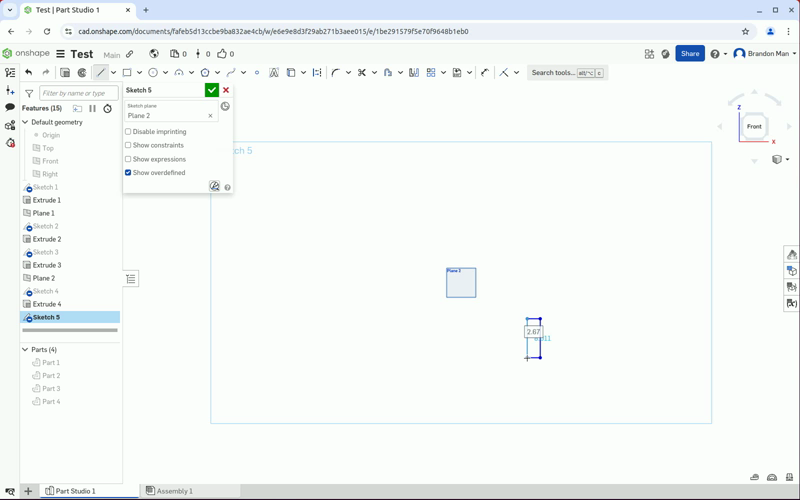
key(esc)
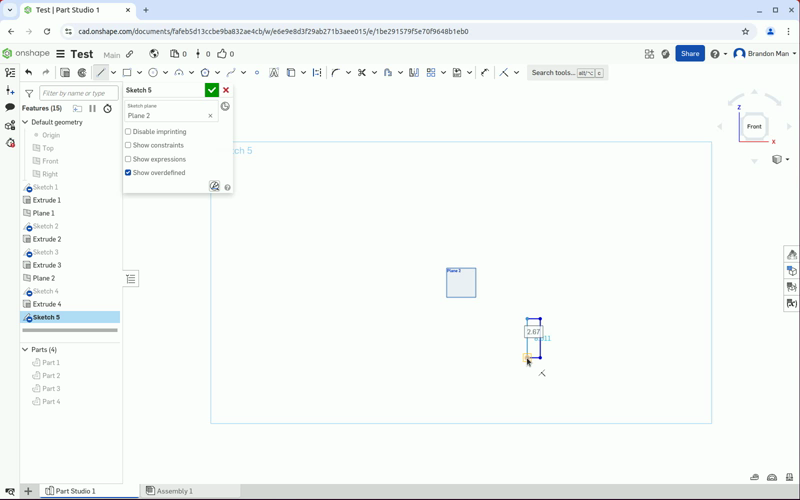
mouse_move(533, 334)
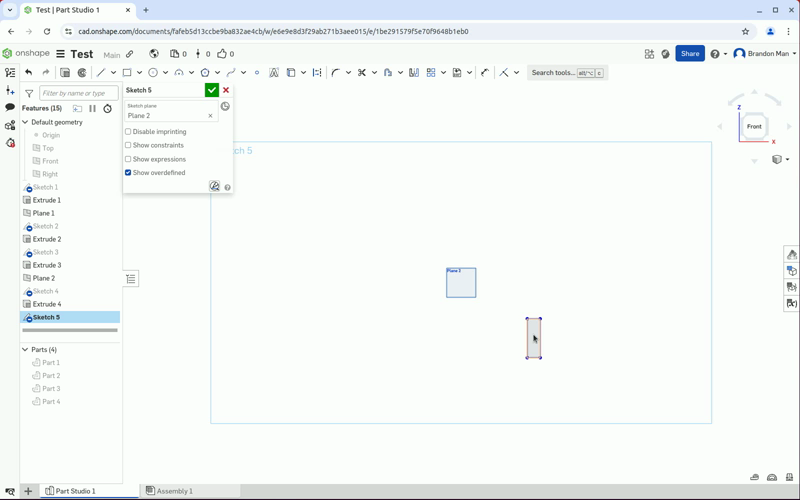
scroll(6)
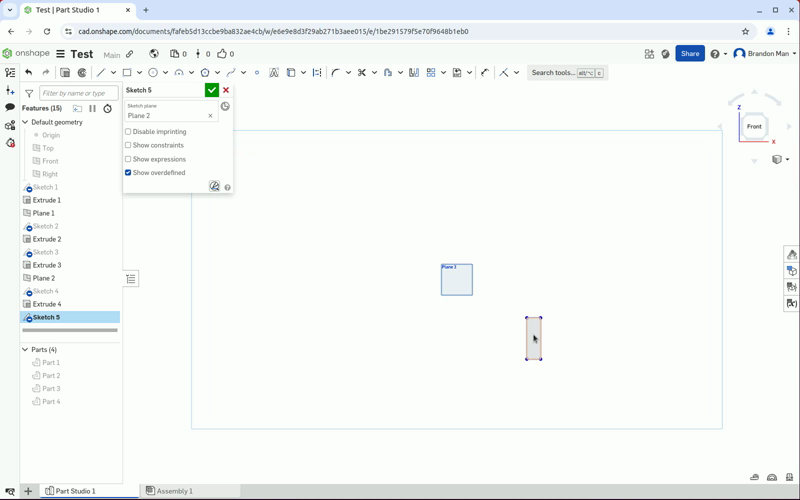
scroll(6)
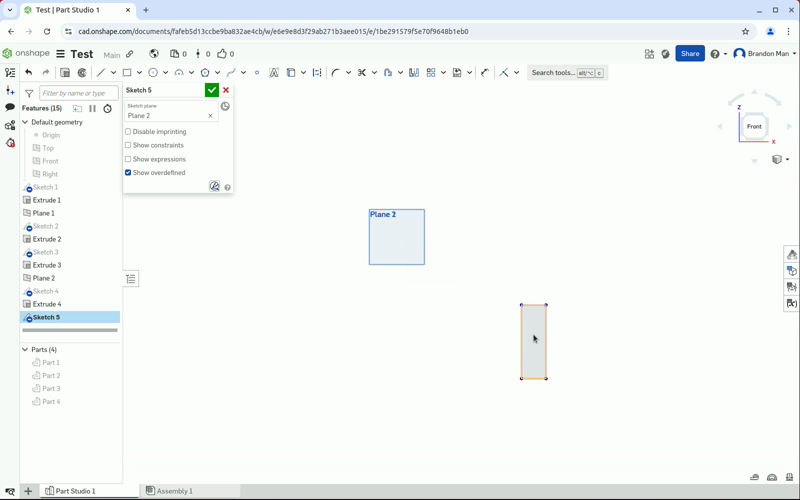
scroll(6)
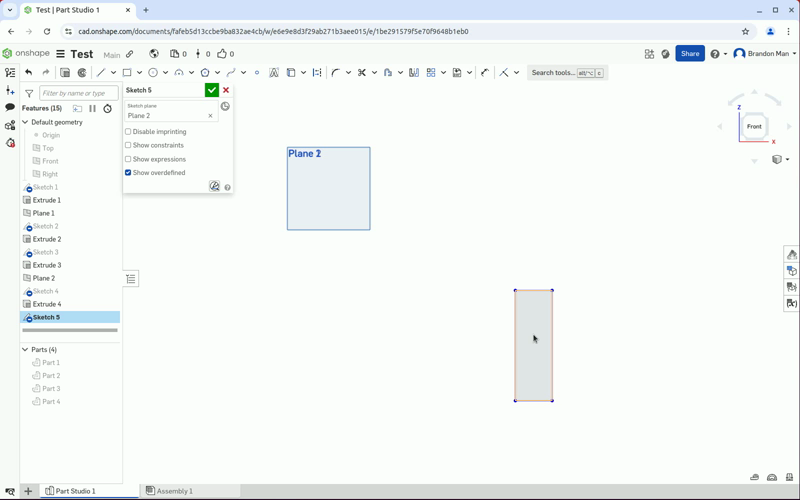
scroll(6)
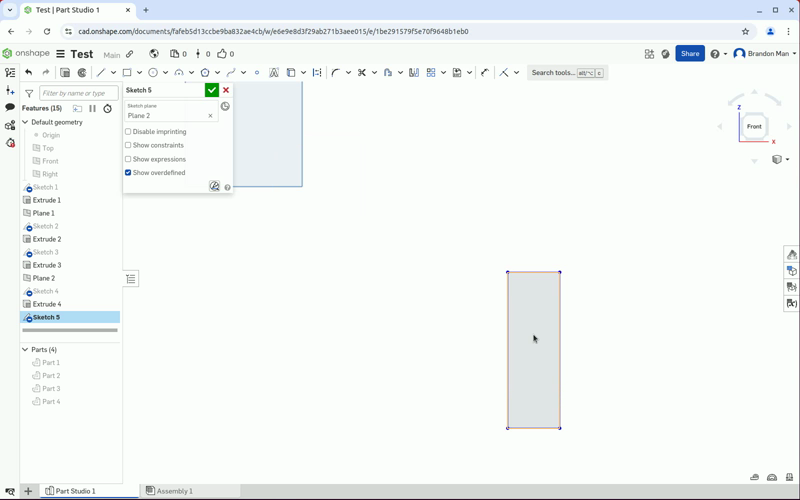
scroll(6)
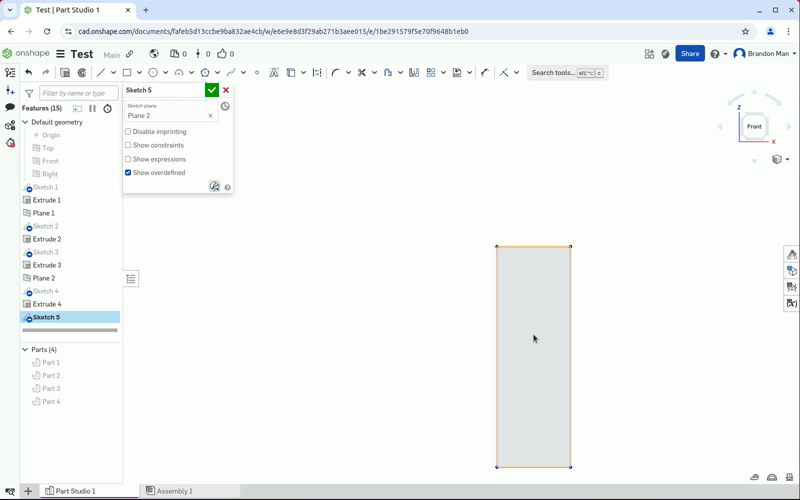
scroll(6)
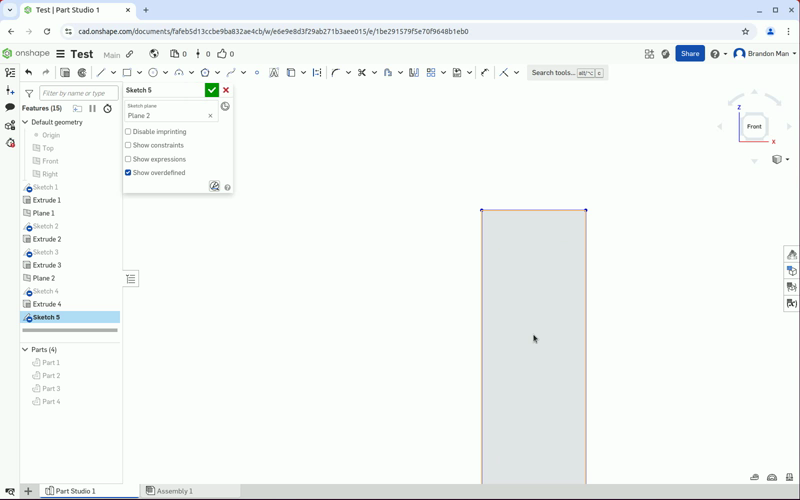
scroll(6)
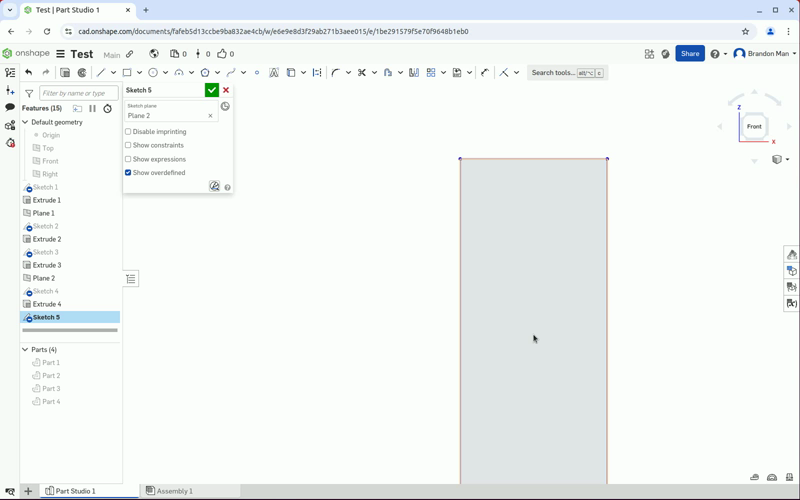
click(533, 334)
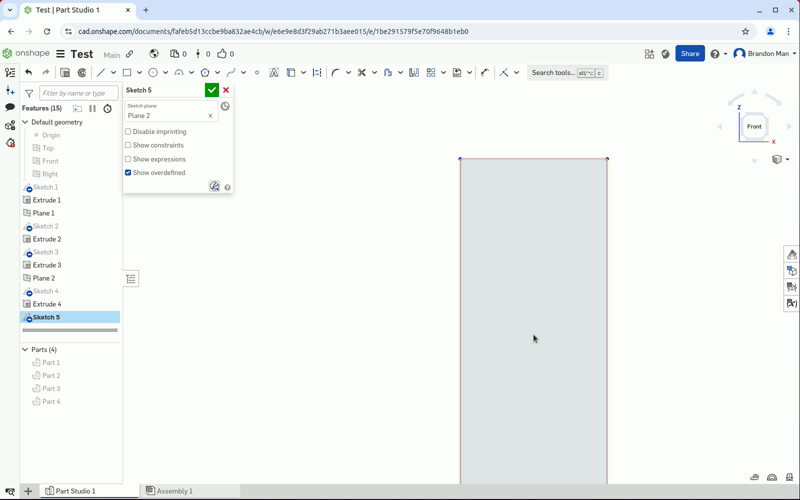
scroll(-6)
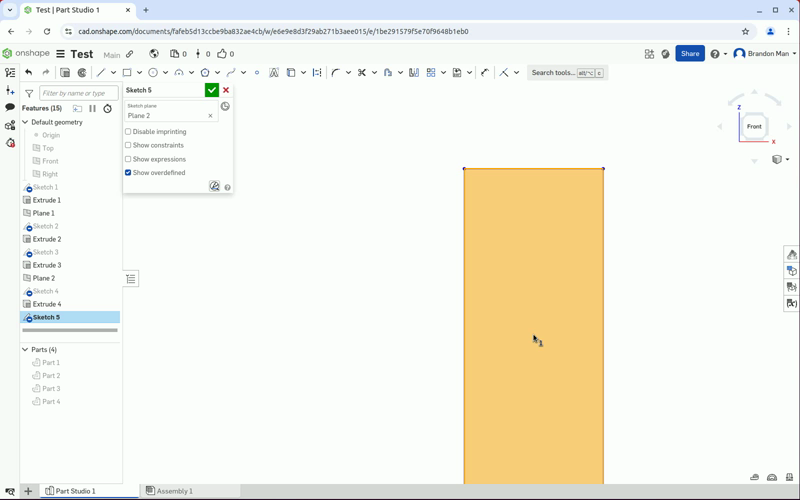
scroll(-6)
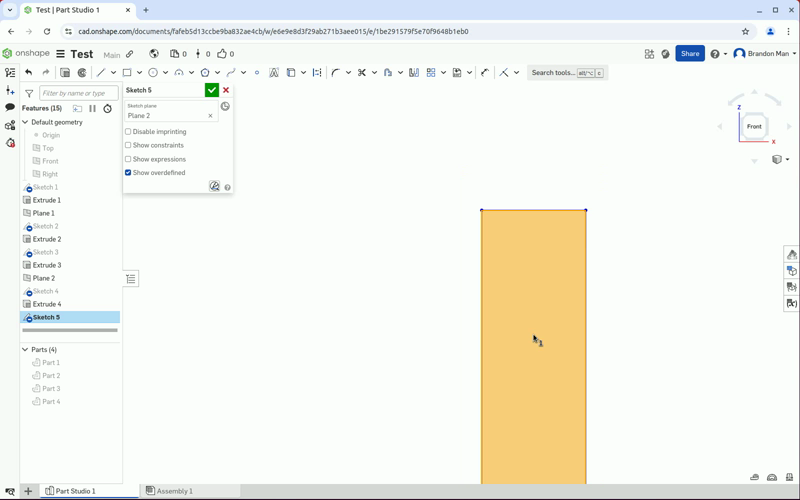
scroll(-6)
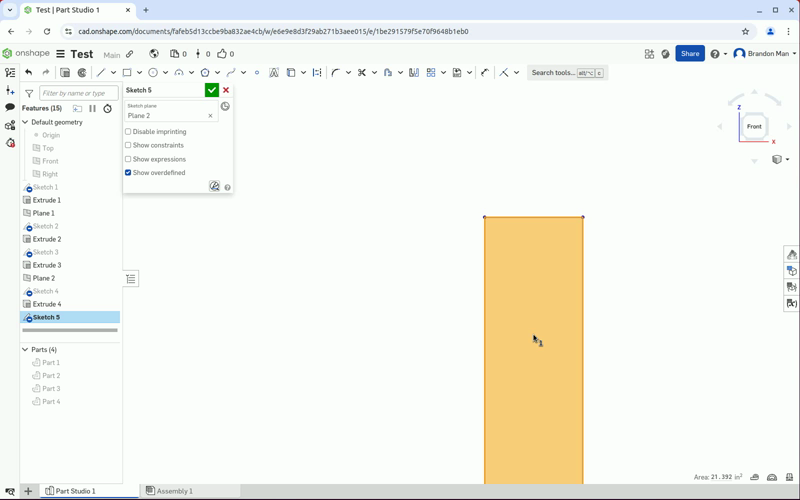
scroll(-6)
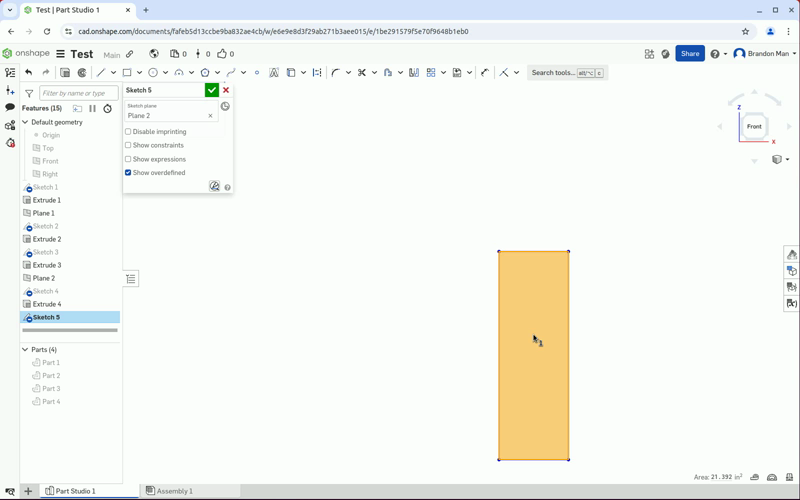
scroll(-6)
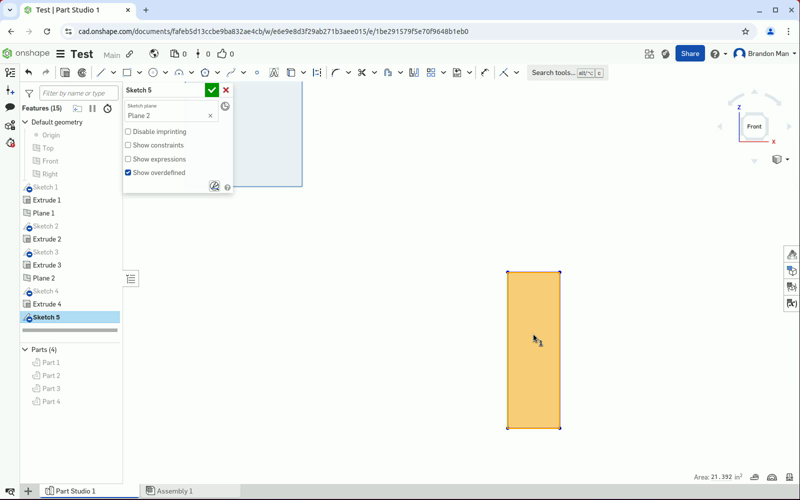
scroll(-6)
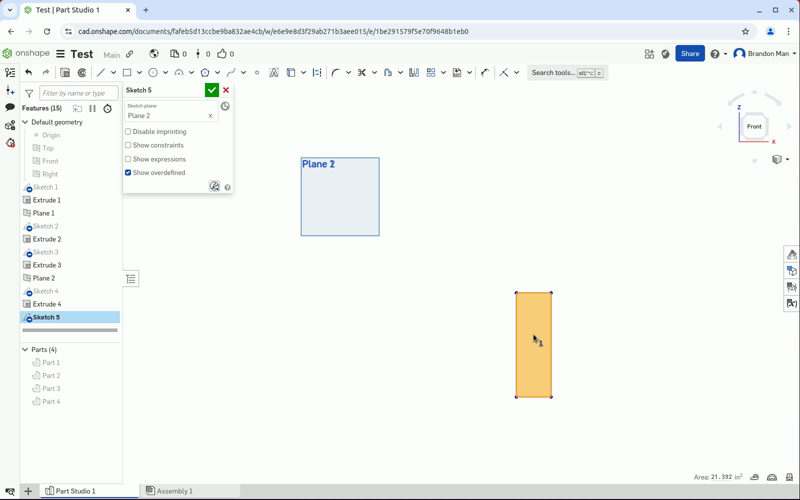
scroll(-6)
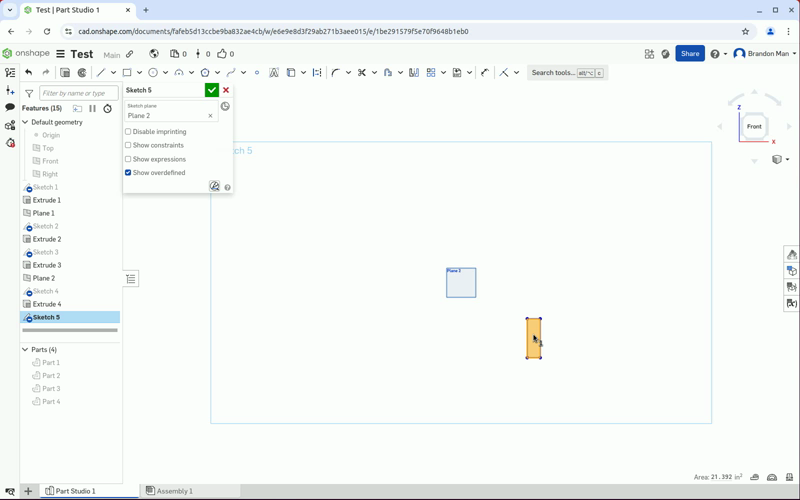
mouse_move(73, 352)
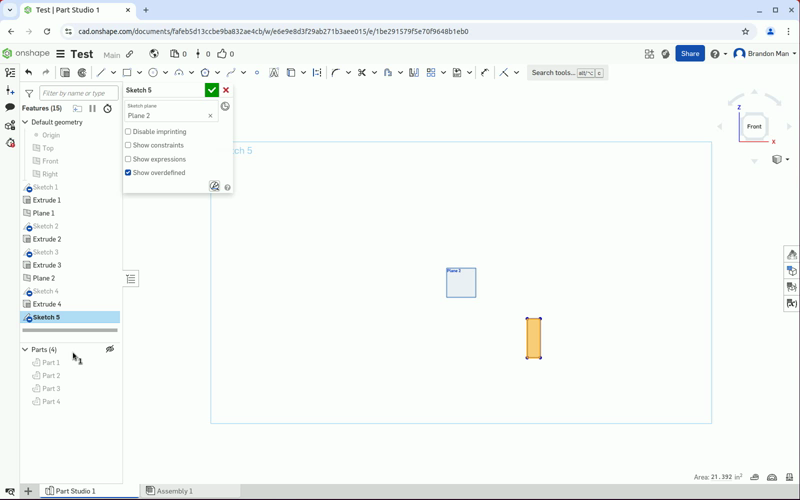
key(shift+y)
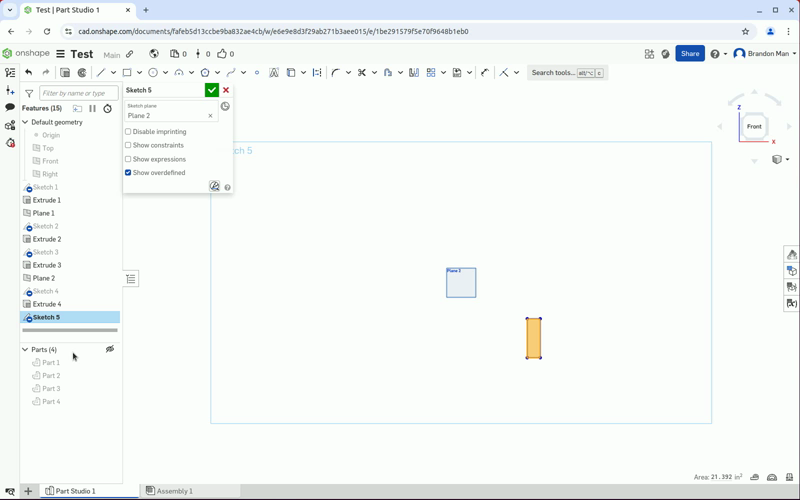
key(shift+e)
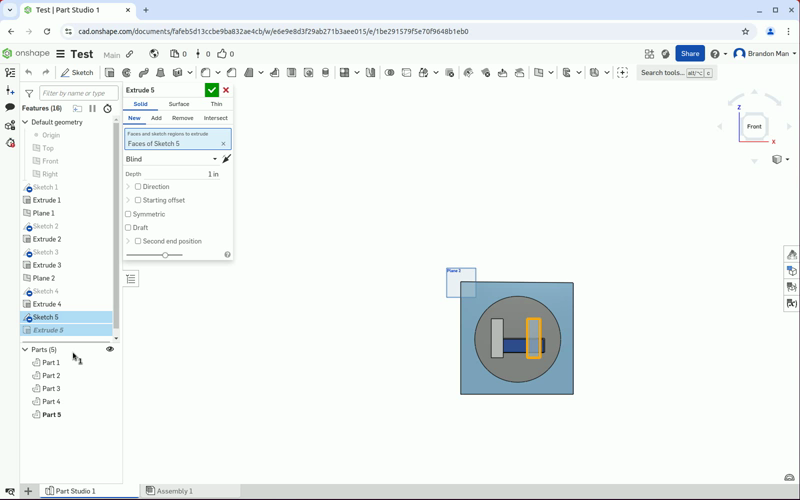
mouse_move(143, 106)
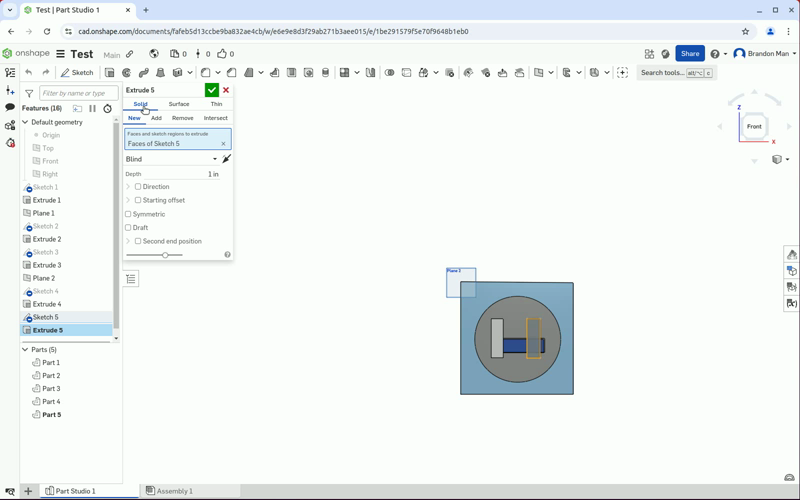
click(143, 106)
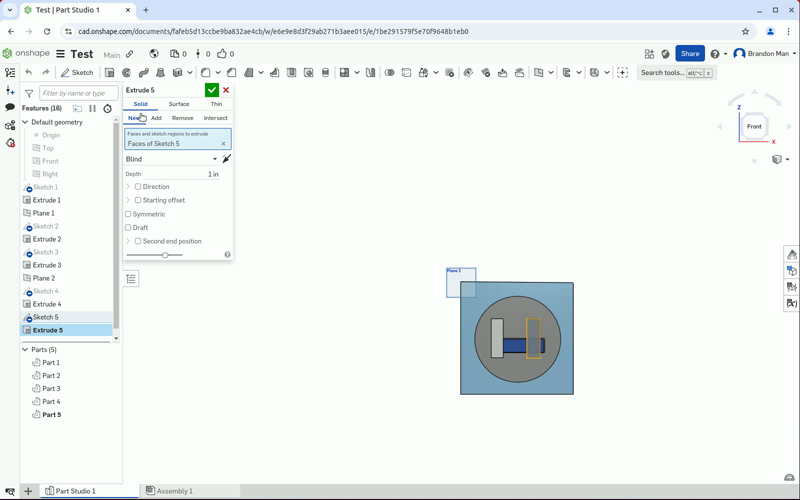
mouse_move(137, 120)
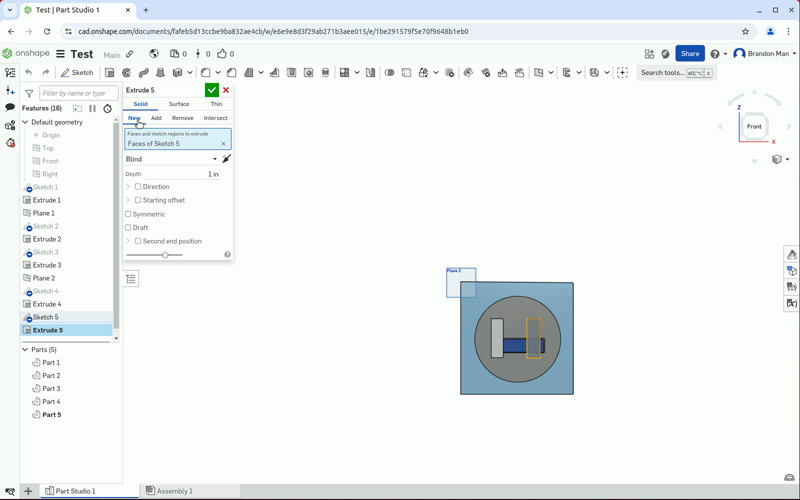
click(137, 120)
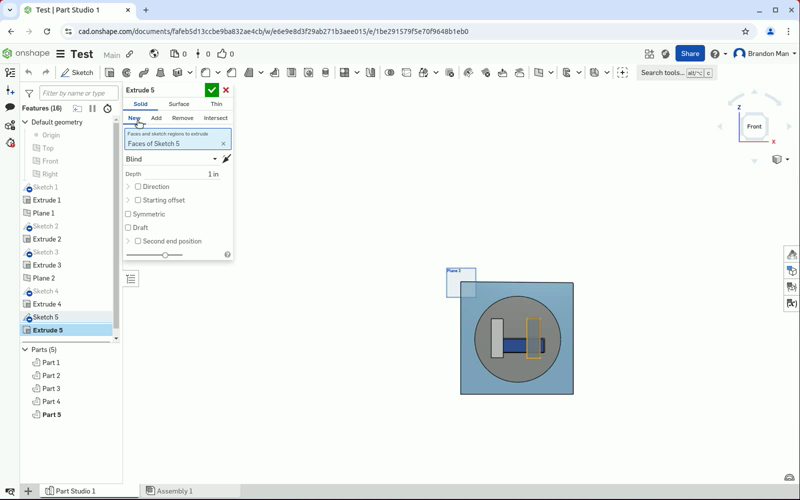
key(tab, 4)
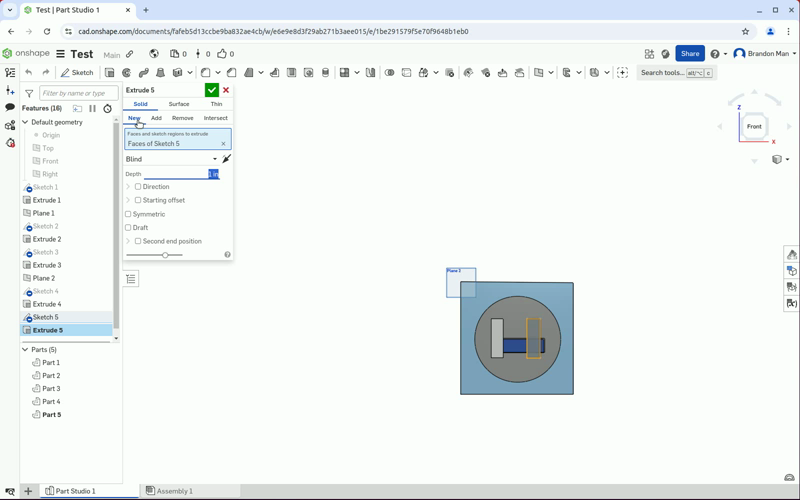
text(13.721)
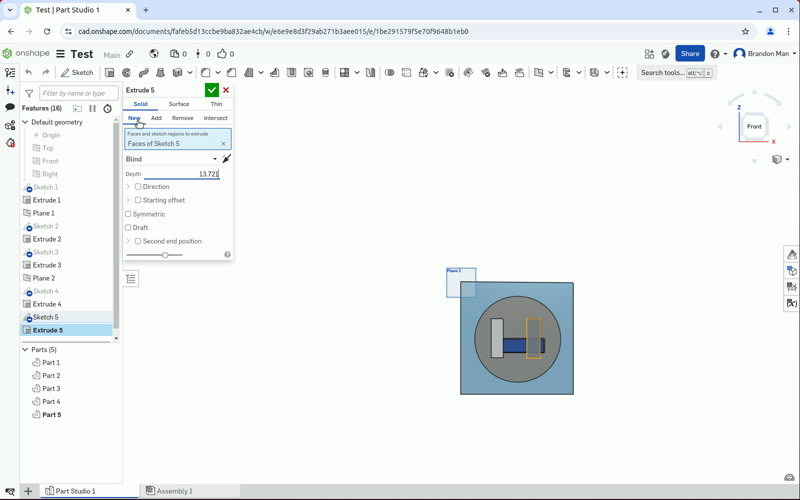
key(enter)
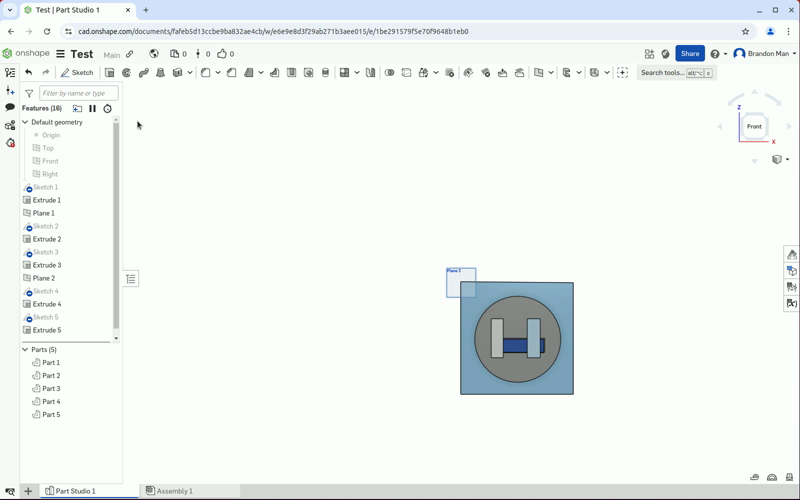
key(shift+h)
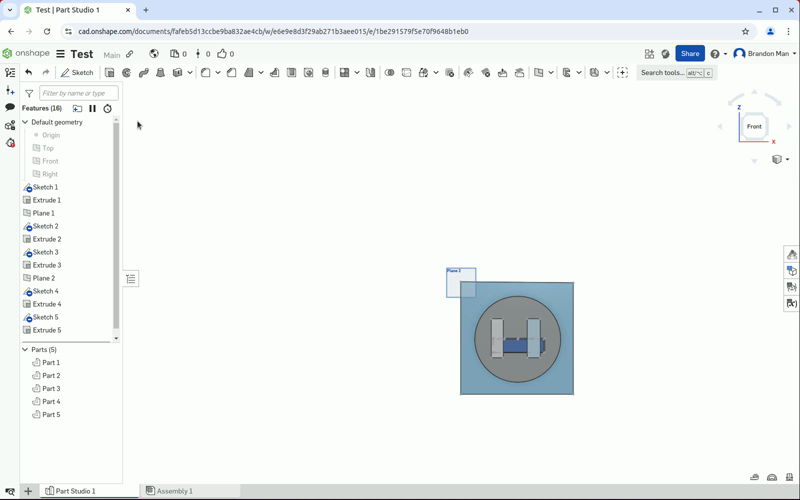
key(shift+h)
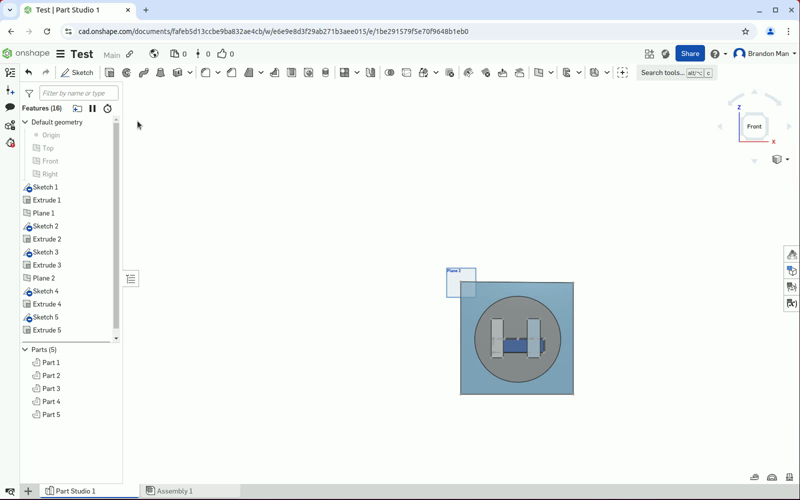
key(shift+7)
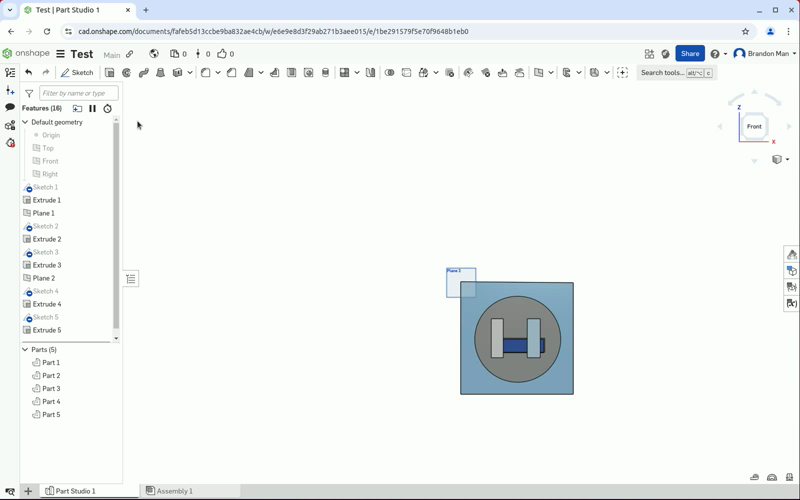
key(left, 2)
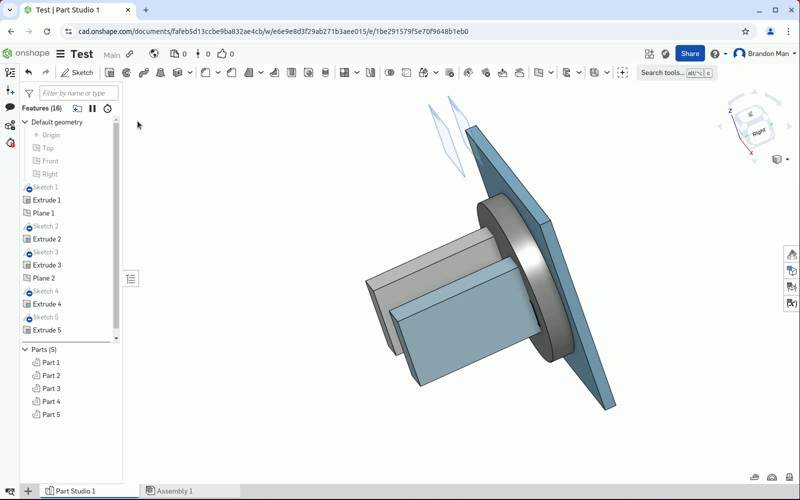
key(down, 2)
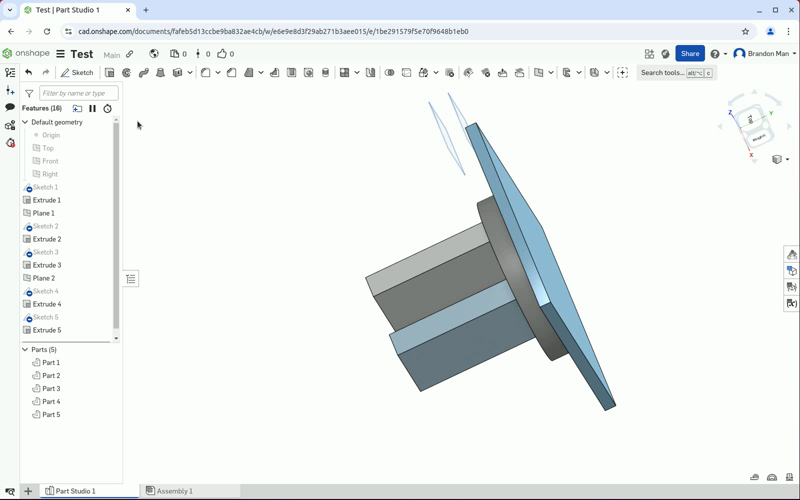
key(up, 2)
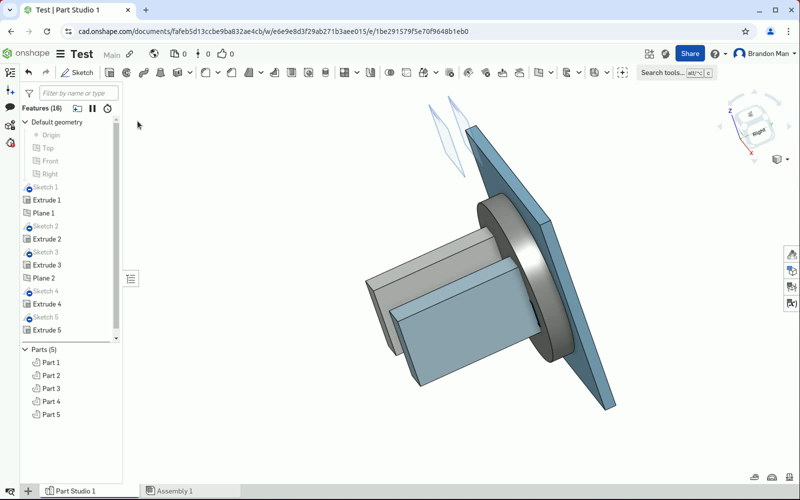
key(right, 2)
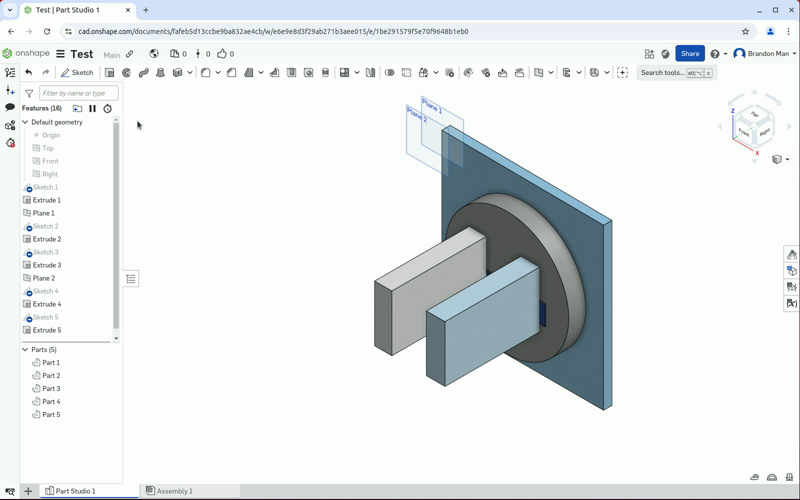
mouse_move(69, 189)
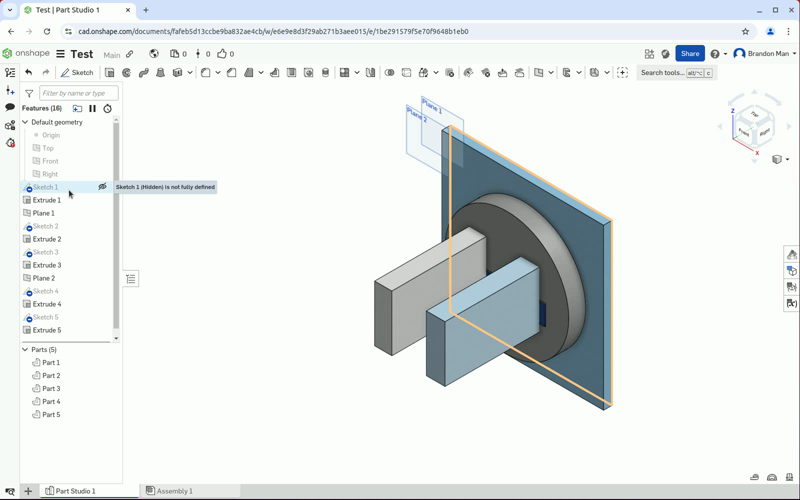
click(69, 189)